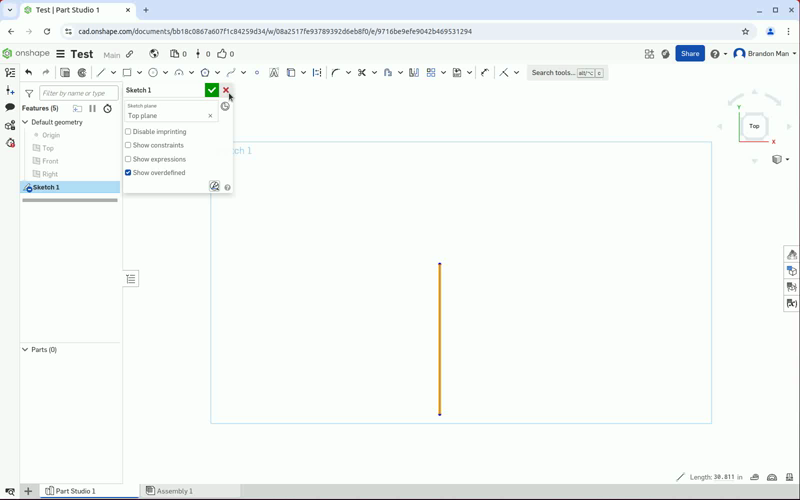
key(shift+h)
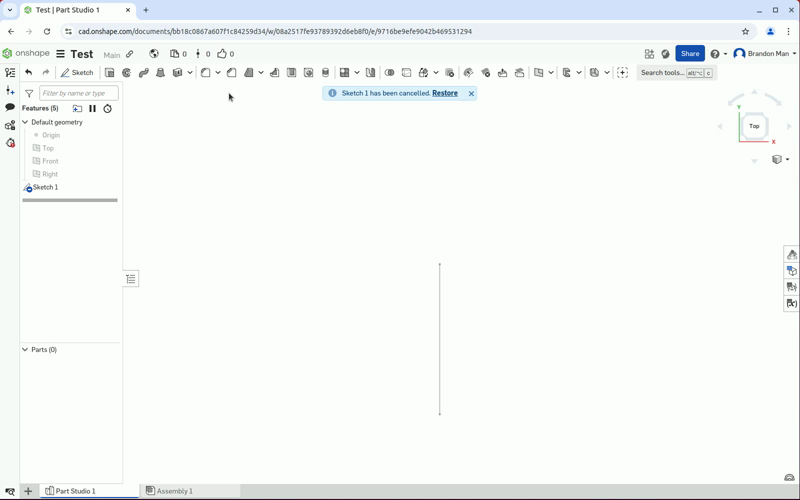
mouse_move(73, 352)
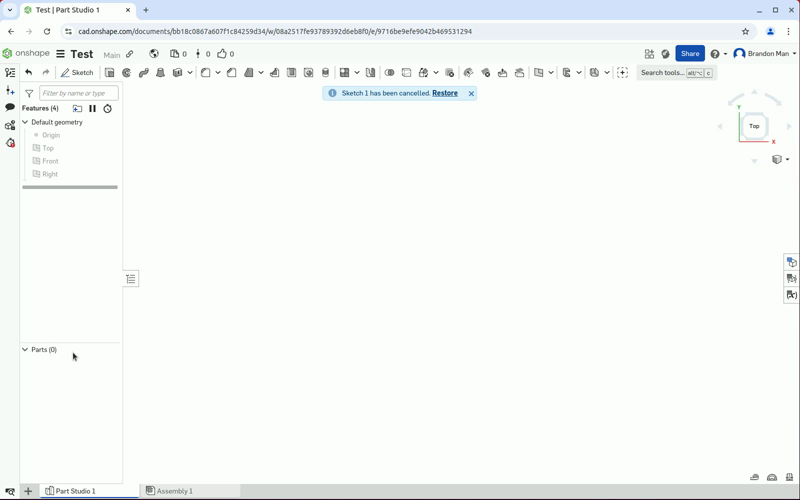
key(y)
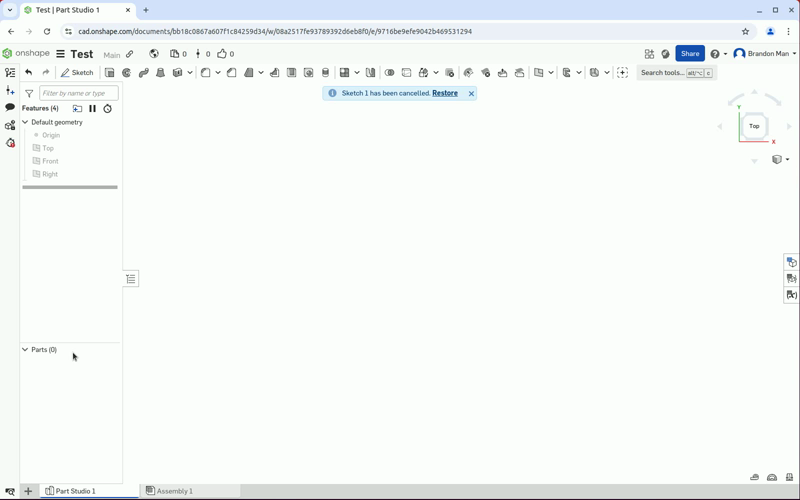
key(shift+p)
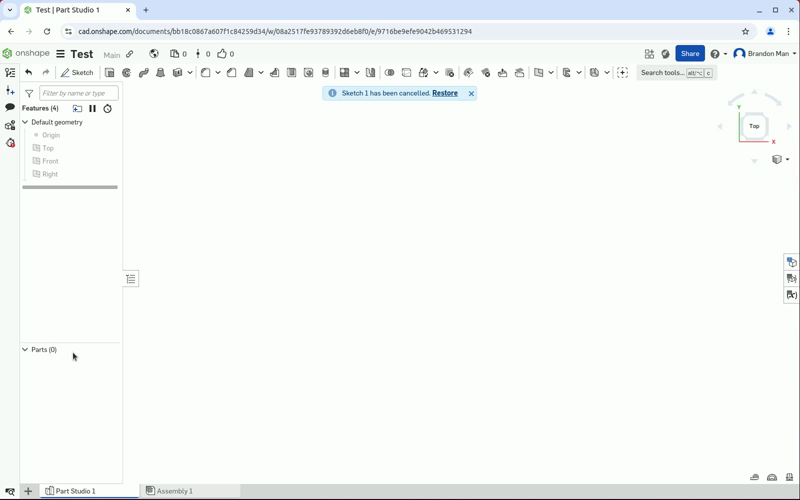
key(space)
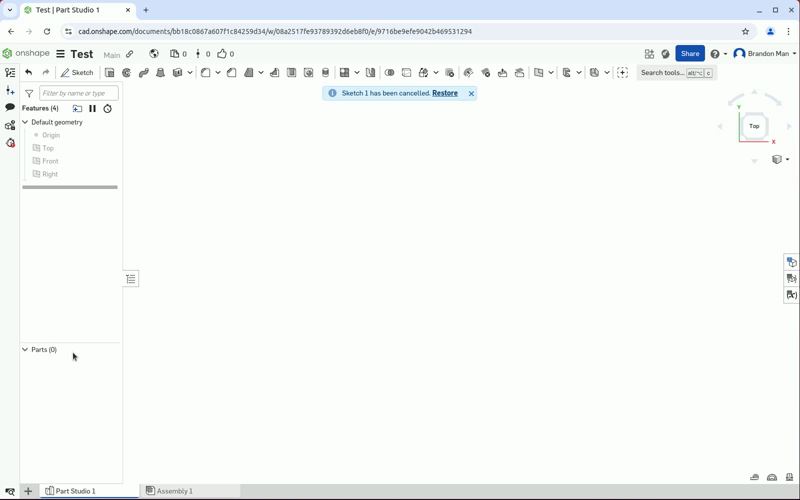
key_down(shift)
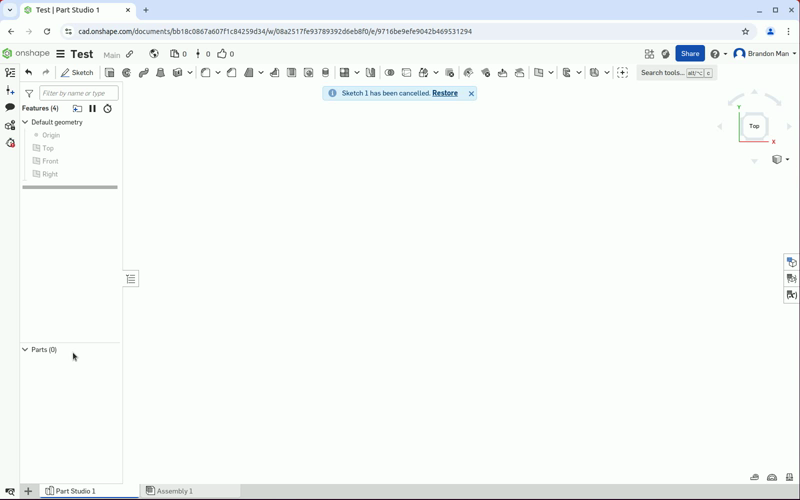
key(up)
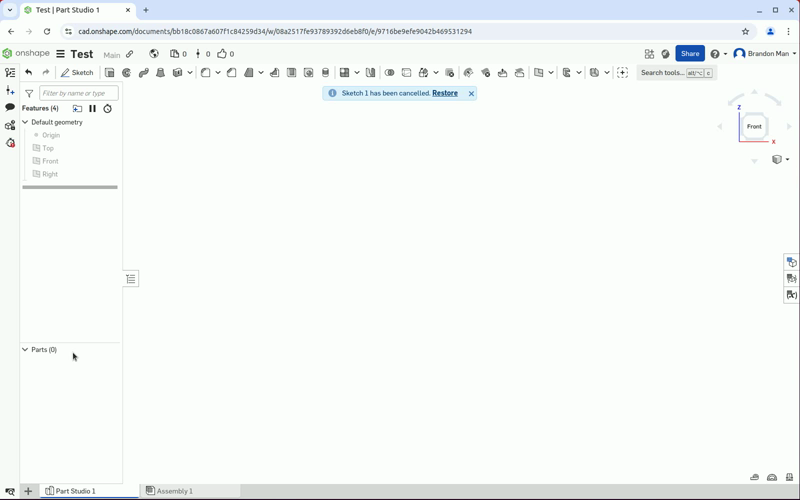
key_up(shift)
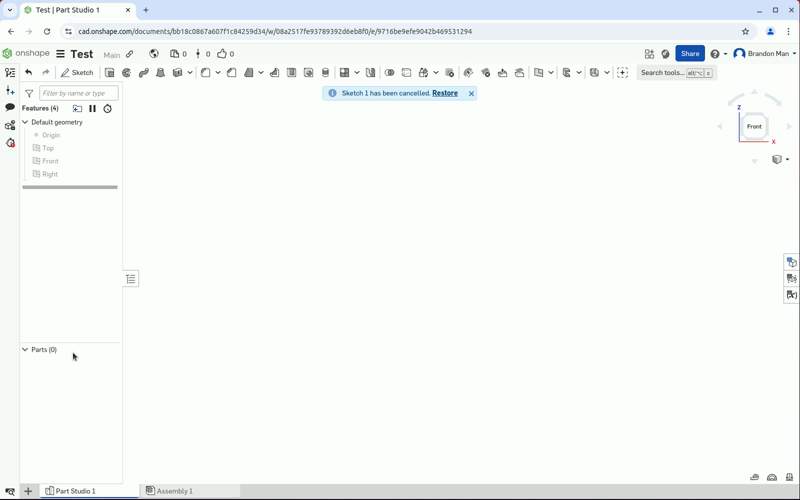
mouse_move(73, 352)
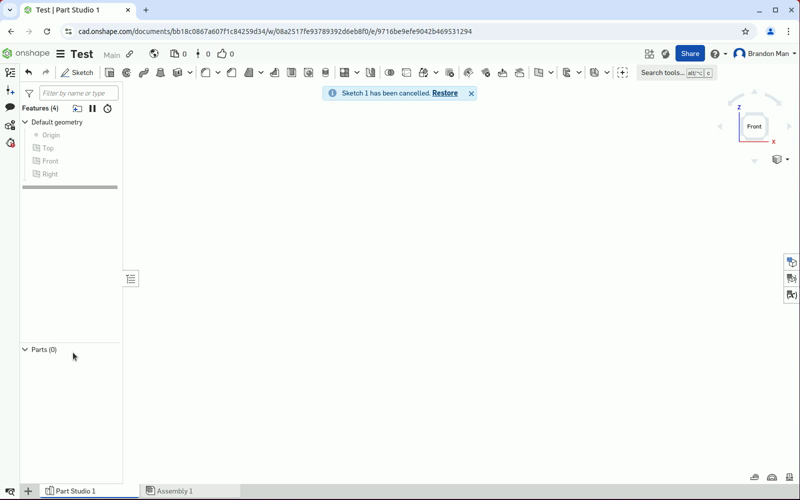
key(shift+y)
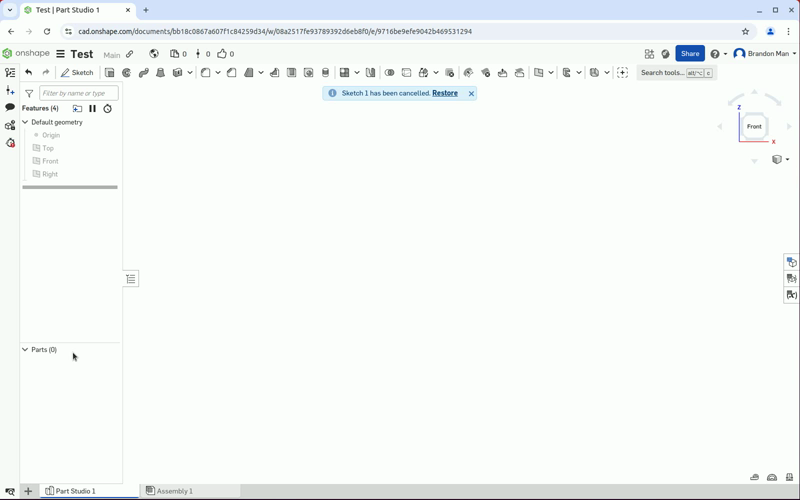
key(shift+s)
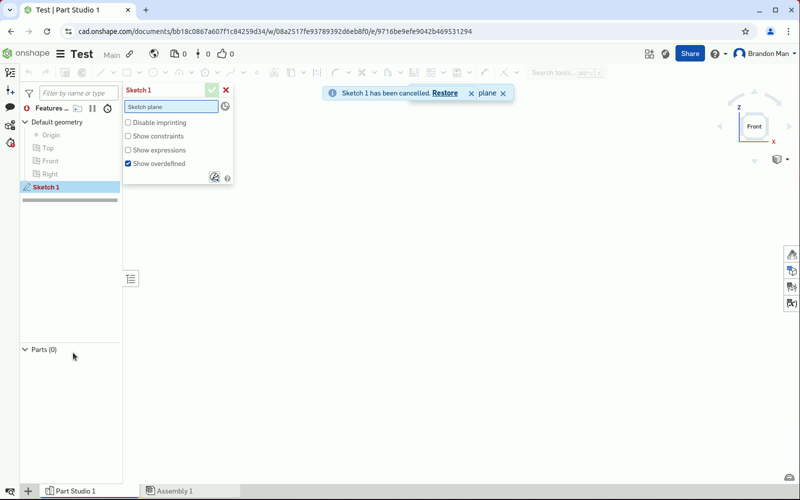
mouse_move(73, 163)
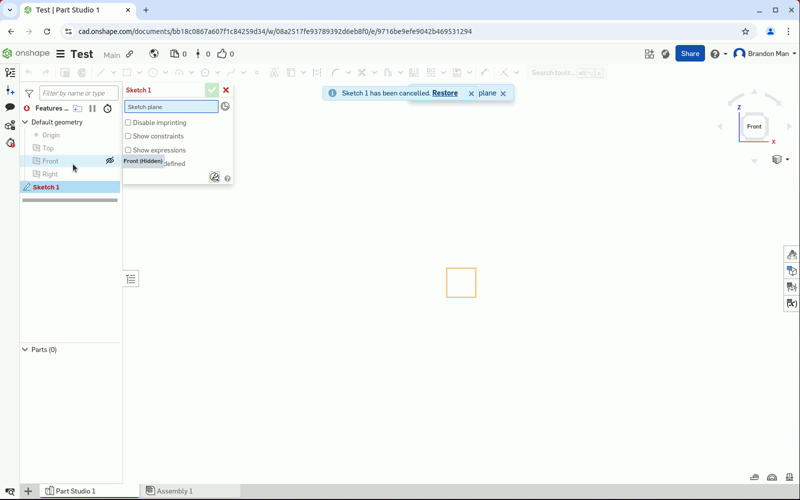
click(73, 163)
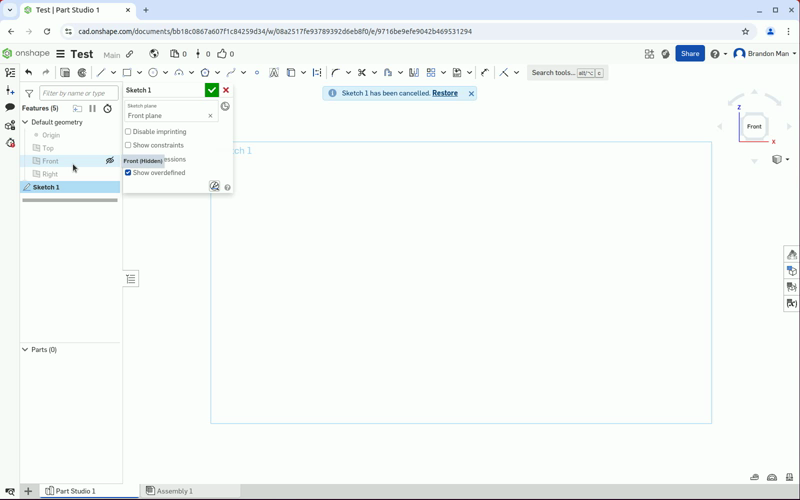
mouse_move(73, 352)
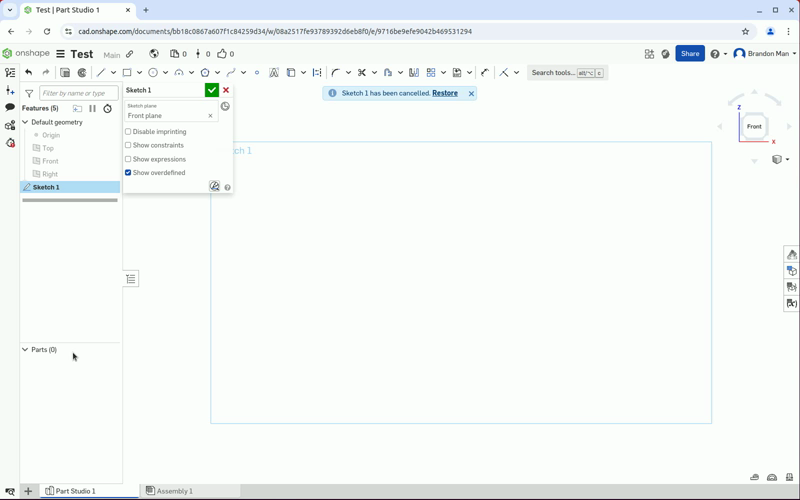
key(y)
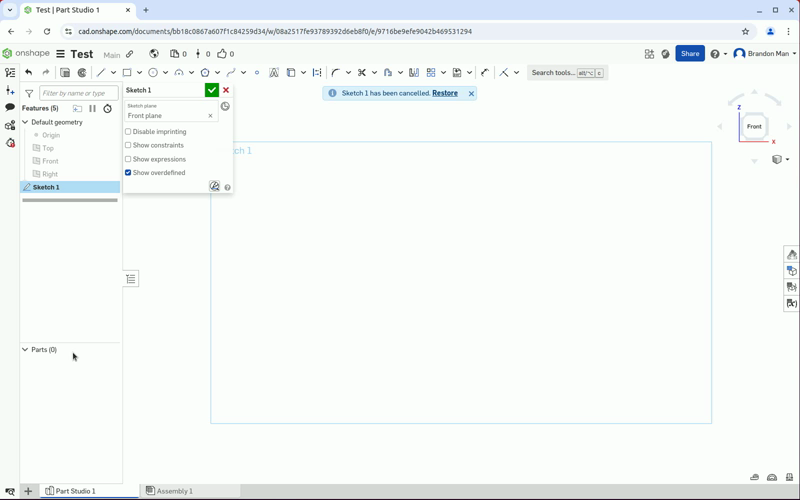
key(l)
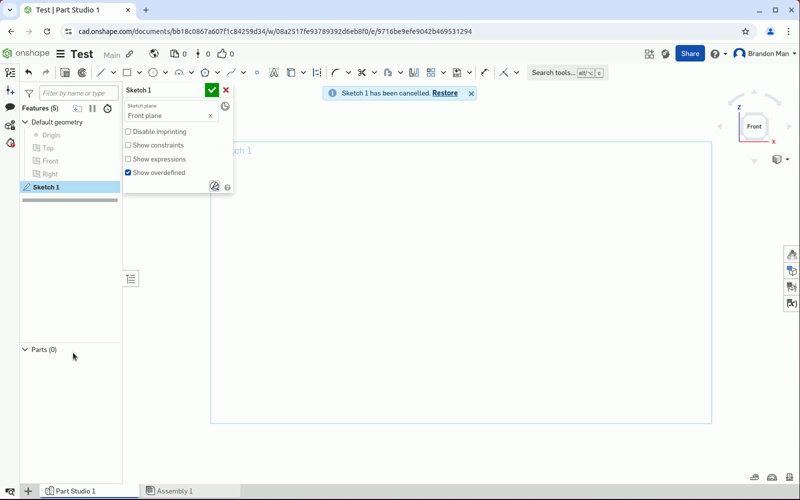
key_down(shift)
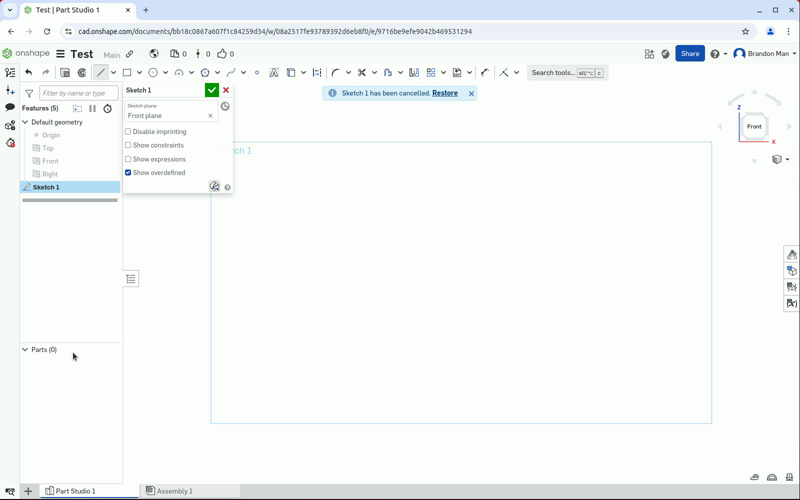
mouse_move(460, 282)
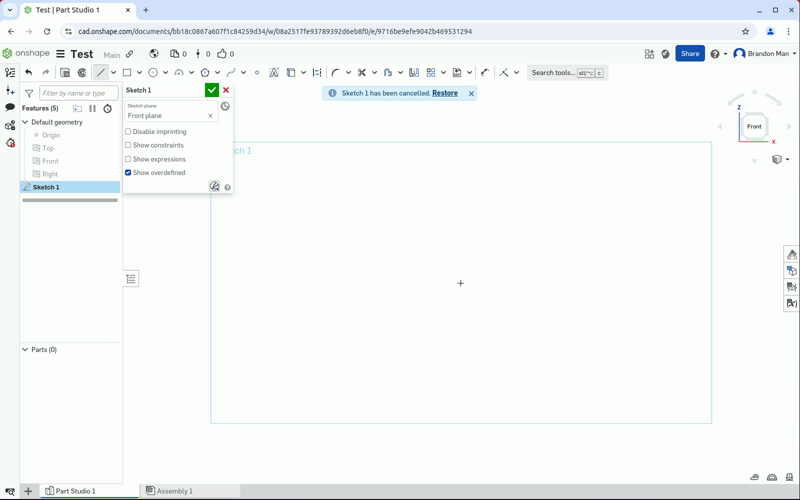
click(460, 282)
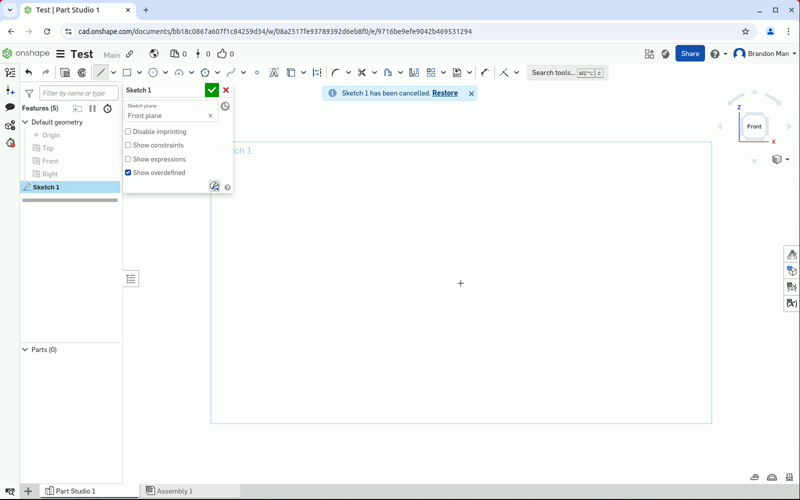
key_up(shift)
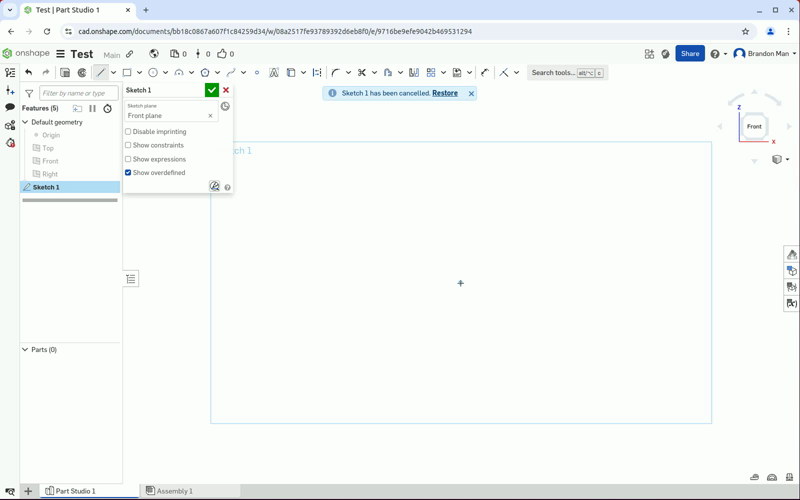
key_down(shift)
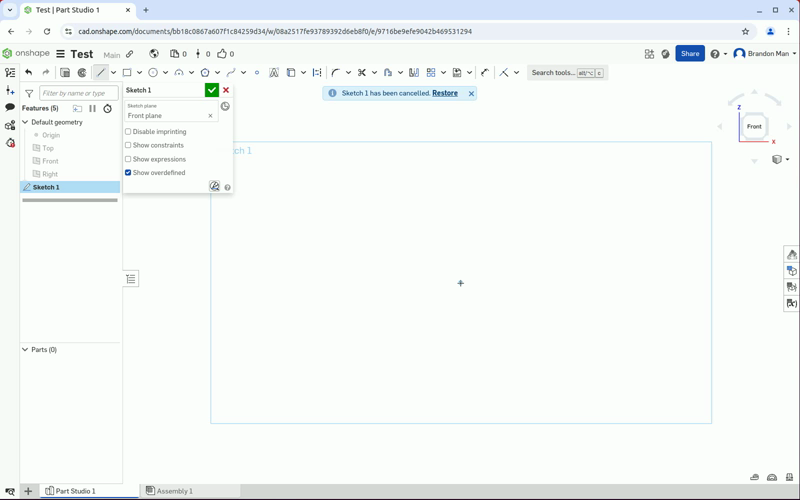
mouse_move(490, 282)
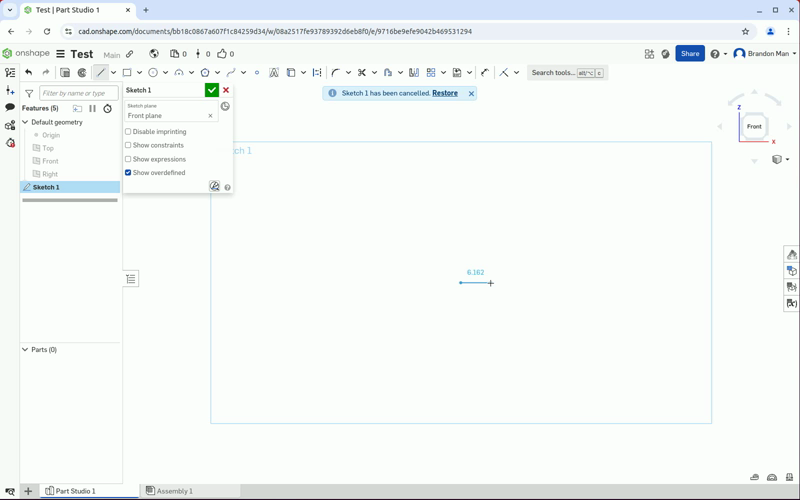
mouse_move(510, 282)
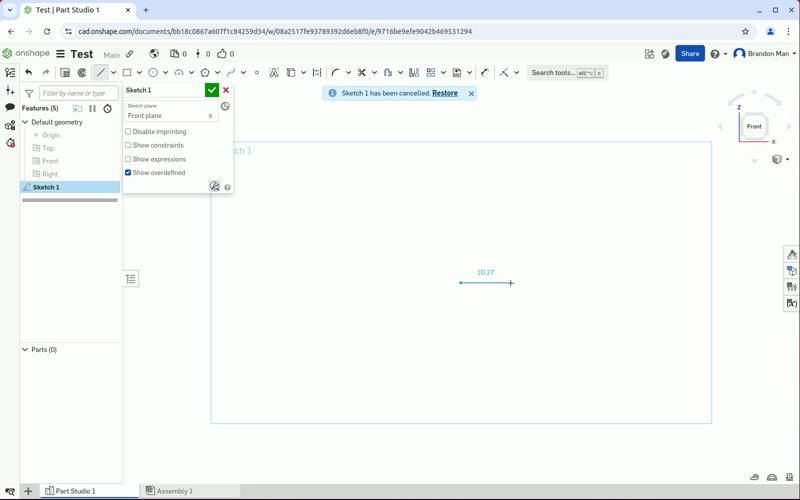
click(510, 282)
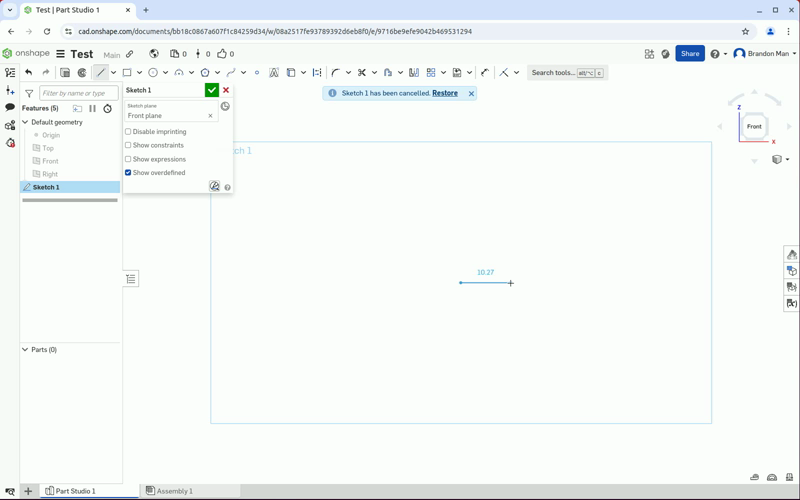
key_up(shift)
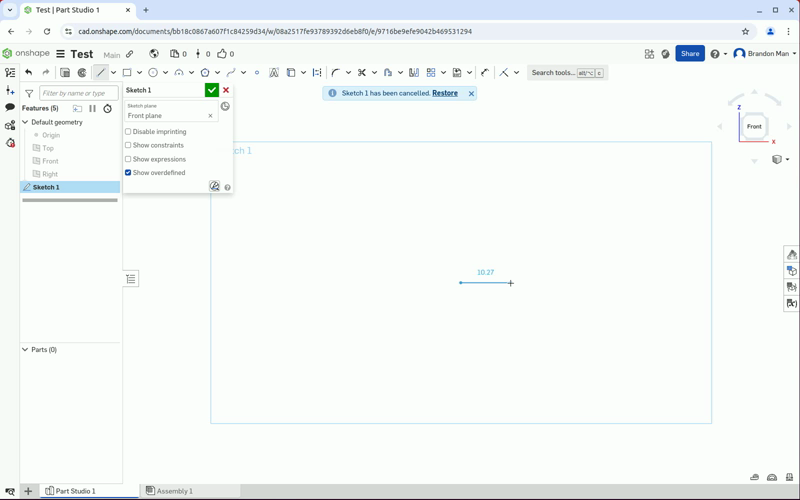
key_down(shift)
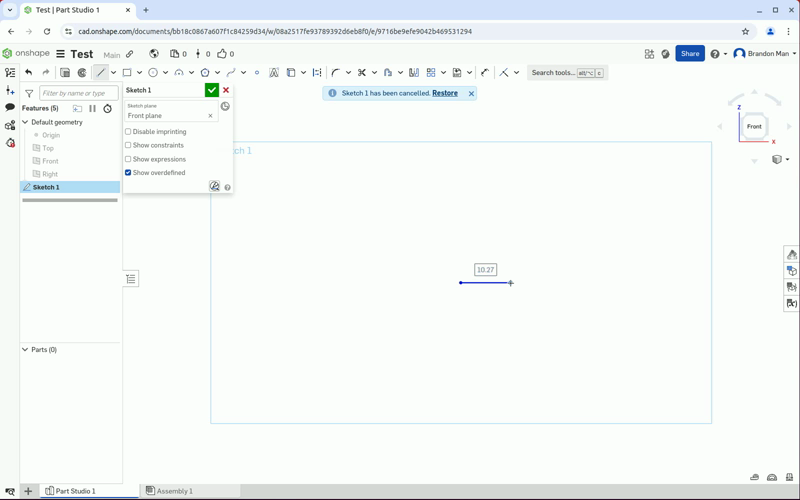
mouse_move(510, 170)
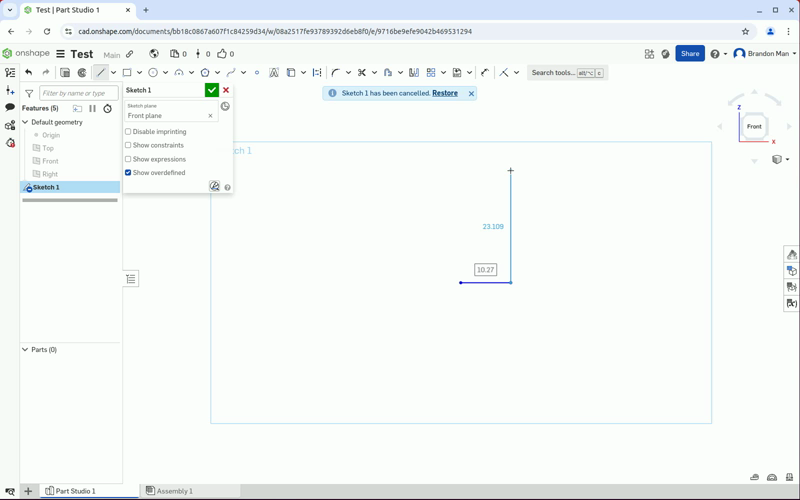
click(510, 170)
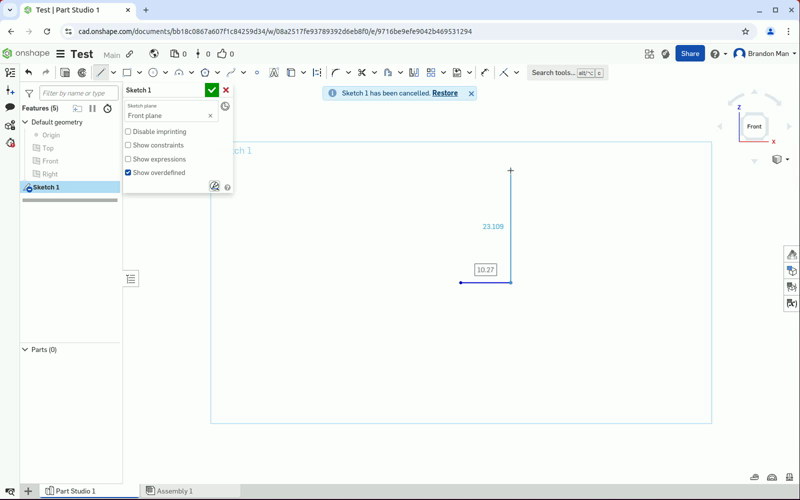
key_up(shift)
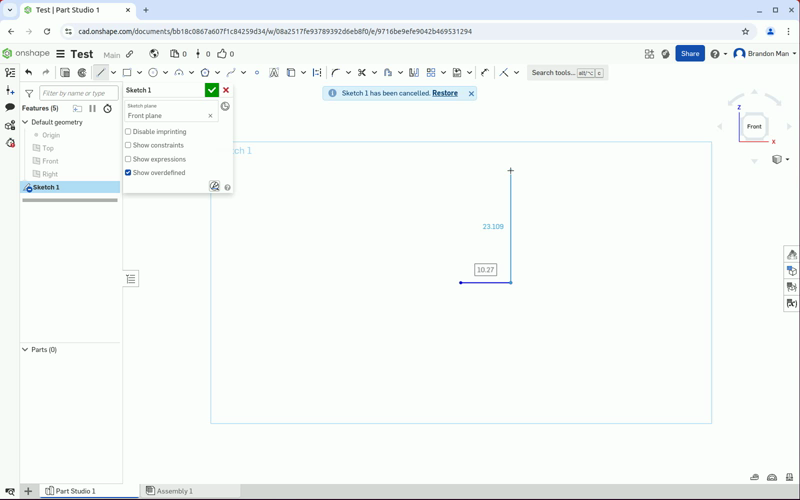
key_down(shift)
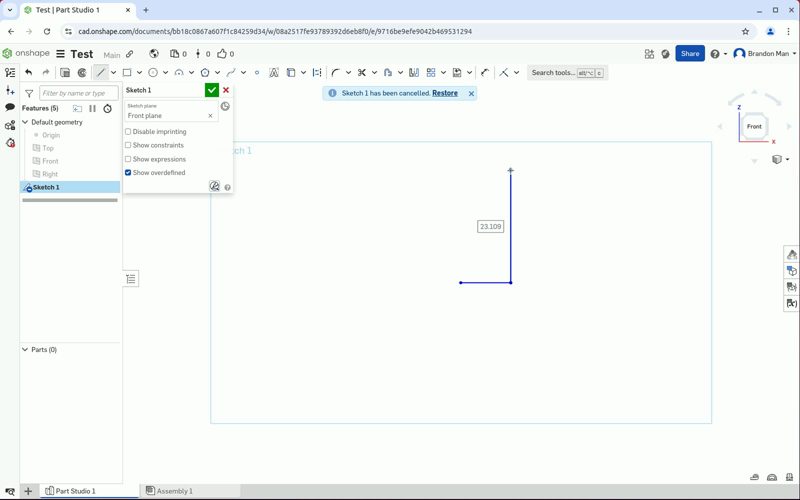
mouse_move(540, 170)
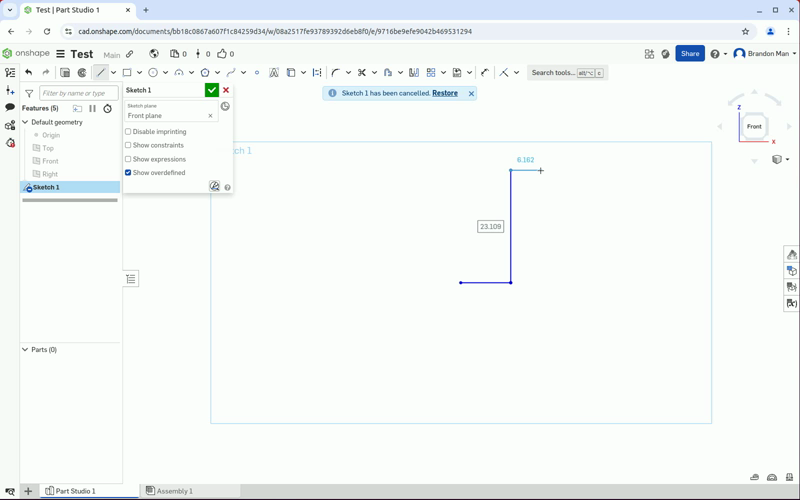
mouse_move(460, 170)
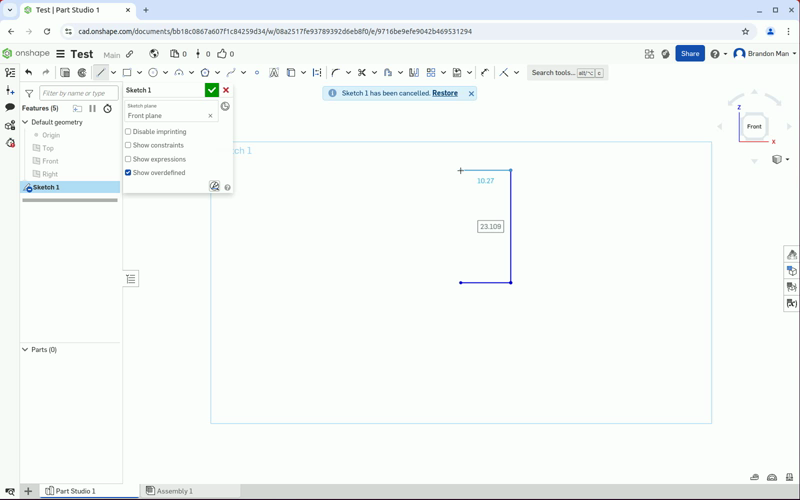
click(460, 170)
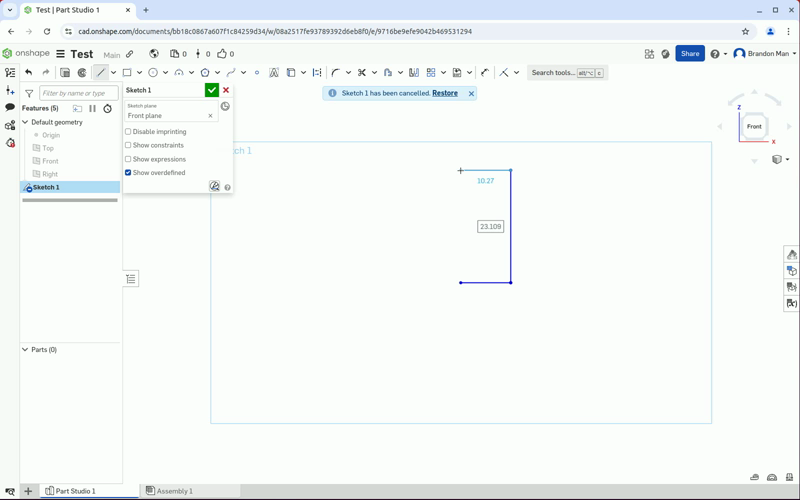
key_up(shift)
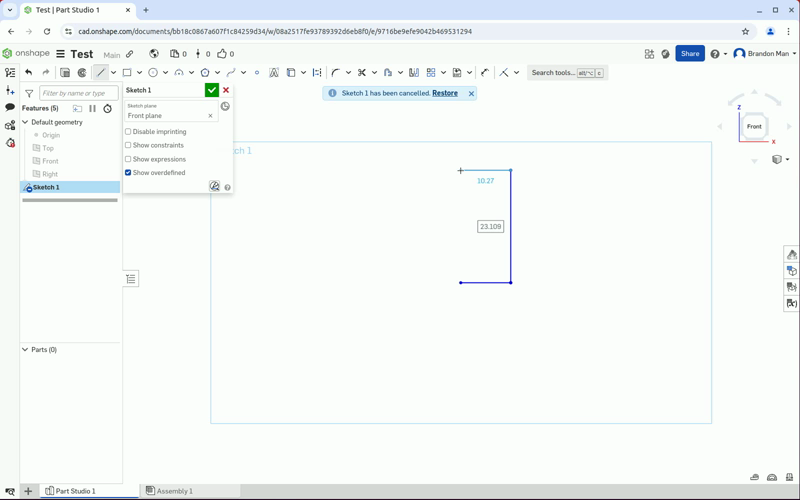
key_down(shift)
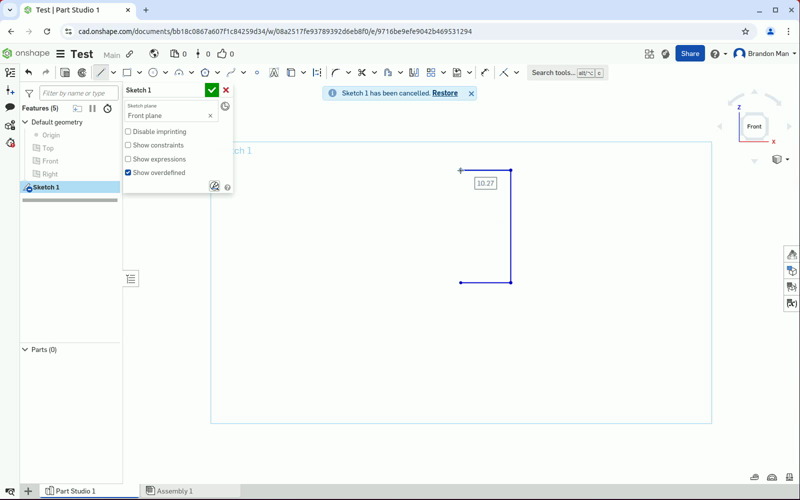
mouse_move(460, 282)
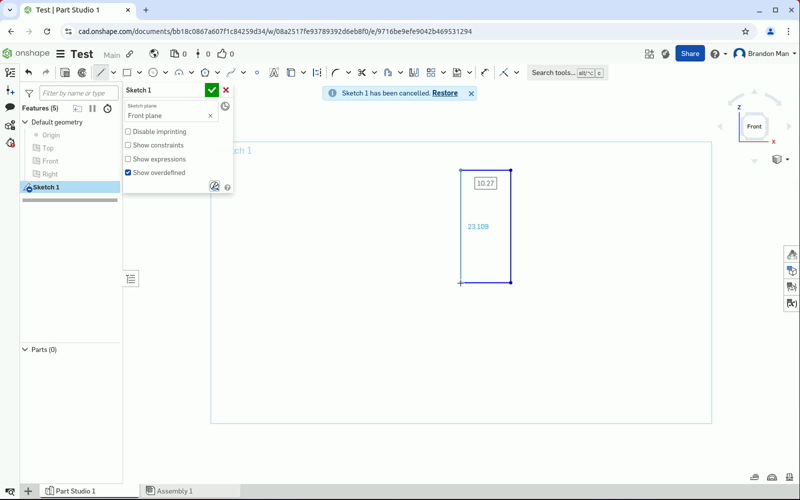
key_up(shift)
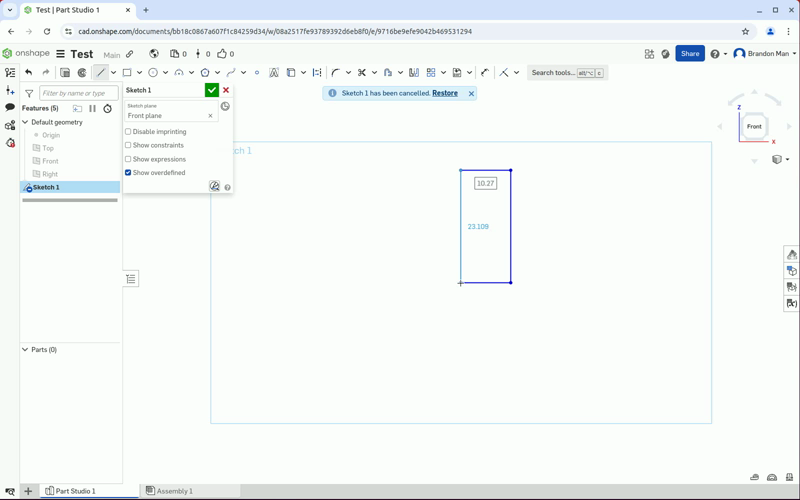
click(460, 282)
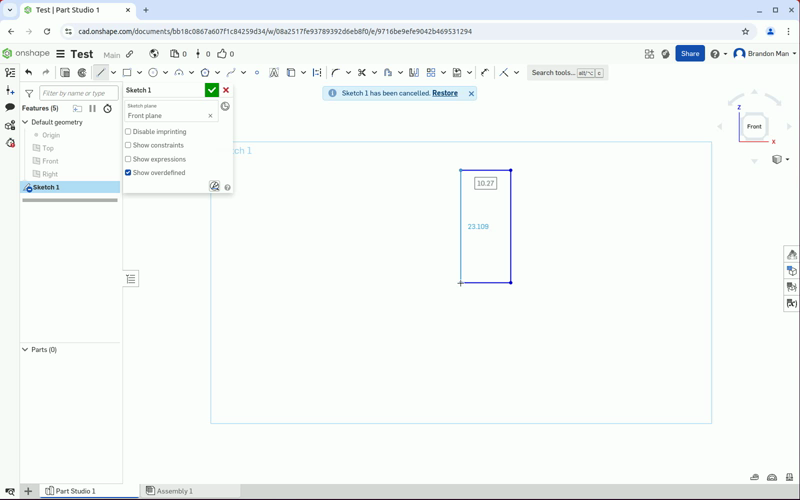
key(esc)
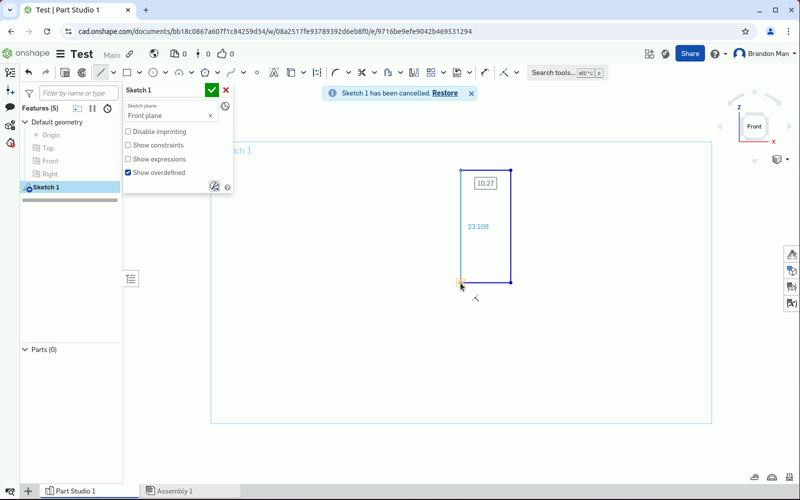
mouse_move(498, 249)
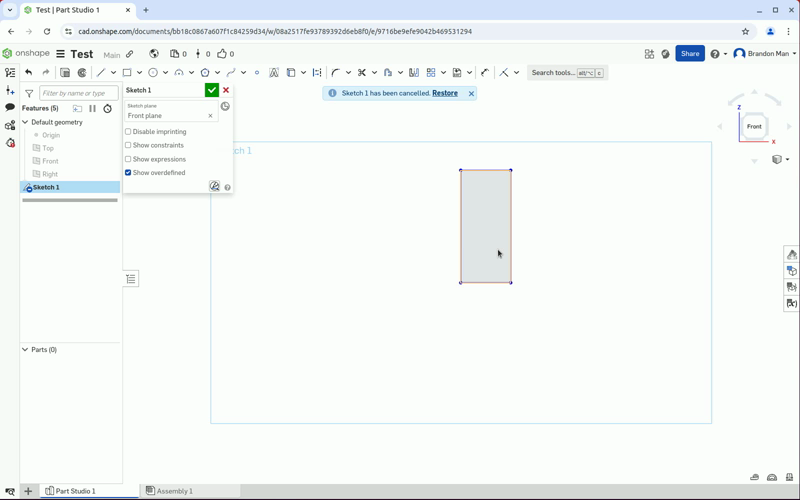
click(498, 249)
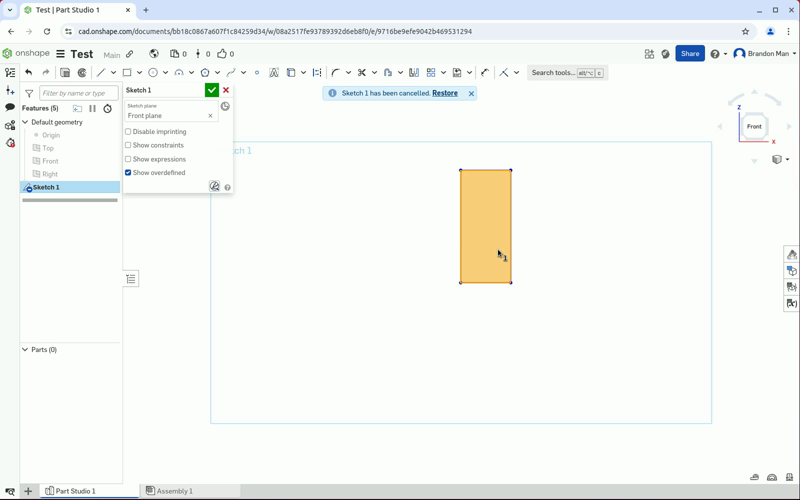
mouse_move(73, 352)
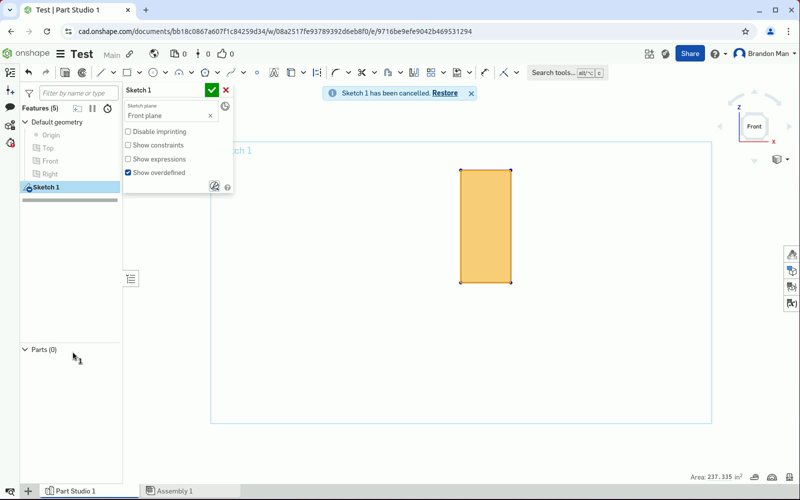
key(shift+y)
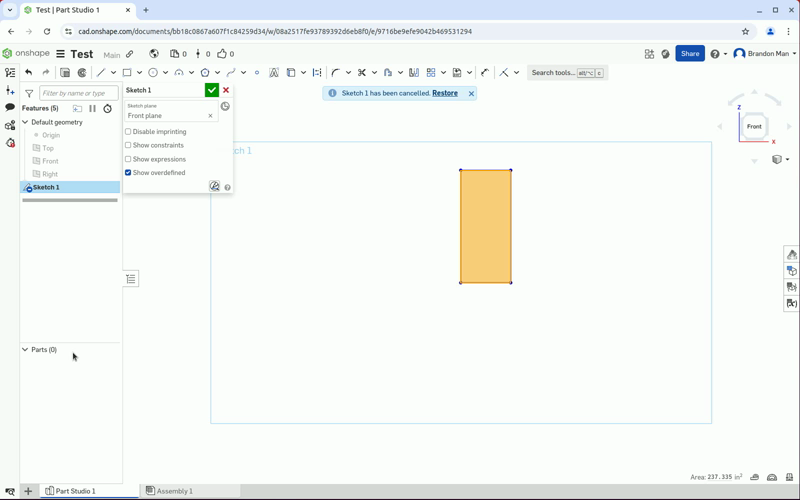
key(shift+e)
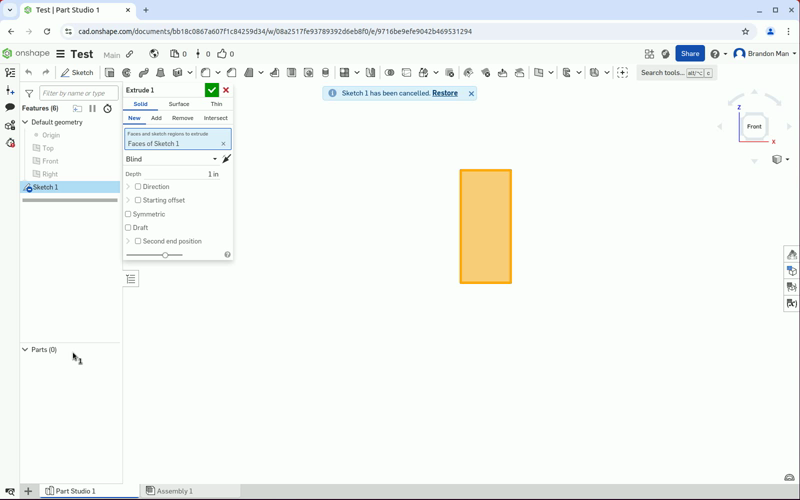
mouse_move(143, 106)
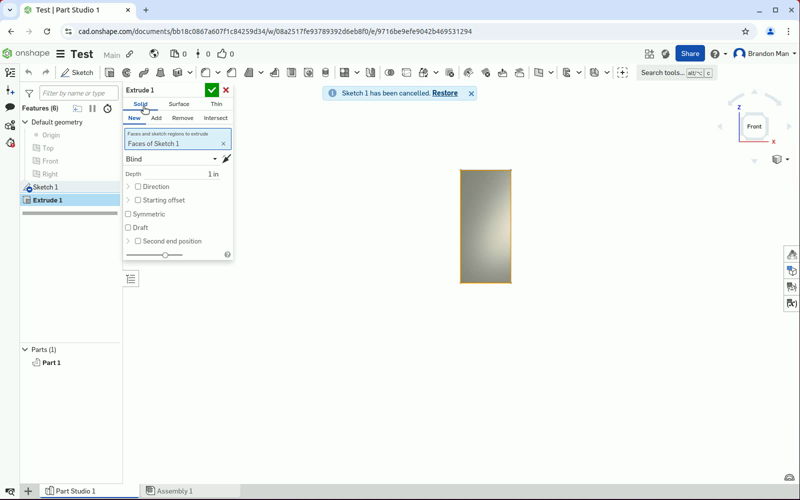
click(143, 106)
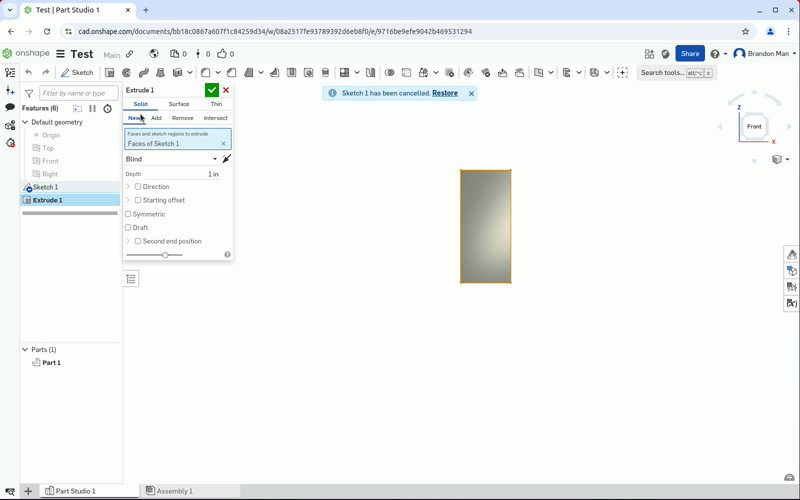
mouse_move(137, 120)
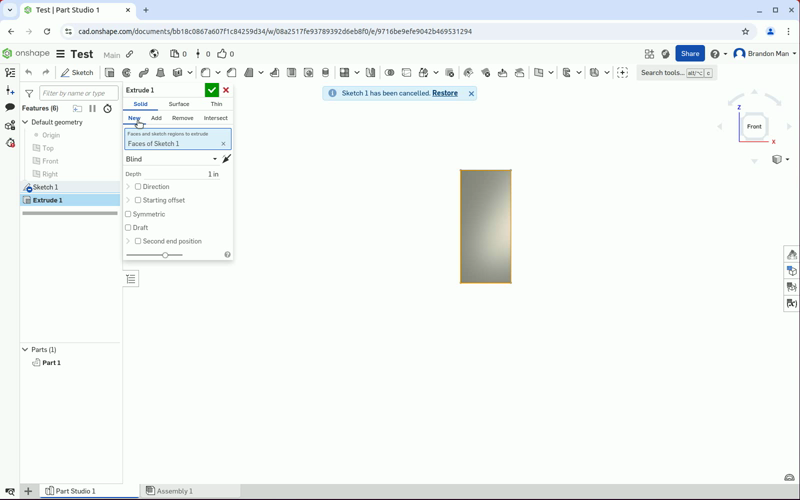
click(137, 120)
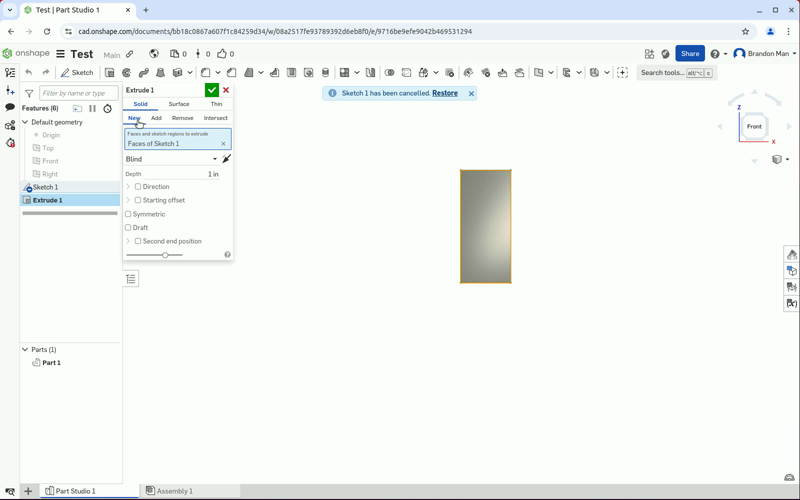
key(tab, 4)
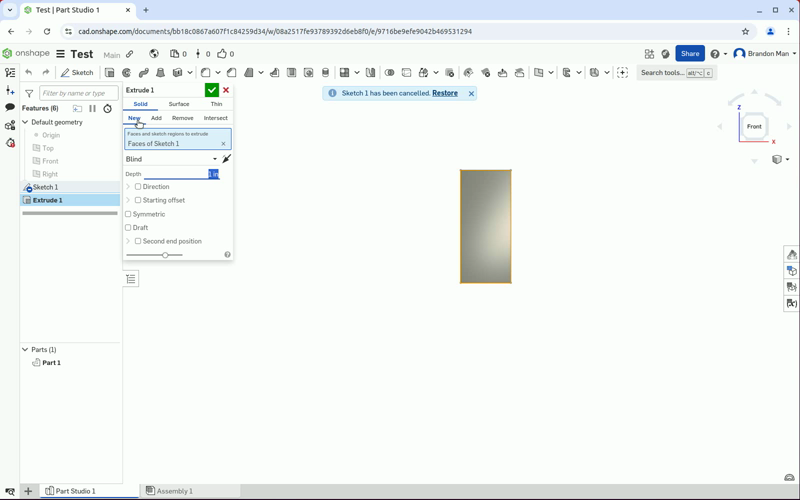
text(20.22)
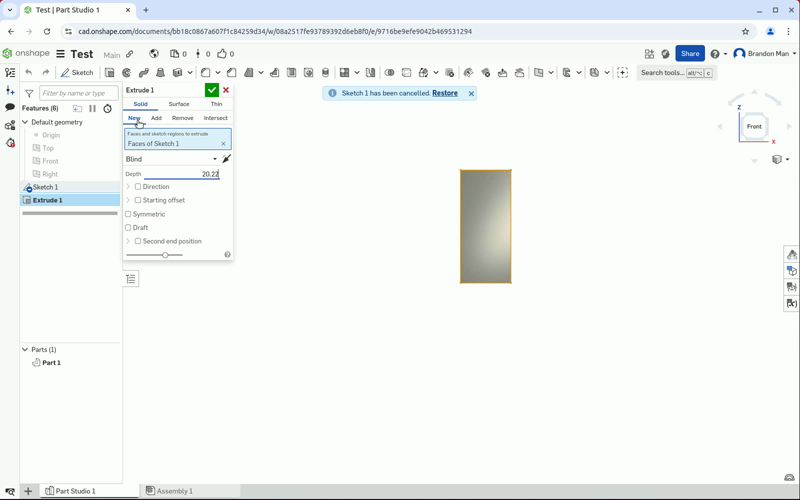
key(enter)
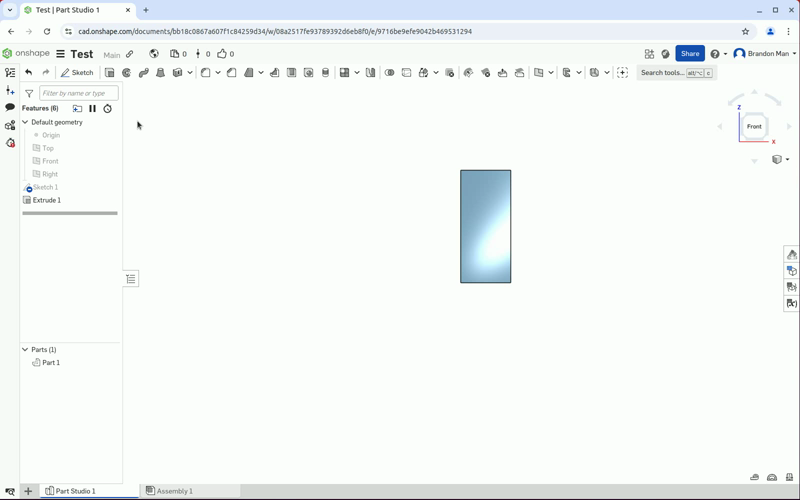
key(shift+h)
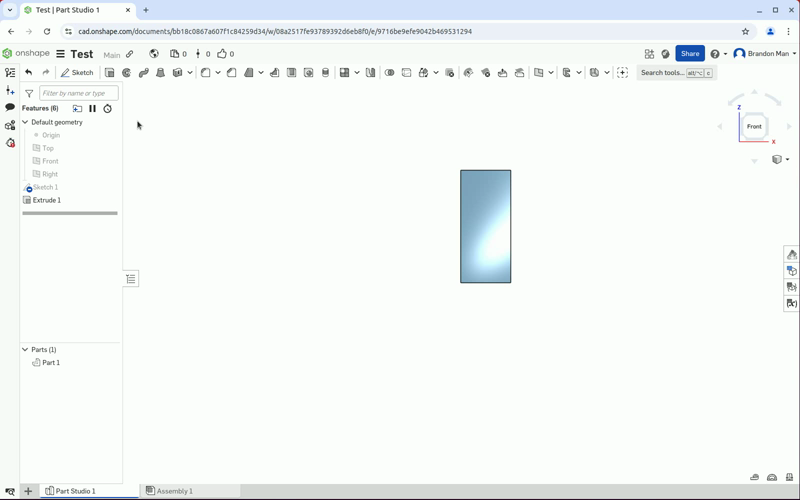
key(shift+h)
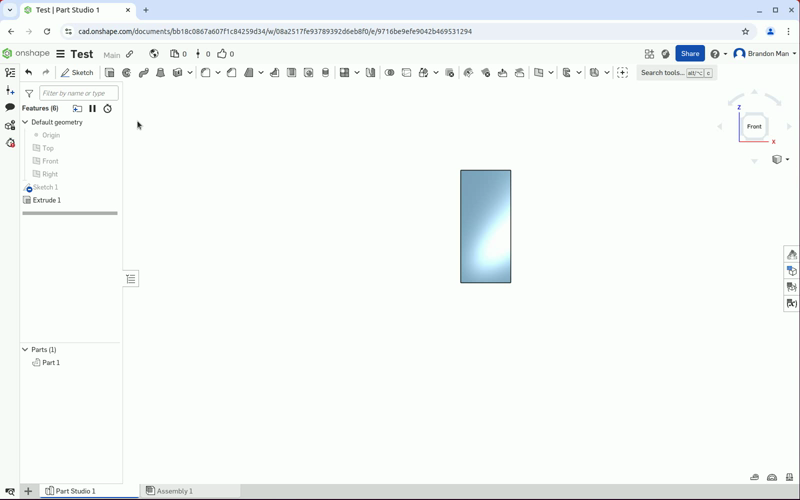
mouse_move(73, 189)
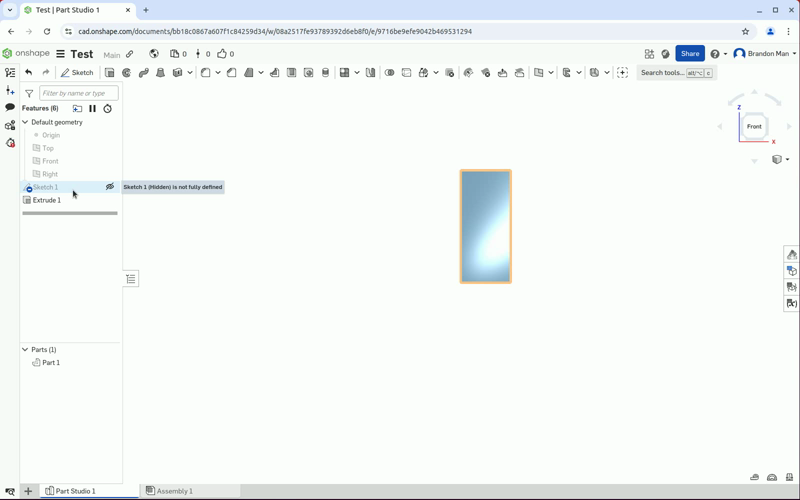
click(73, 189)
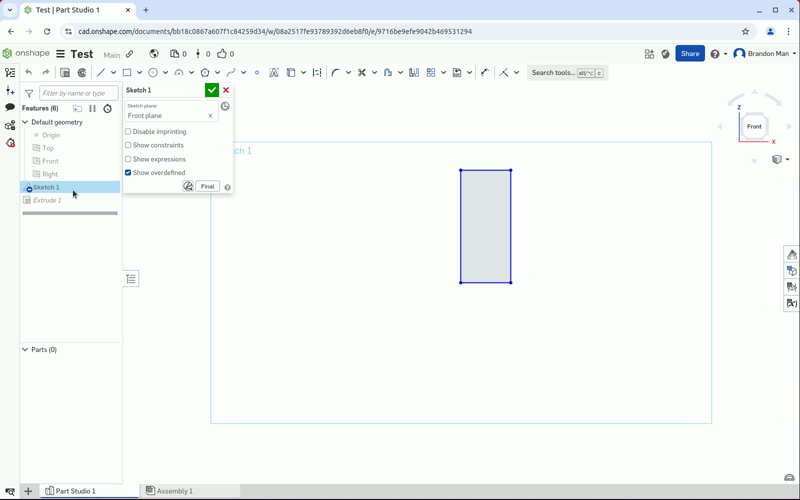
mouse_move(229, 92)
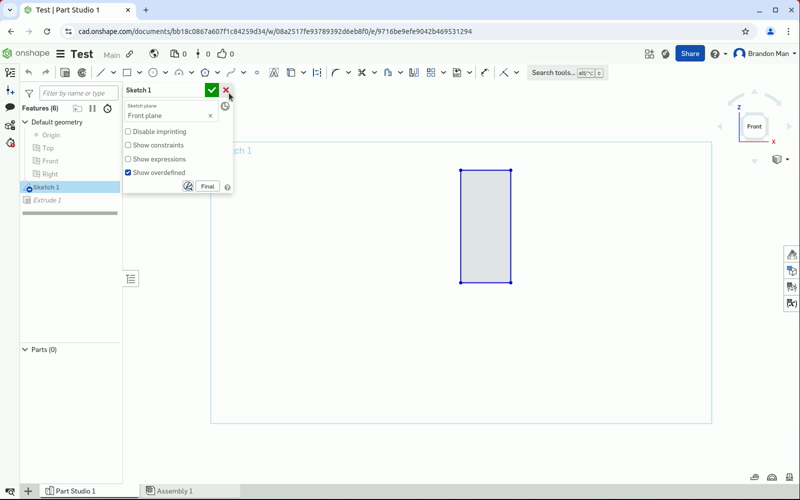
click(229, 92)
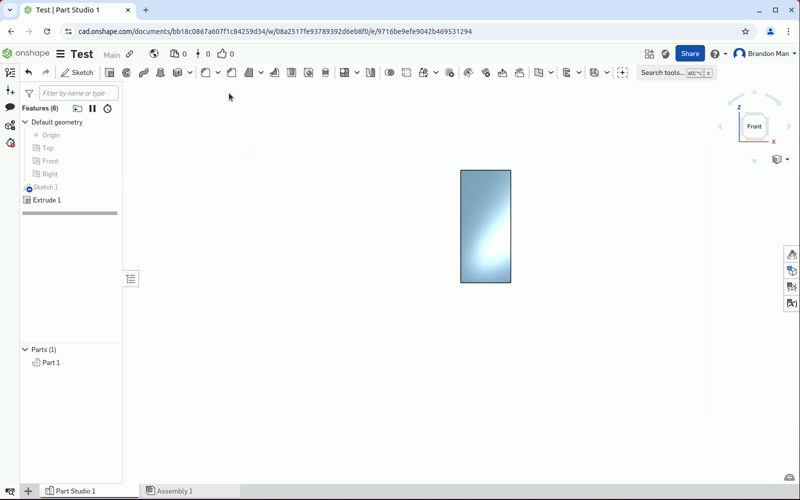
mouse_move(541, 75)
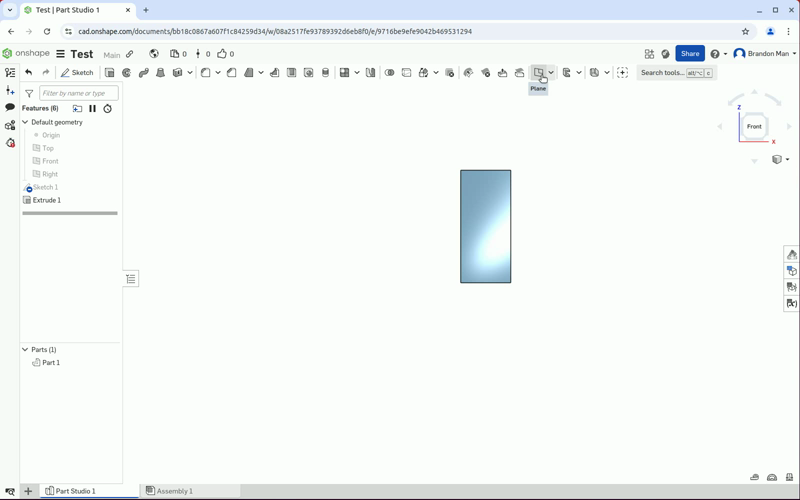
click(541, 75)
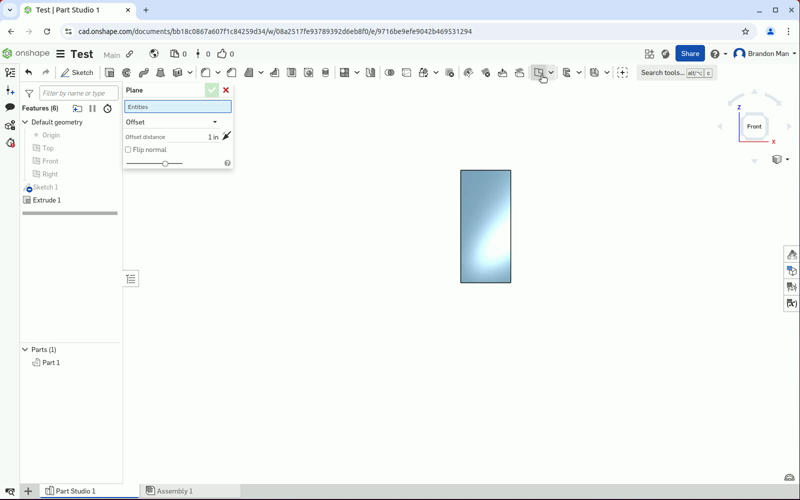
mouse_move(73, 163)
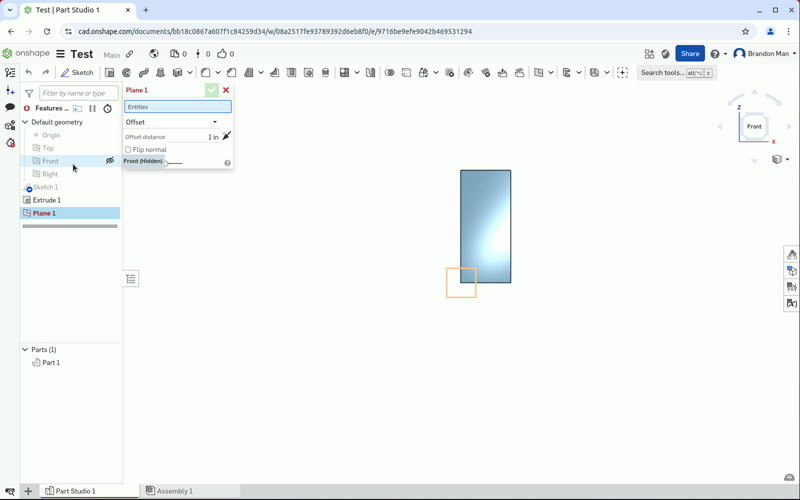
click(73, 163)
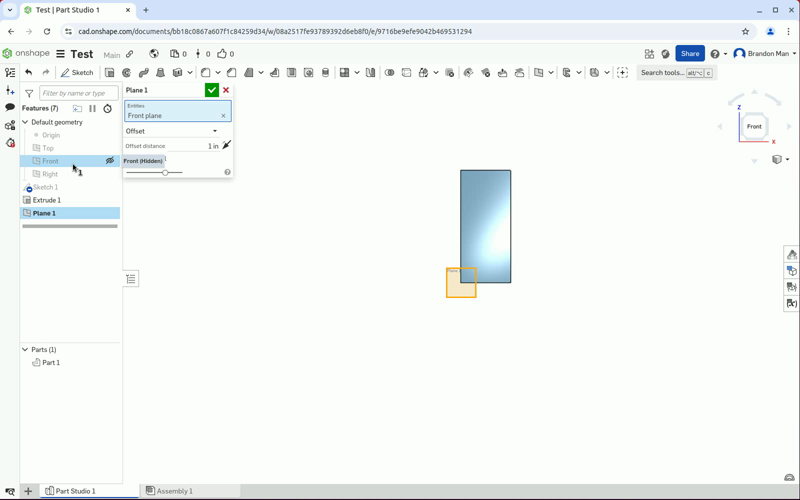
key(tab, 2)
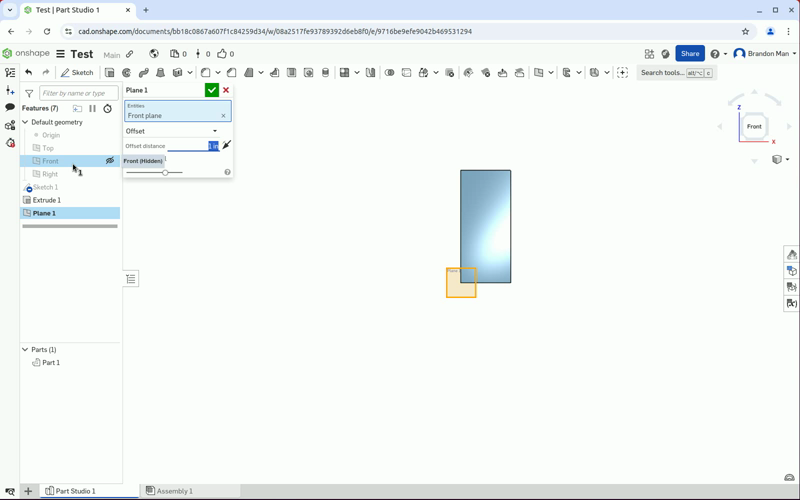
text(20.212)
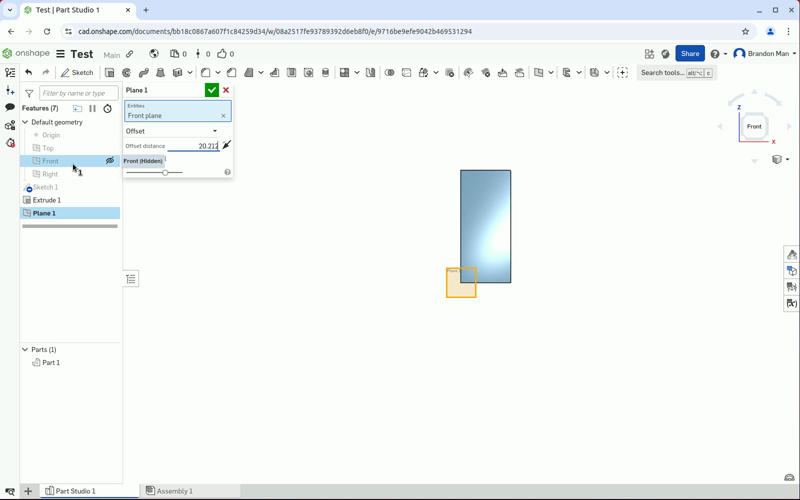
key(enter, 2)
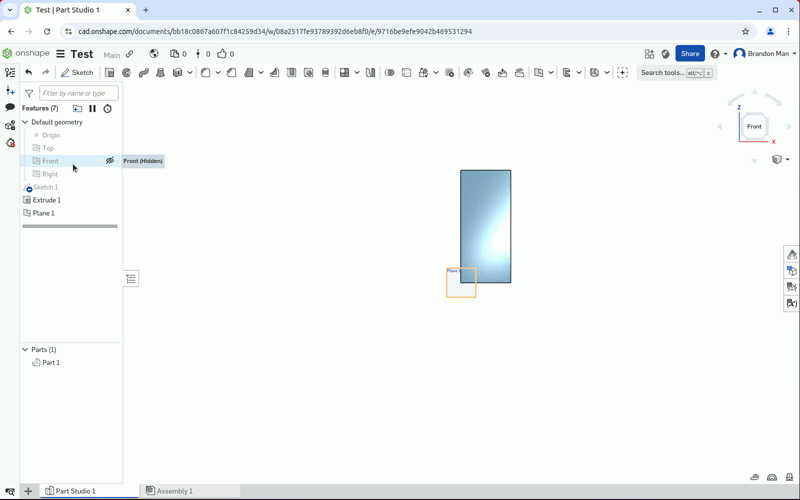
key(shift+s)
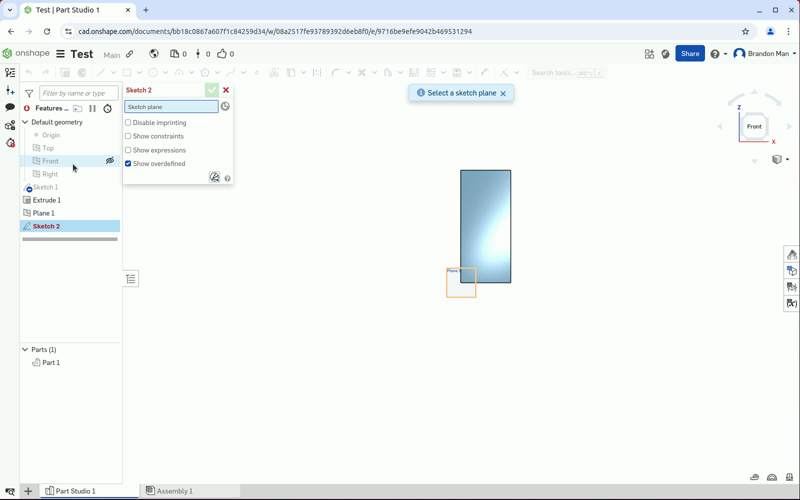
mouse_move(73, 215)
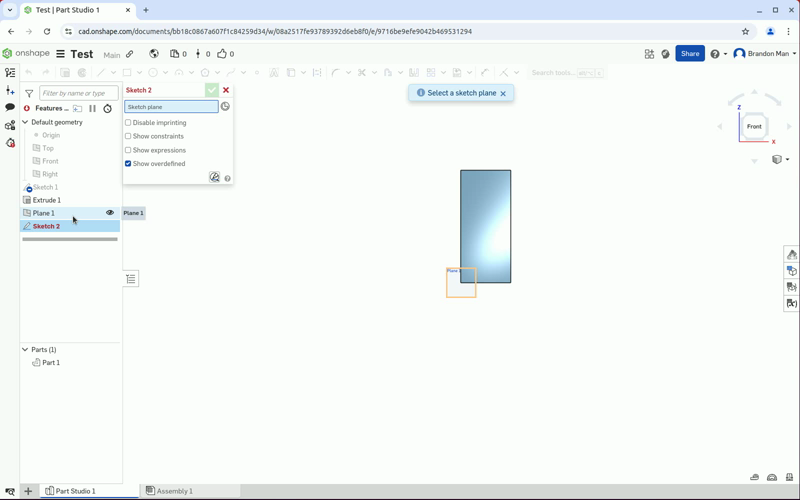
click(73, 215)
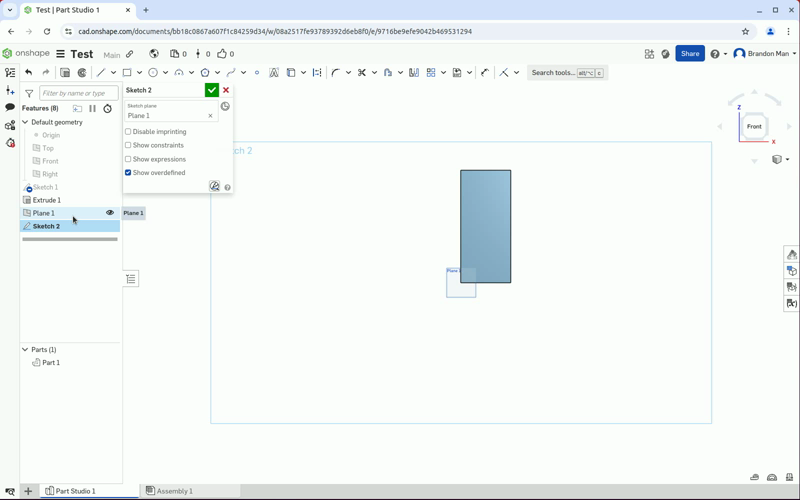
mouse_move(73, 352)
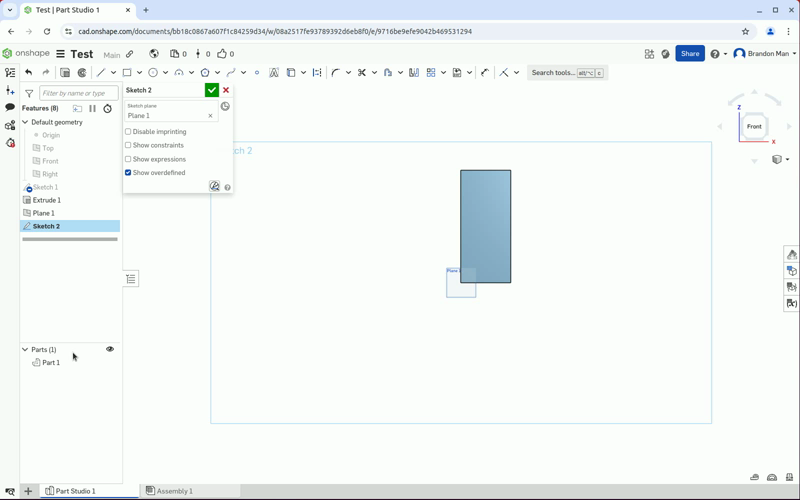
key(y)
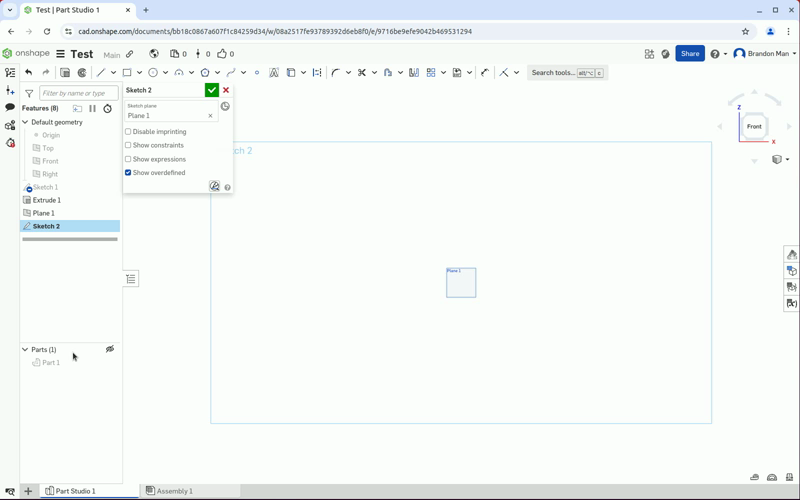
key(l)
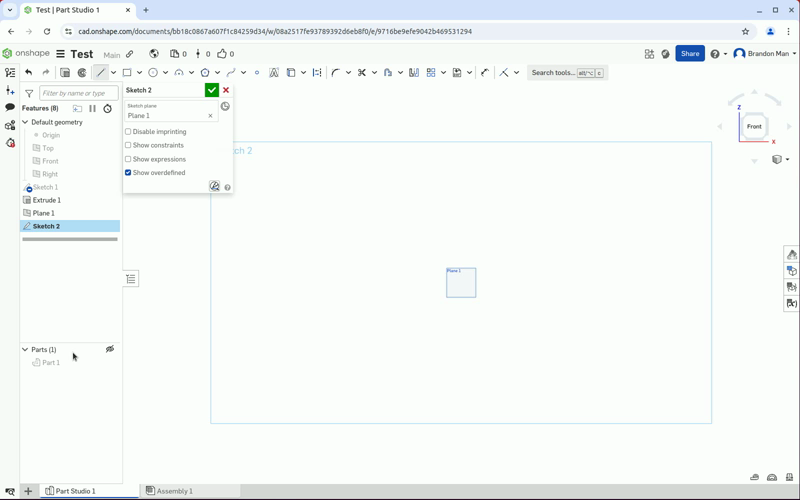
key_down(shift)
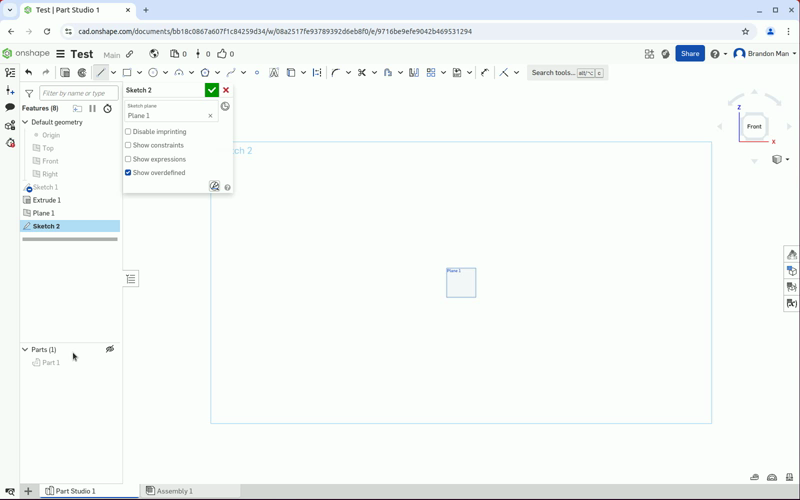
mouse_move(466, 186)
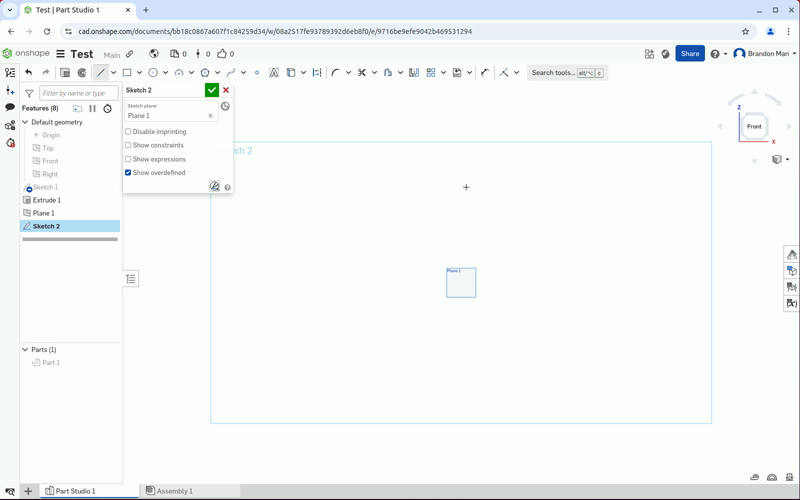
click(466, 186)
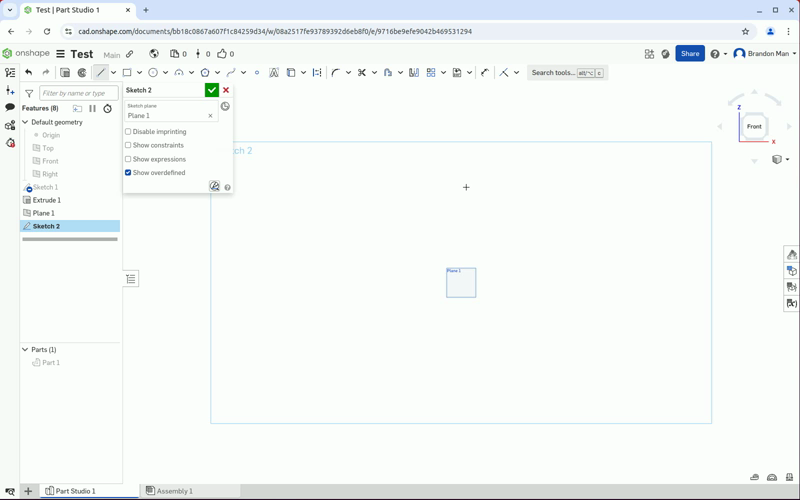
key_up(shift)
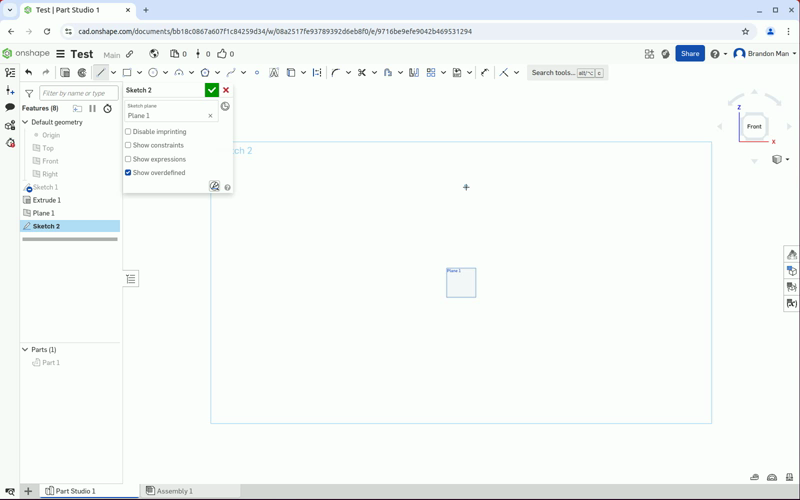
key_down(shift)
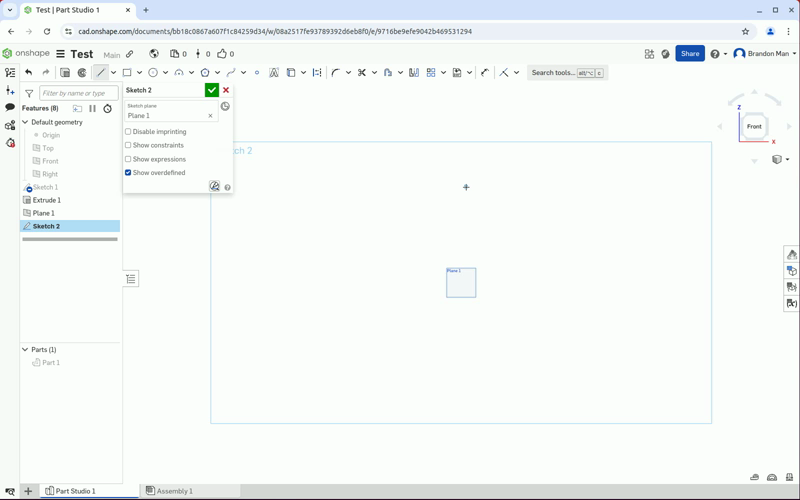
mouse_move(496, 186)
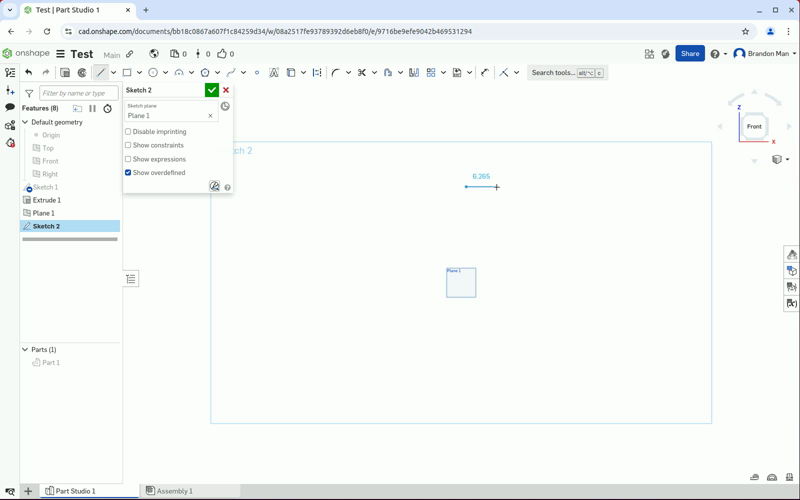
mouse_move(506, 186)
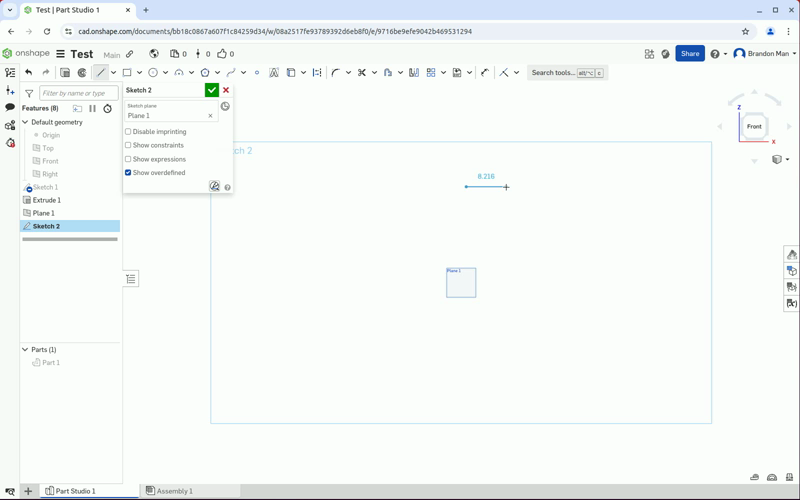
click(506, 186)
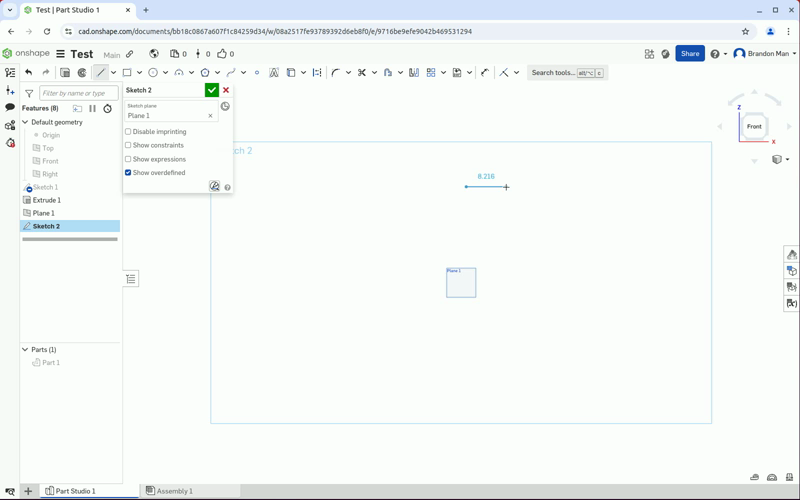
key_up(shift)
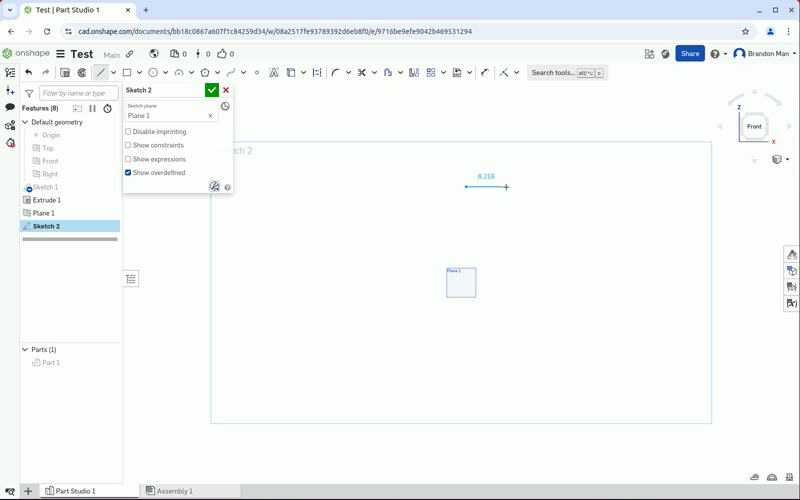
key_down(shift)
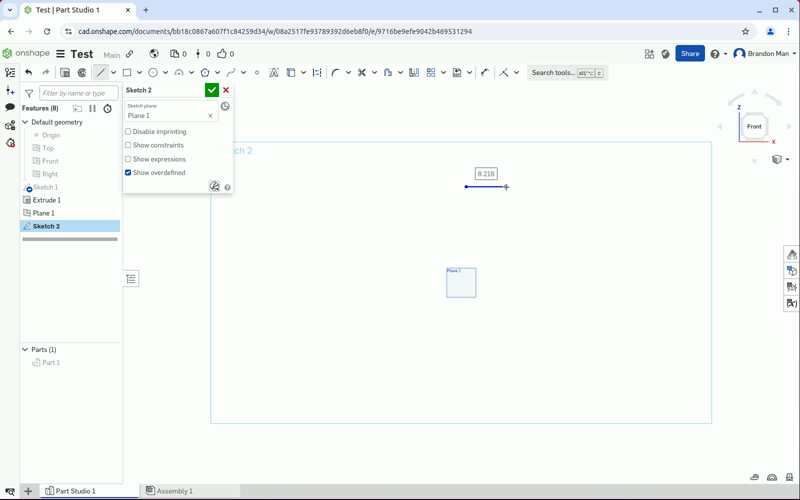
mouse_move(536, 186)
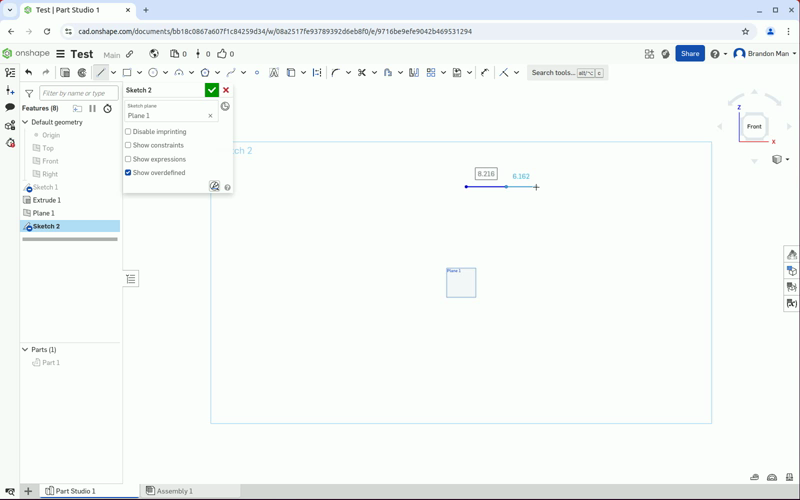
mouse_move(506, 182)
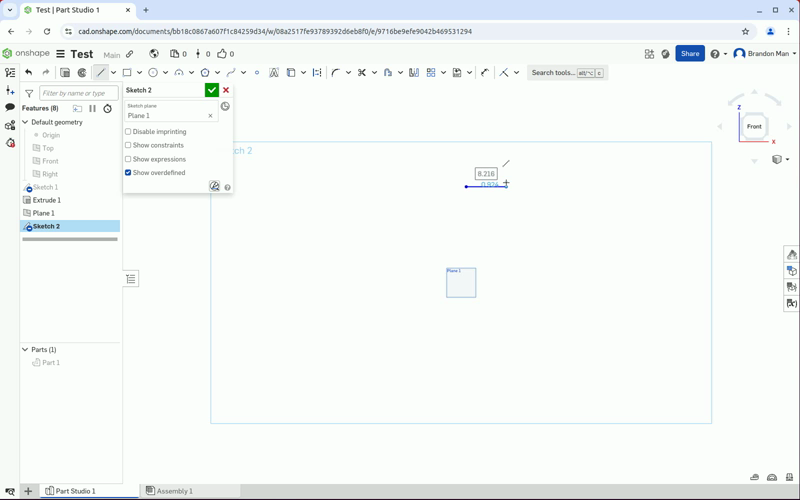
scroll(6)
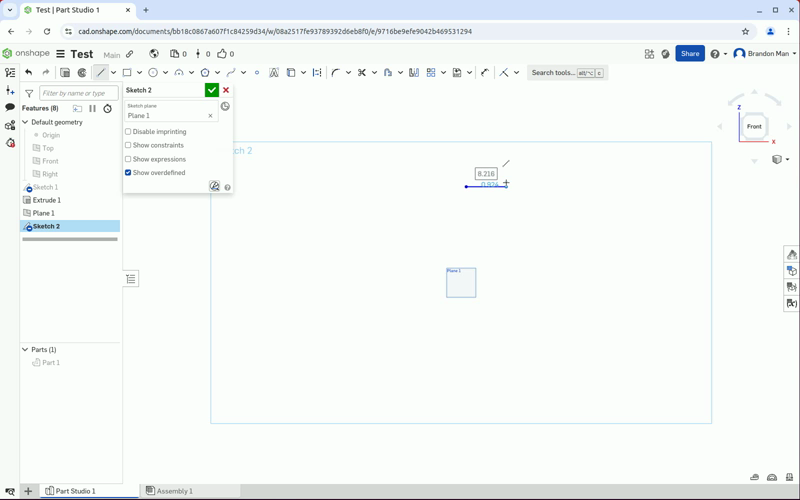
scroll(6)
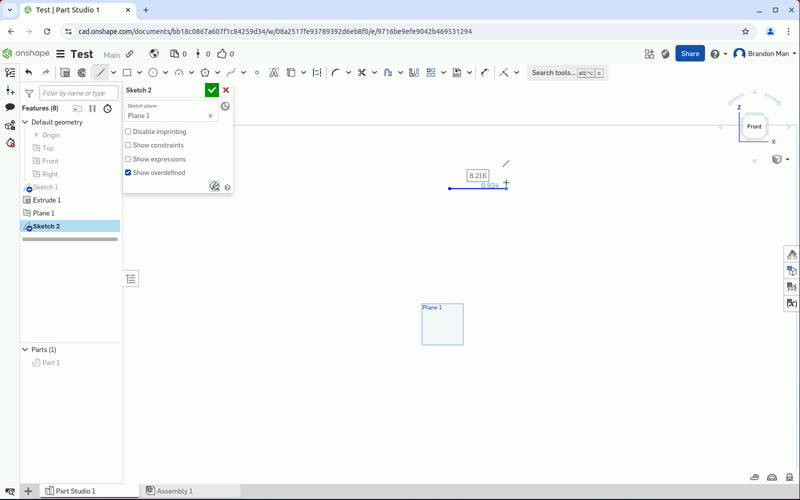
scroll(6)
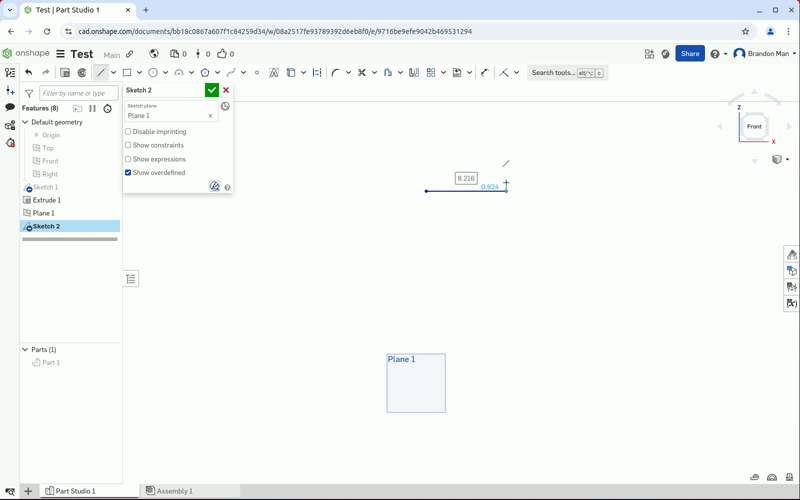
scroll(6)
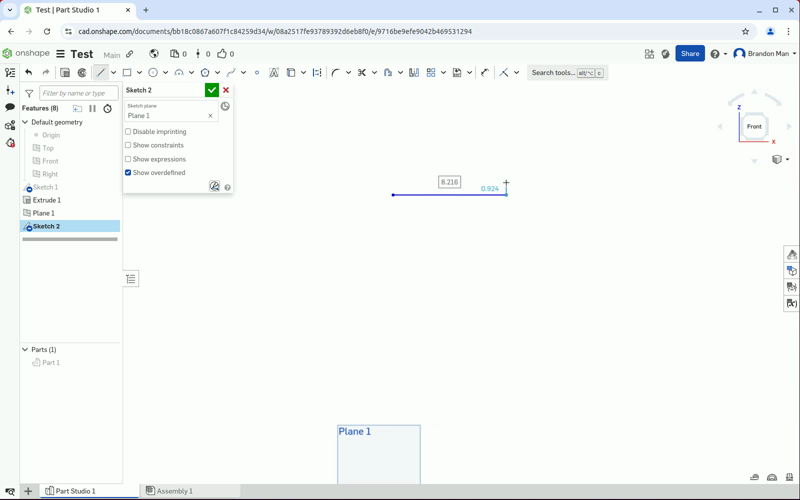
scroll(6)
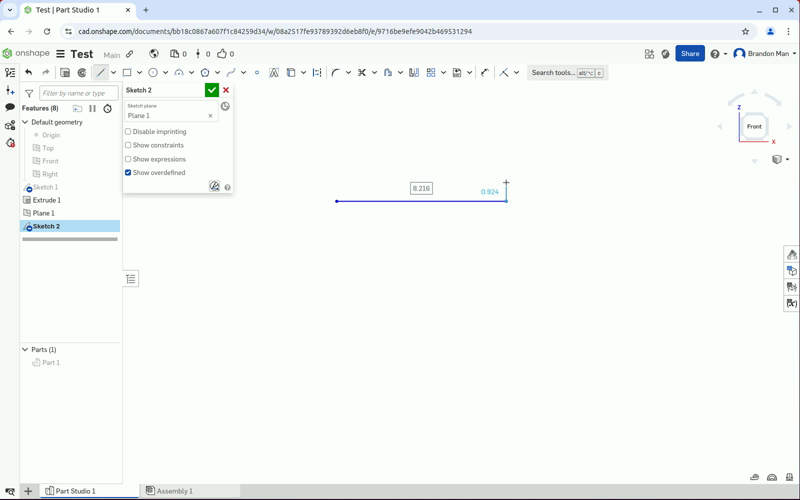
scroll(6)
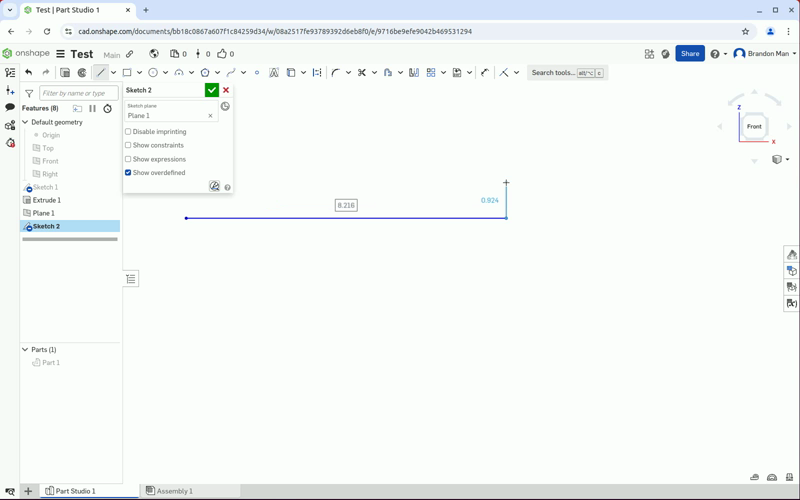
scroll(6)
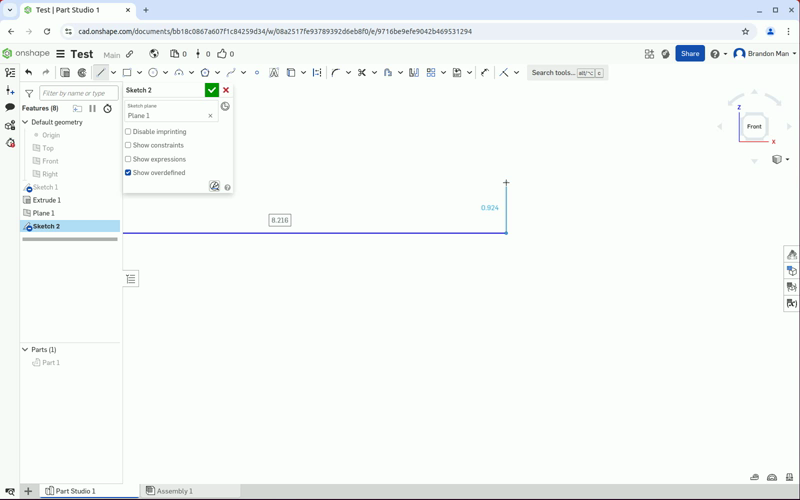
click(506, 182)
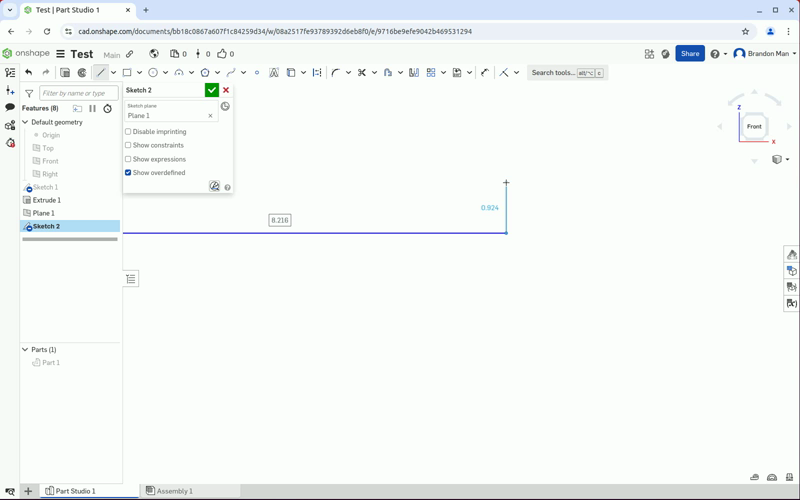
scroll(-6)
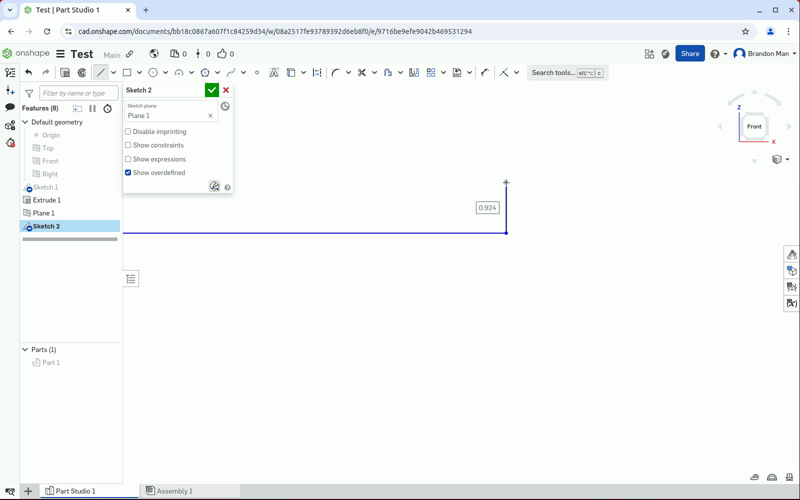
scroll(-6)
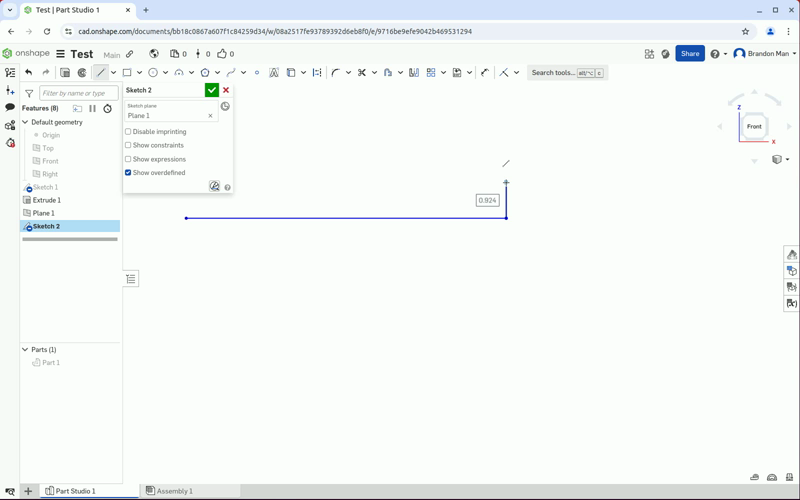
scroll(-6)
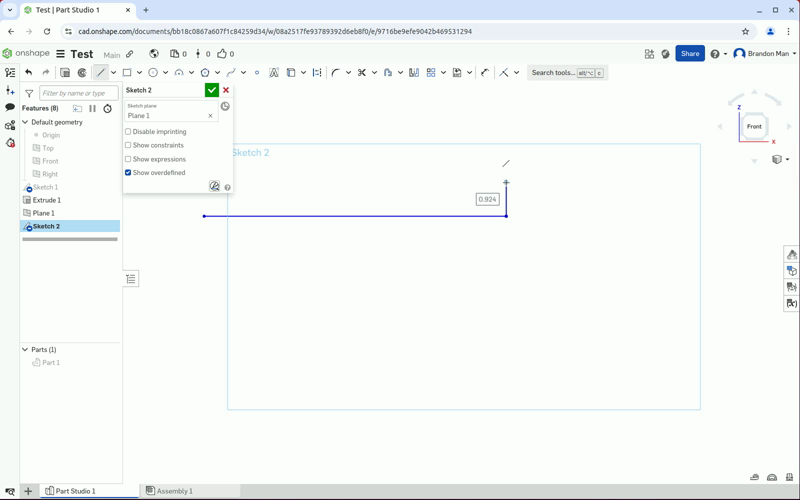
scroll(-6)
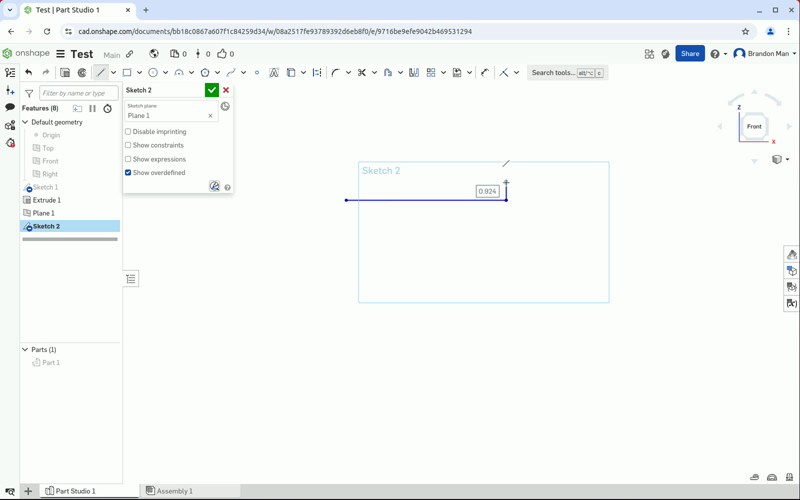
scroll(-6)
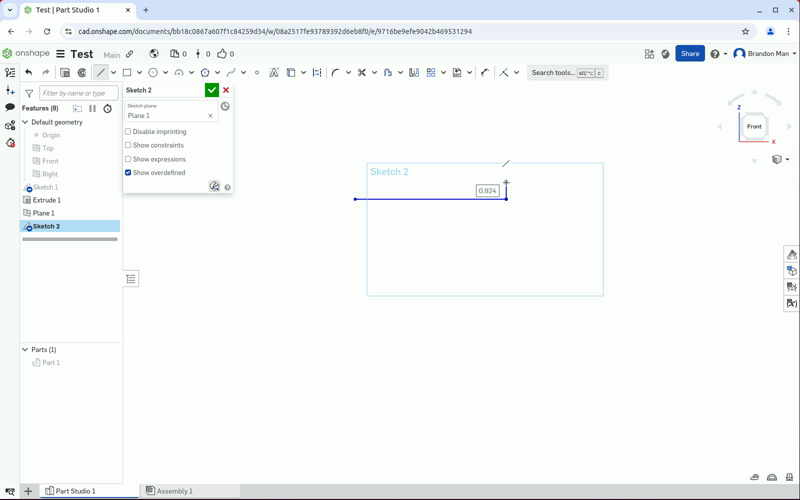
scroll(-6)
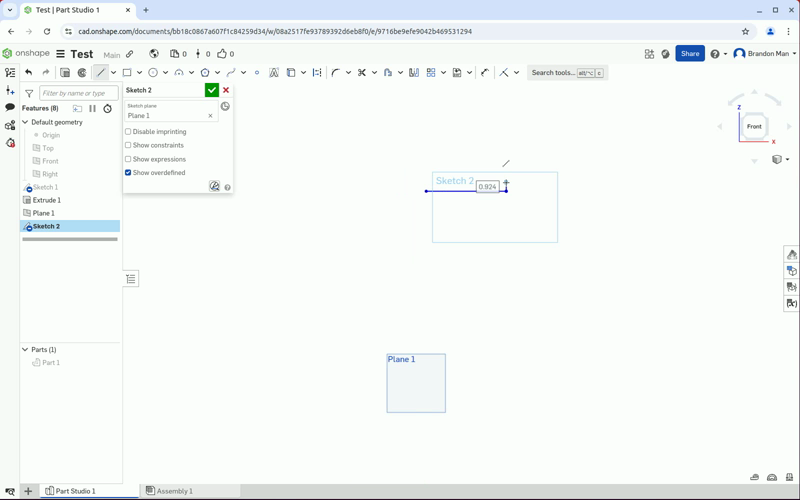
scroll(-6)
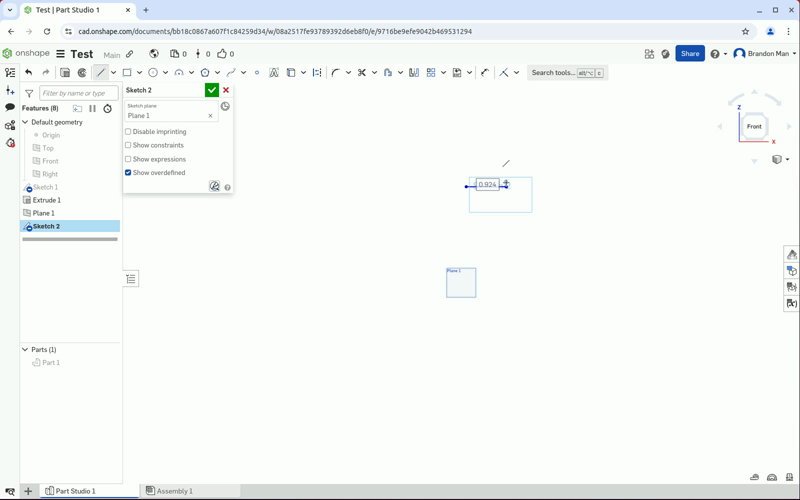
key_up(shift)
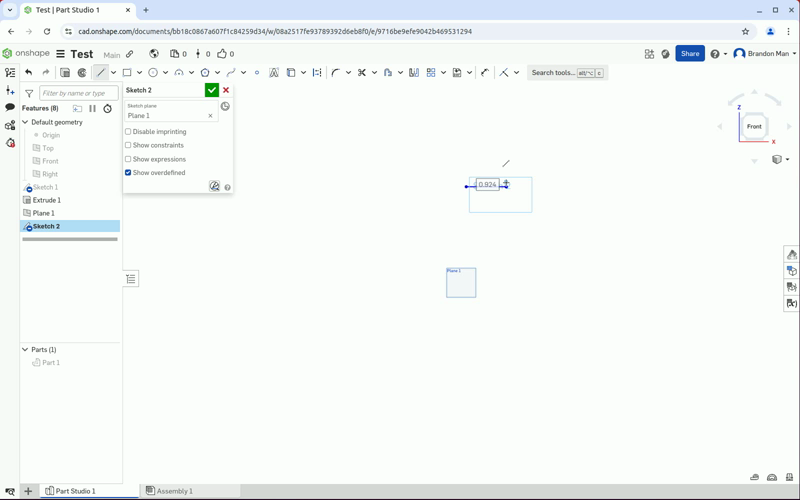
key_down(shift)
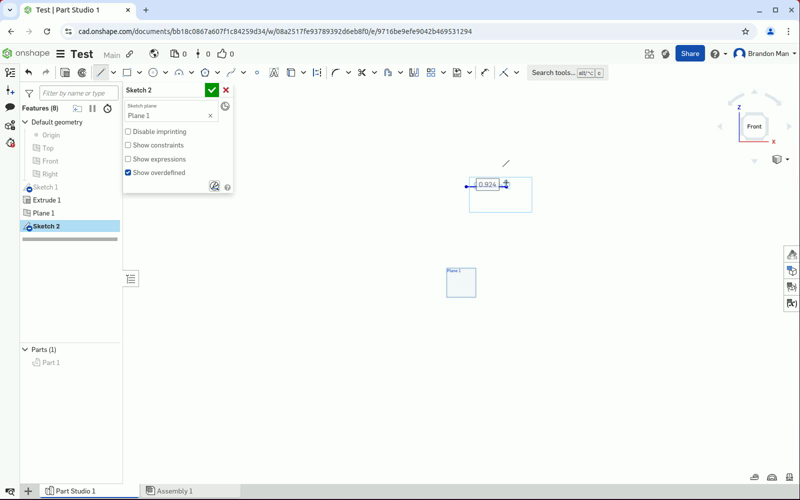
mouse_move(536, 182)
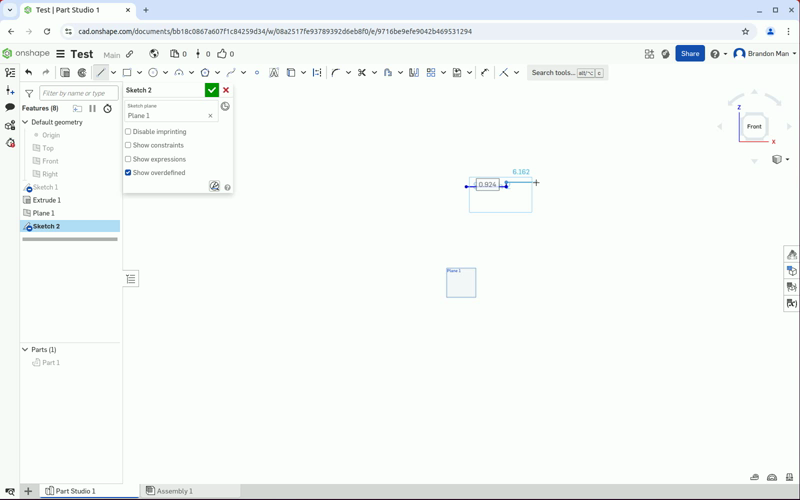
mouse_move(466, 182)
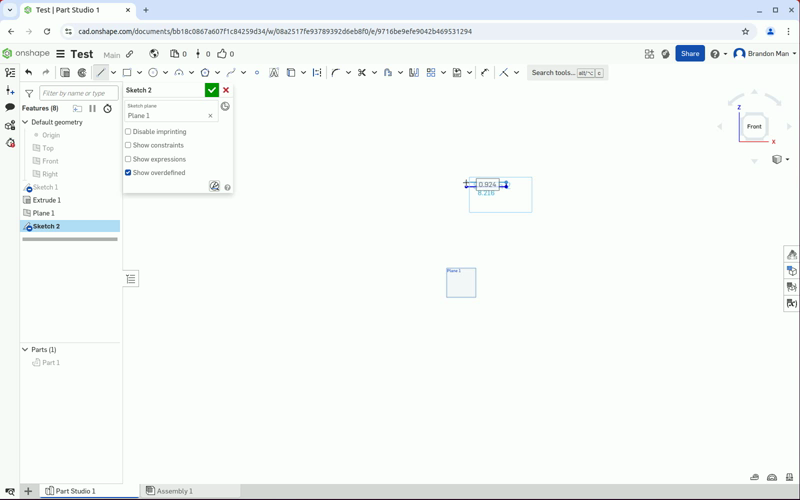
click(466, 182)
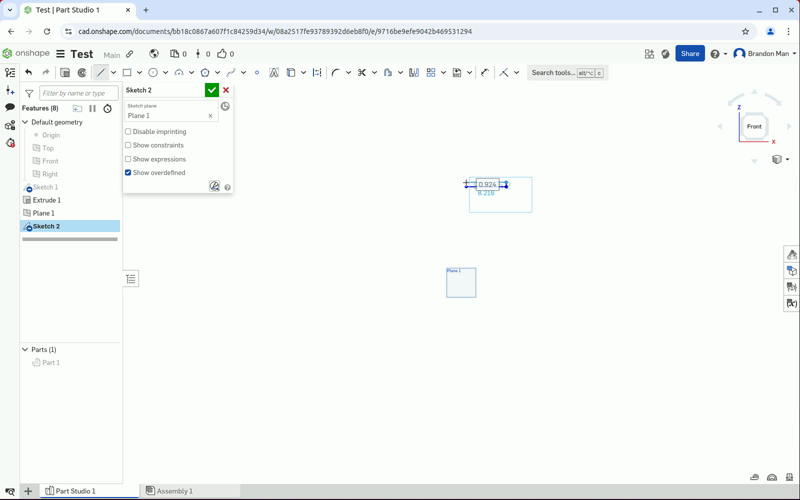
key_up(shift)
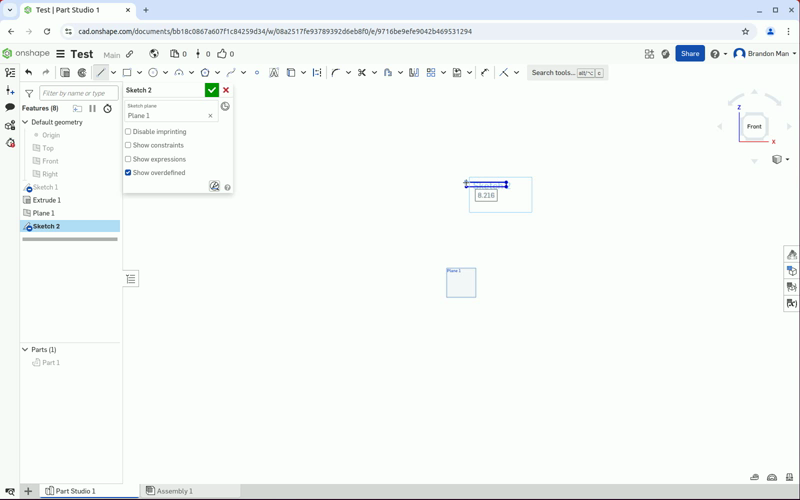
mouse_move(496, 182)
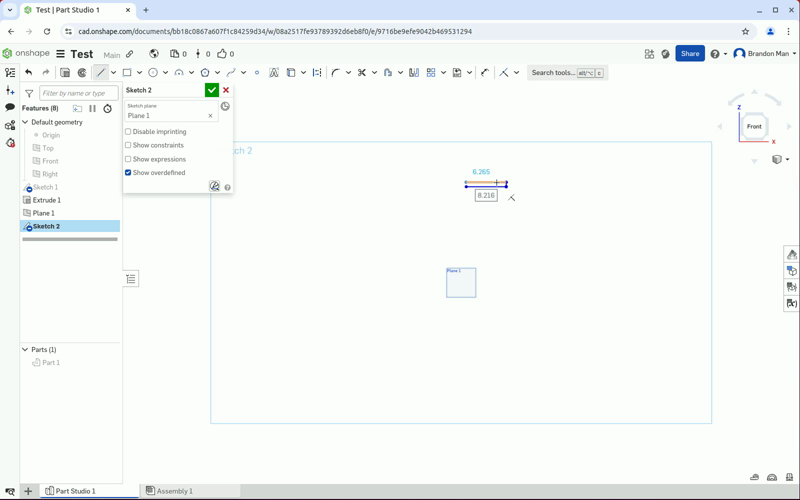
key_down(shift)
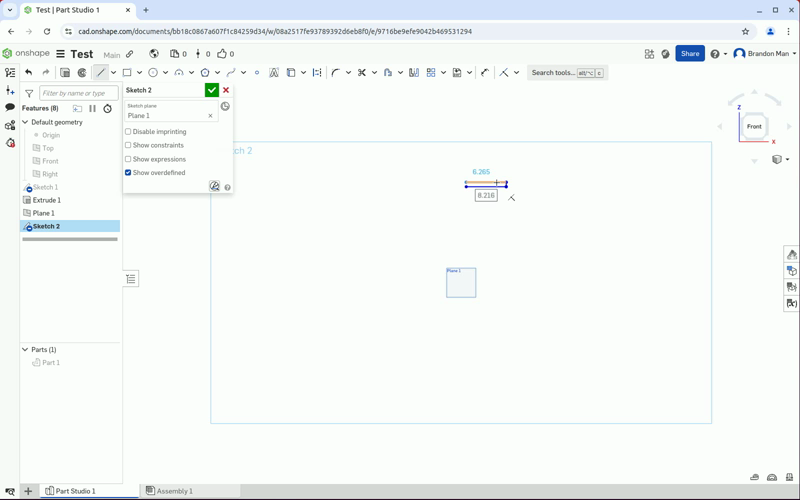
mouse_move(466, 186)
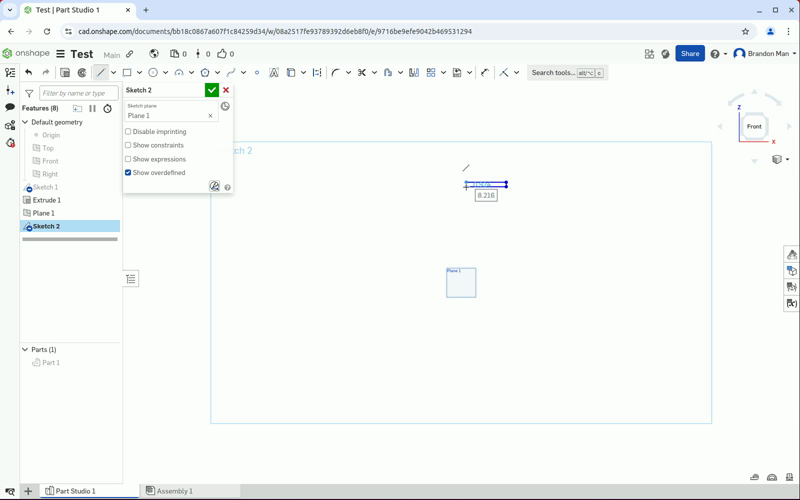
scroll(6)
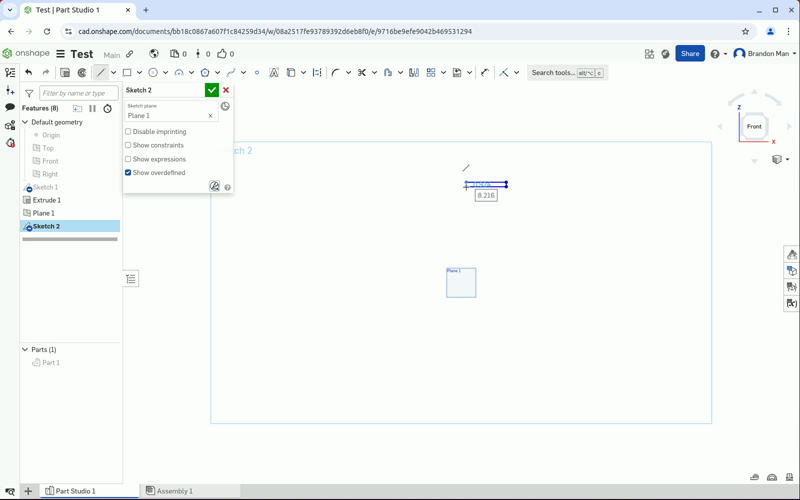
scroll(6)
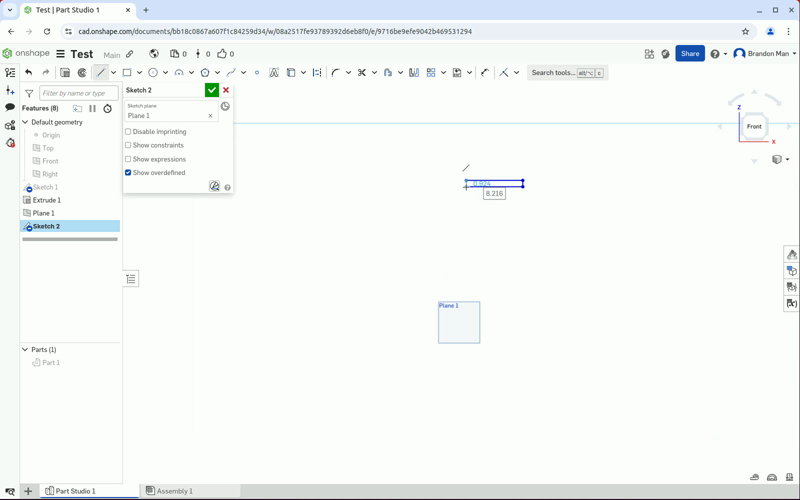
scroll(6)
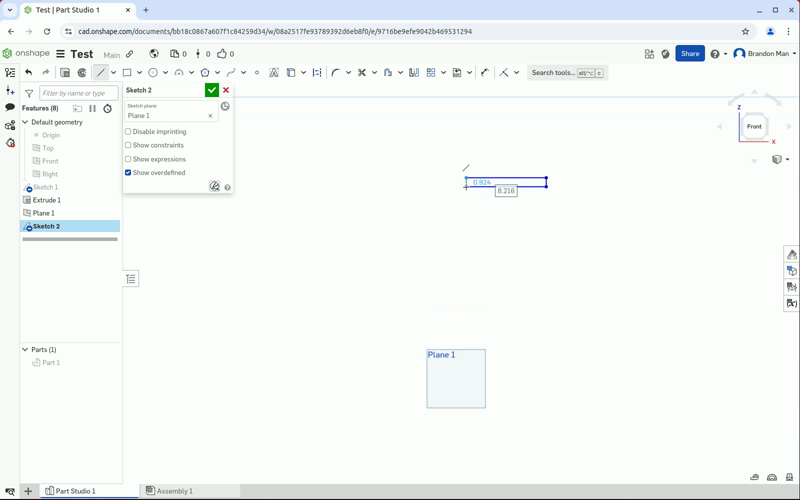
scroll(6)
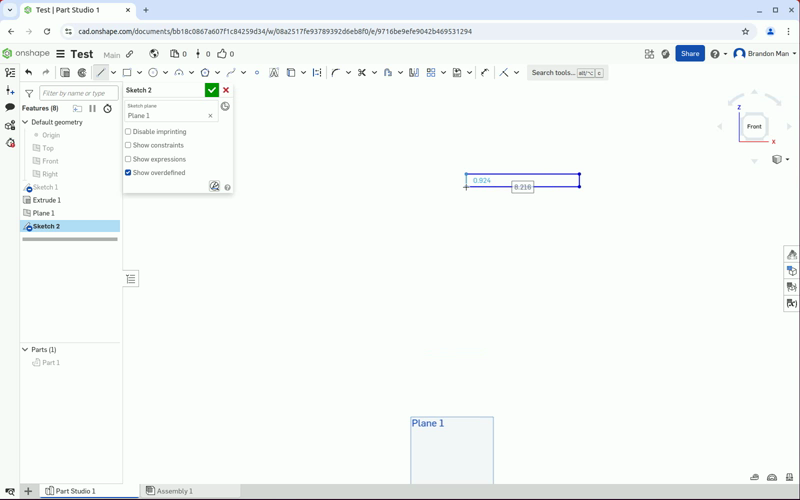
scroll(6)
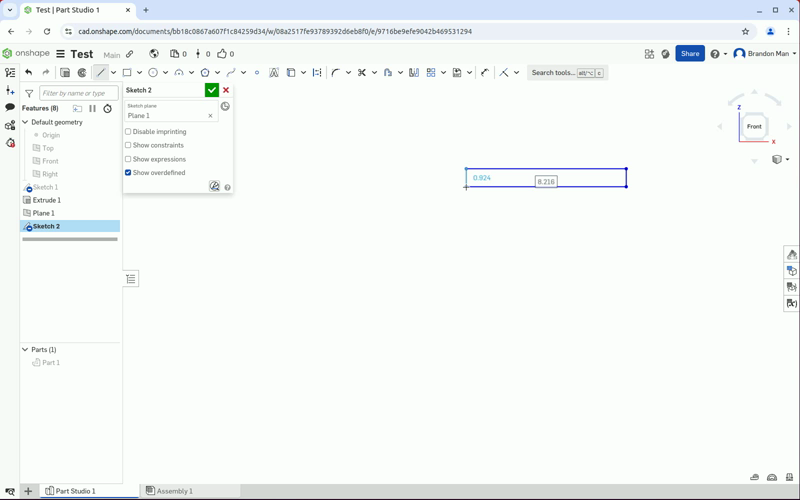
scroll(6)
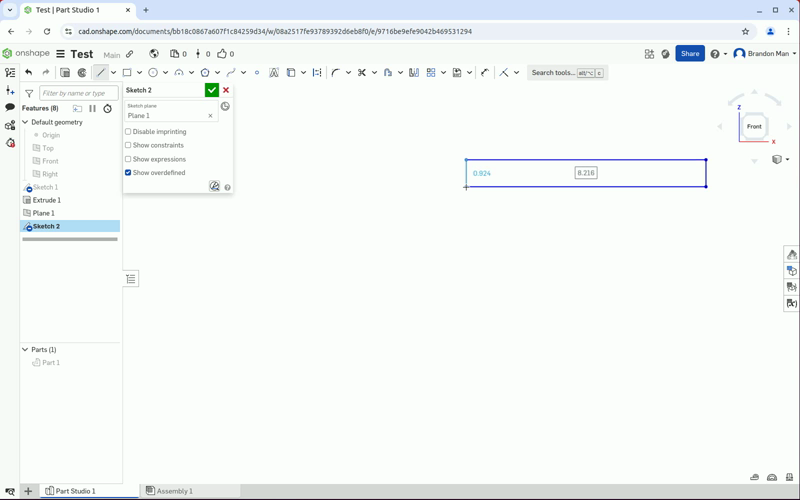
scroll(6)
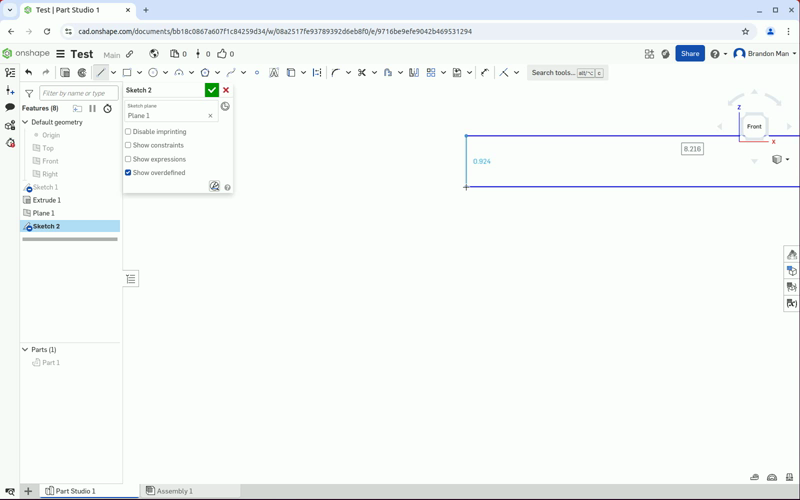
key_up(shift)
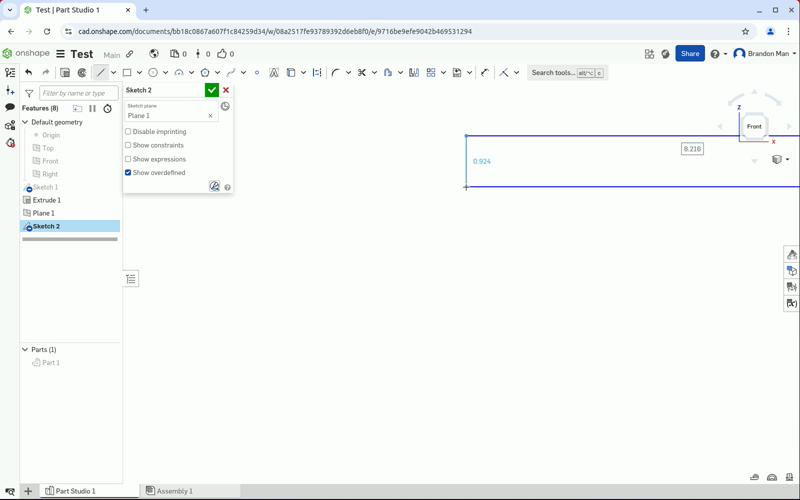
click(466, 186)
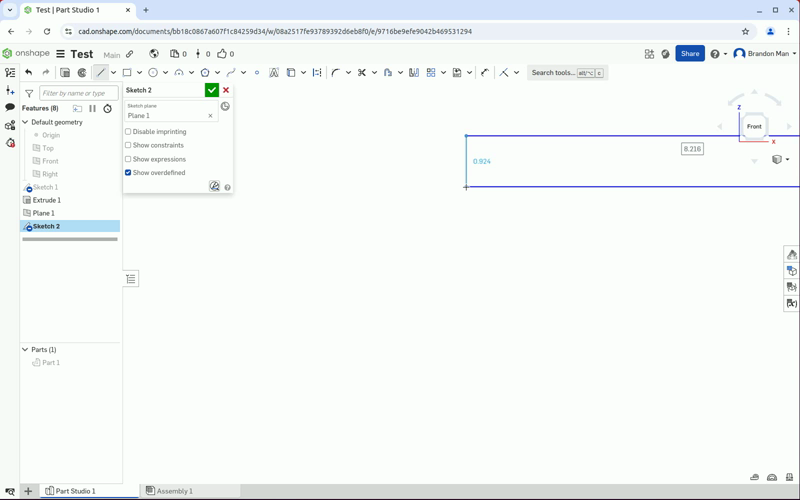
scroll(-6)
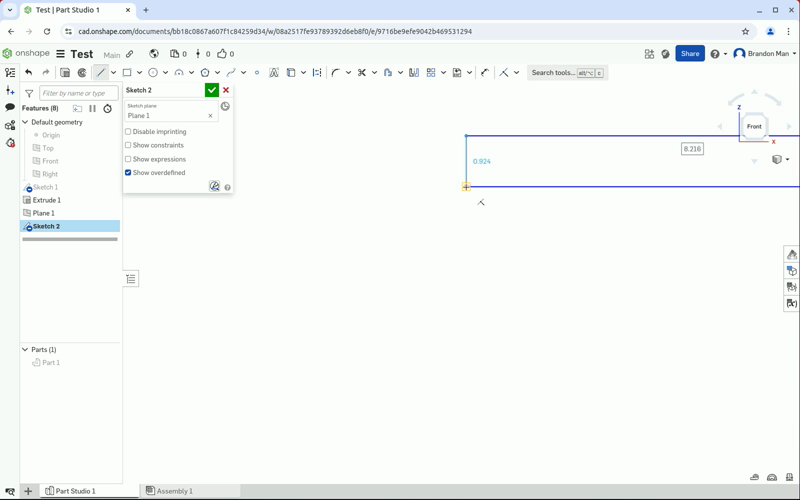
scroll(-6)
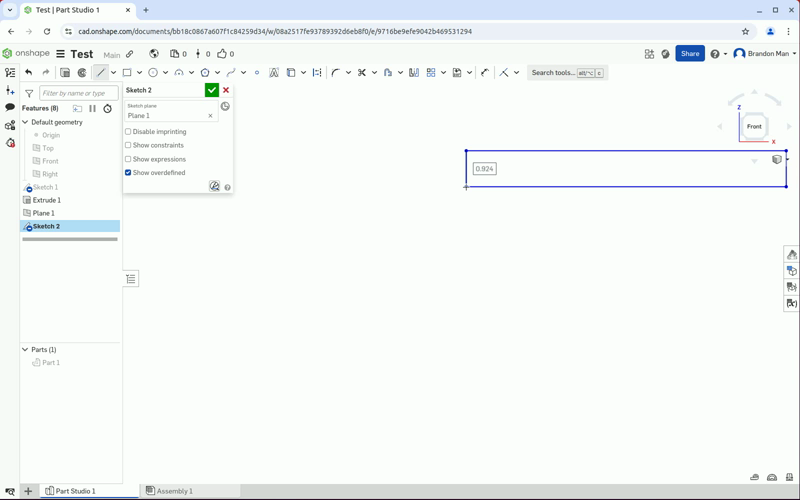
scroll(-6)
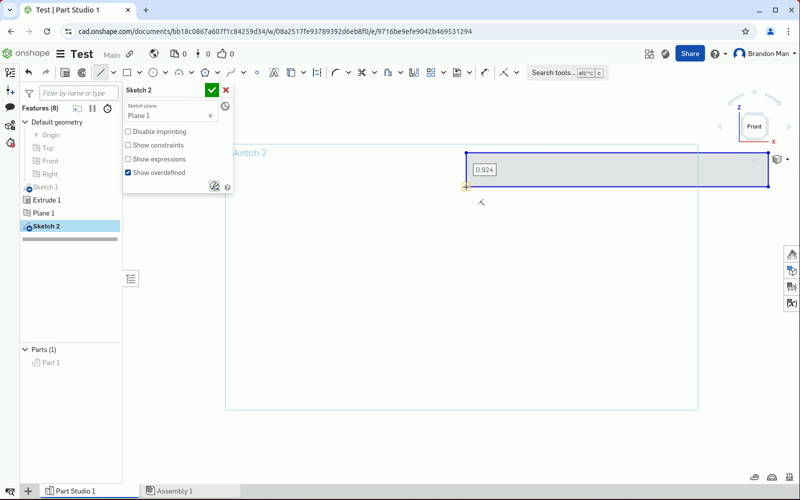
scroll(-6)
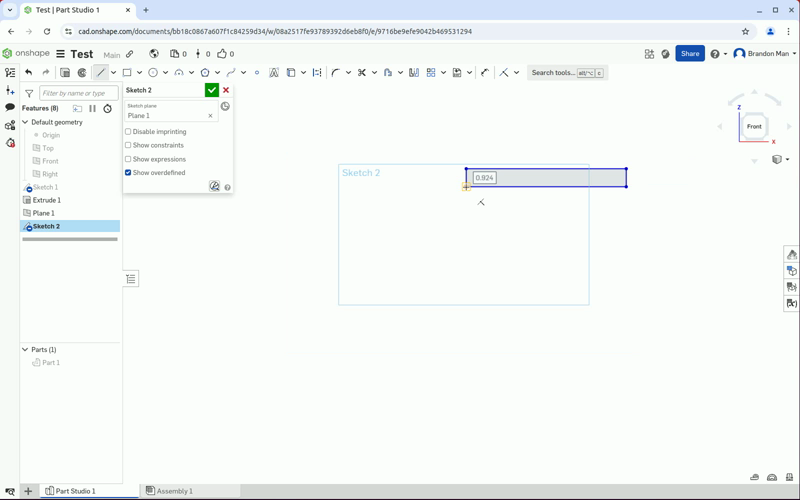
scroll(-6)
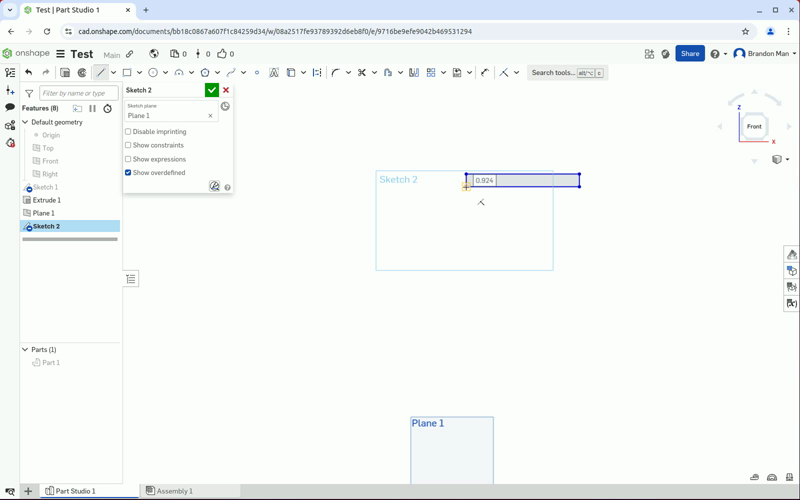
scroll(-6)
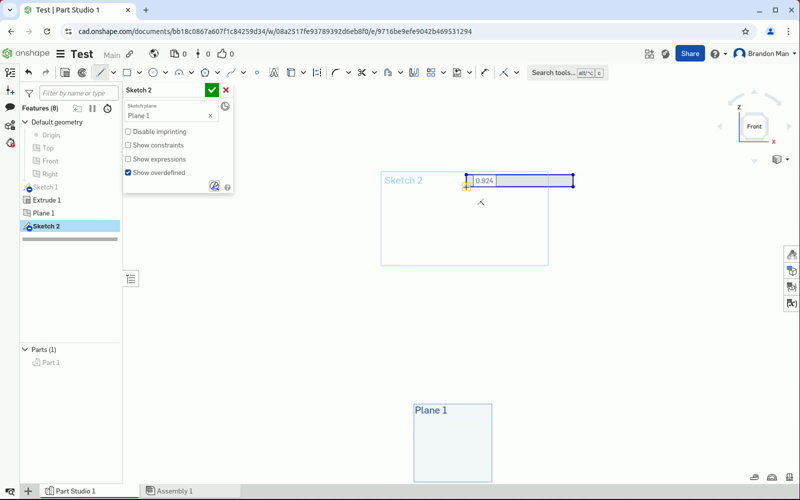
scroll(-6)
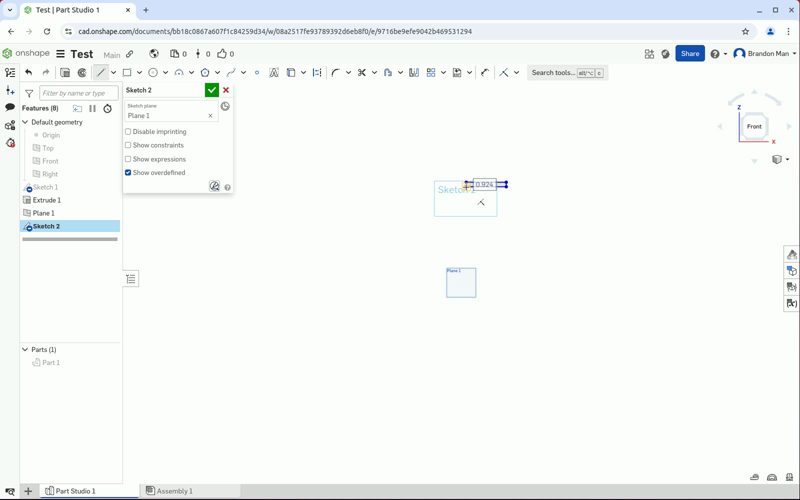
key(esc)
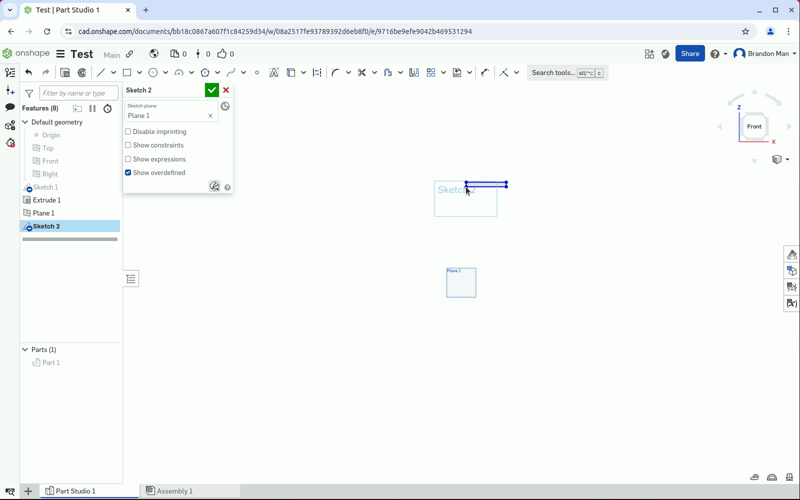
mouse_move(497, 183)
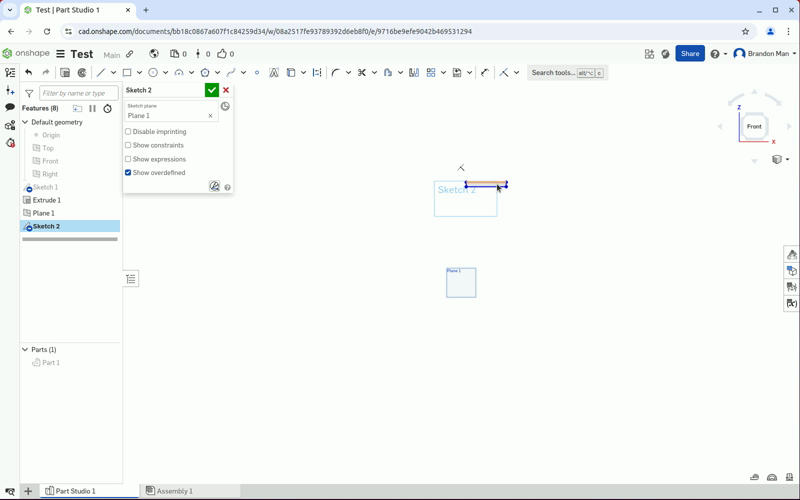
scroll(6)
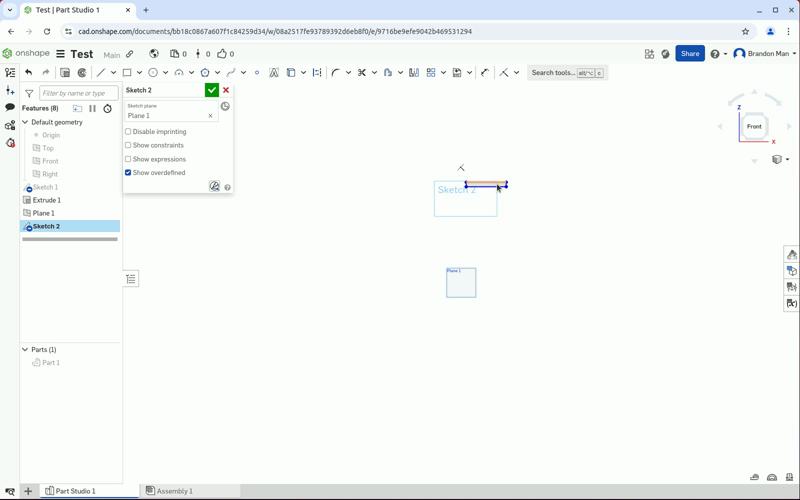
scroll(6)
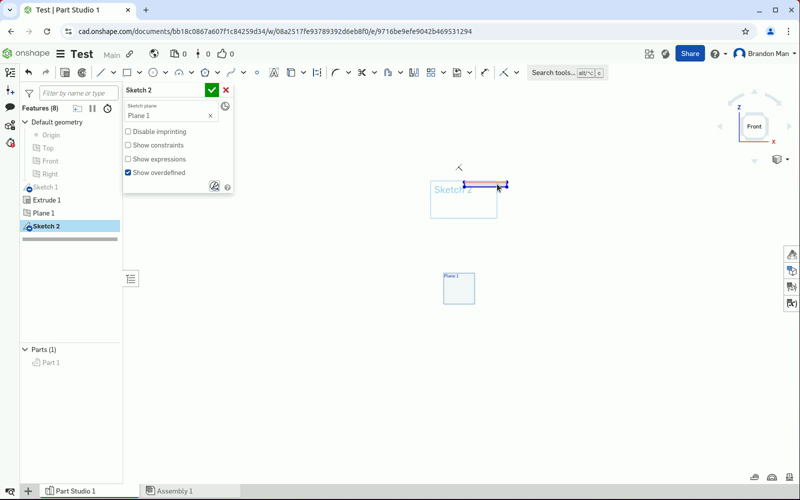
scroll(6)
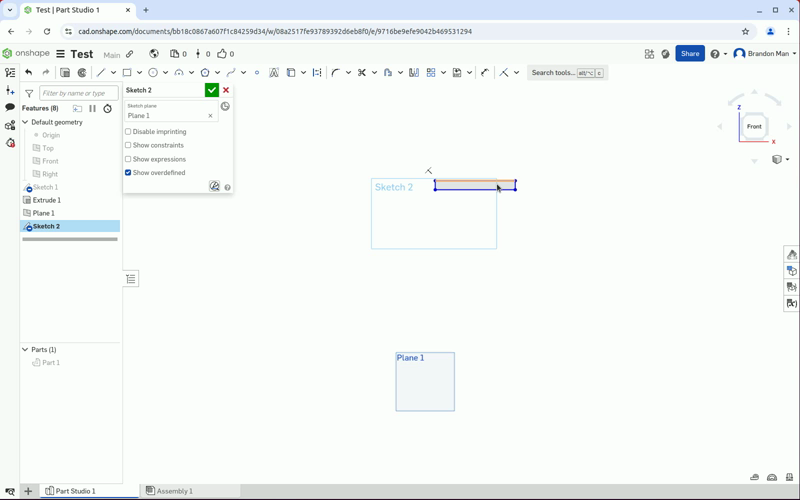
scroll(6)
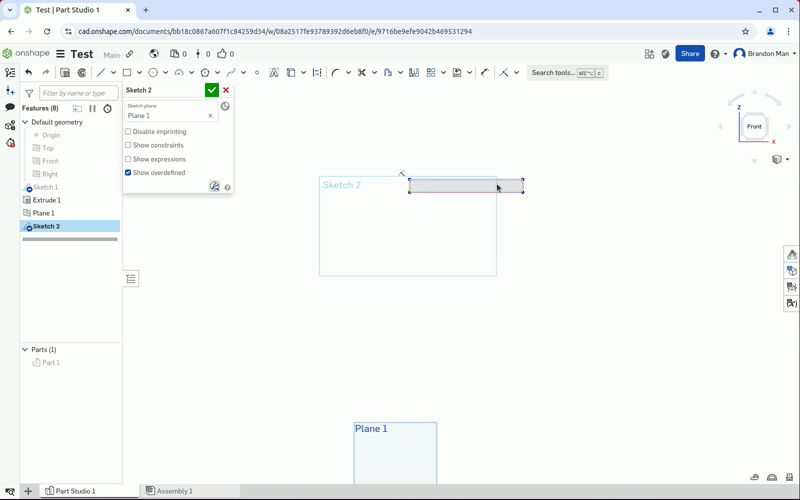
scroll(6)
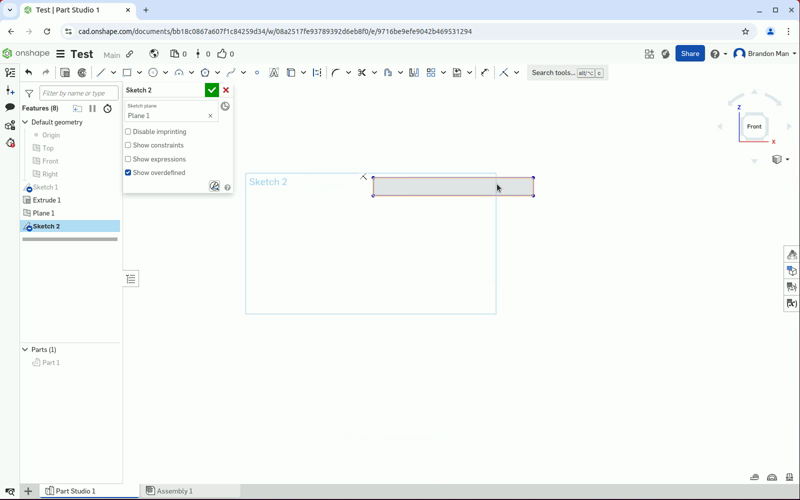
scroll(6)
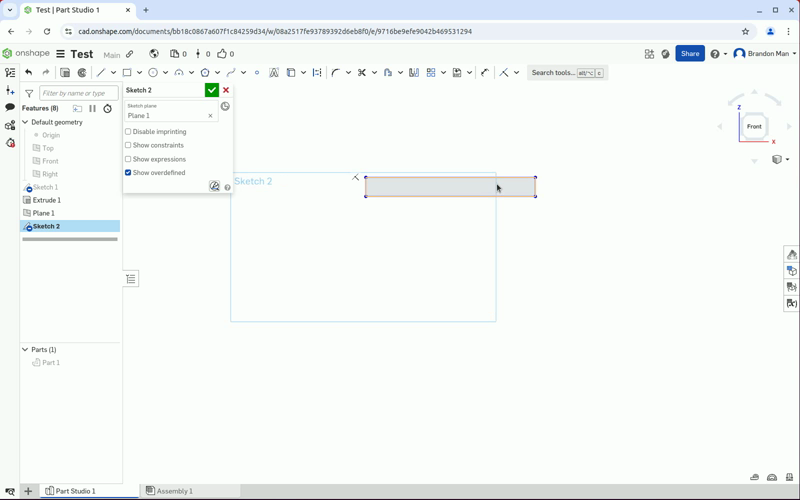
scroll(6)
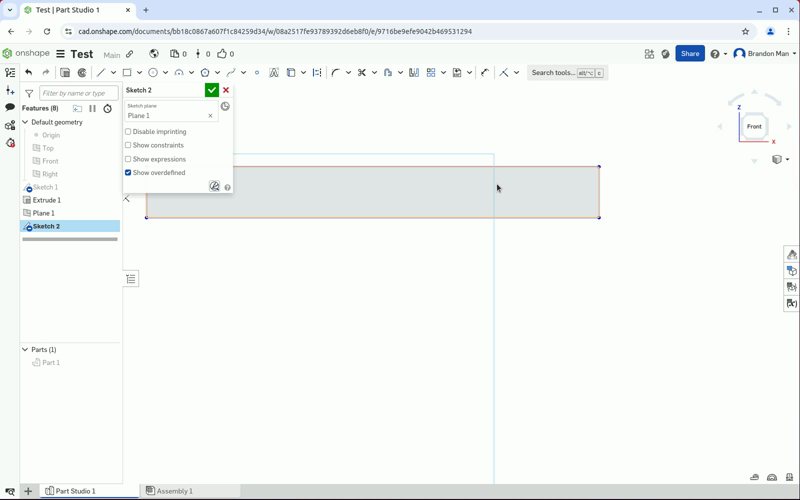
click(497, 183)
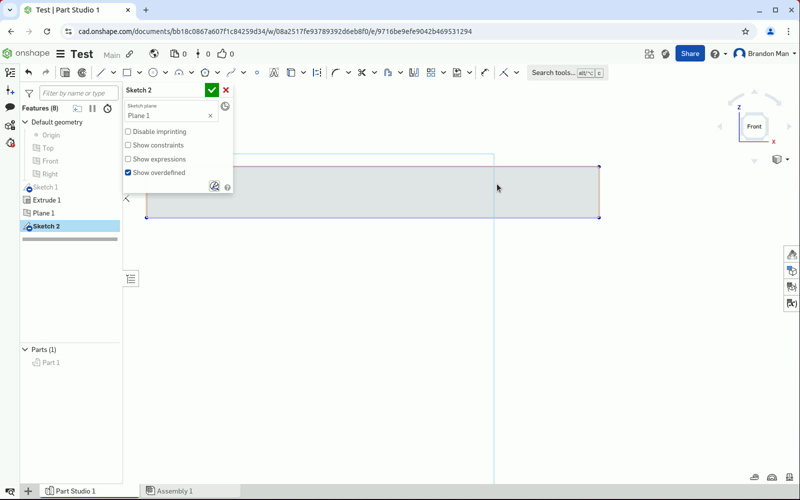
scroll(-6)
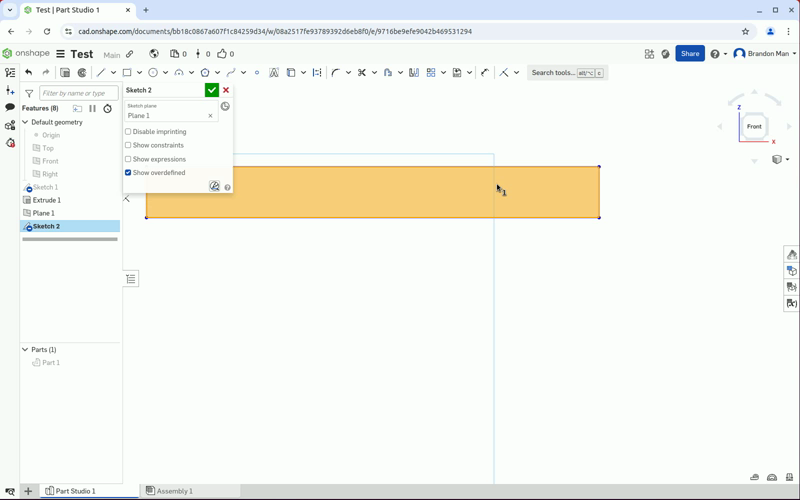
scroll(-6)
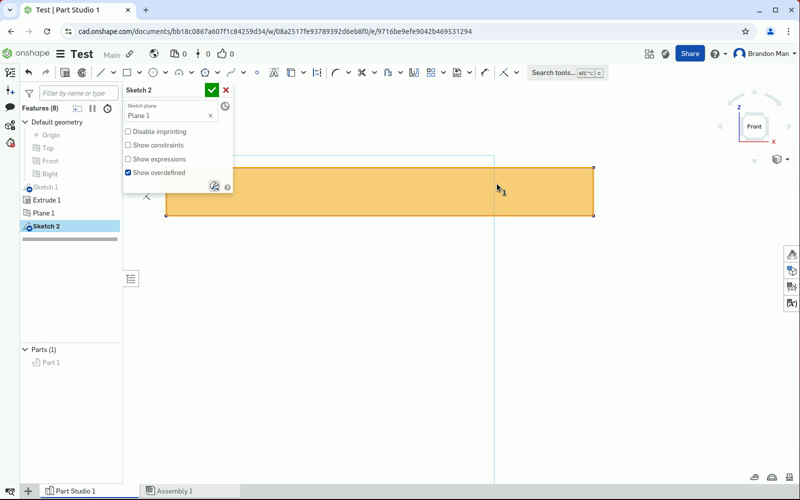
scroll(-6)
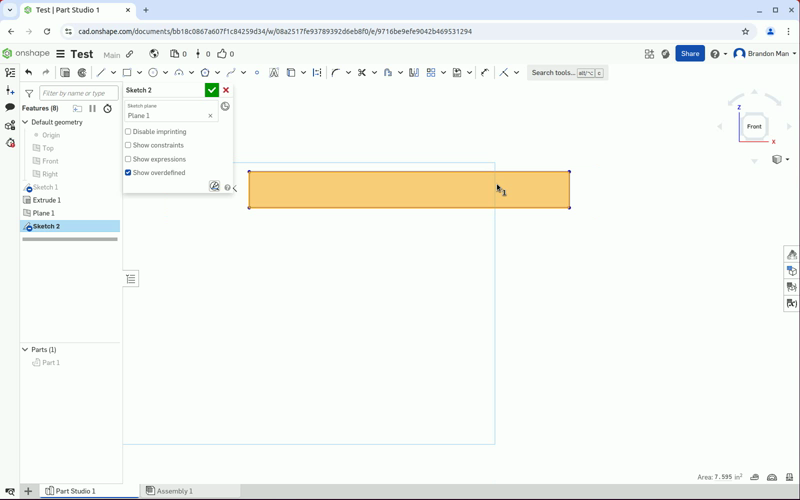
scroll(-6)
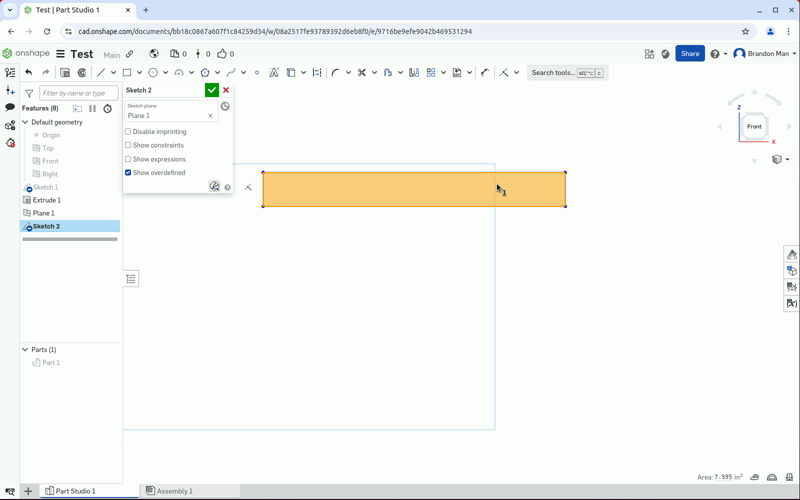
scroll(-6)
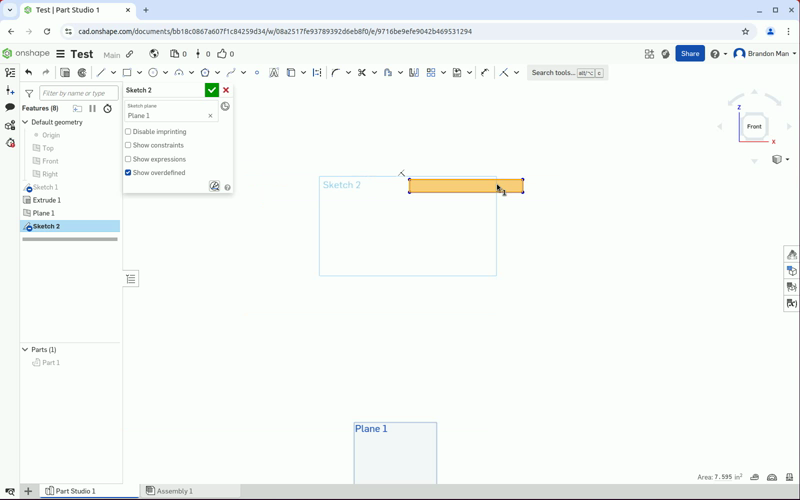
scroll(-6)
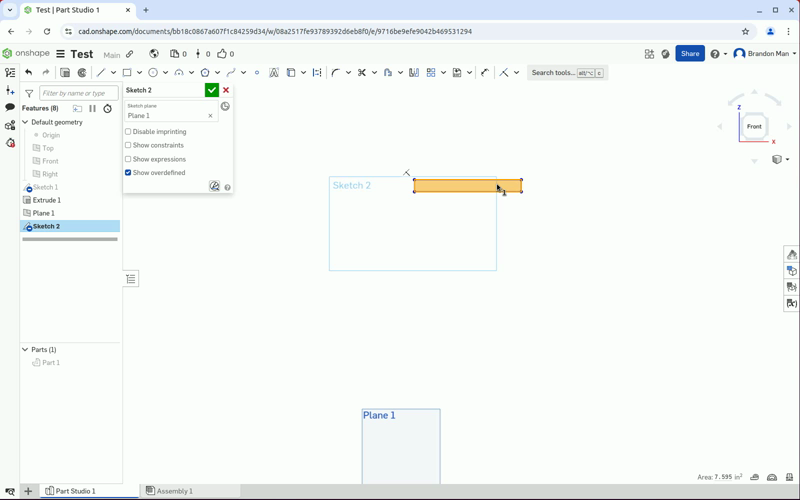
scroll(-6)
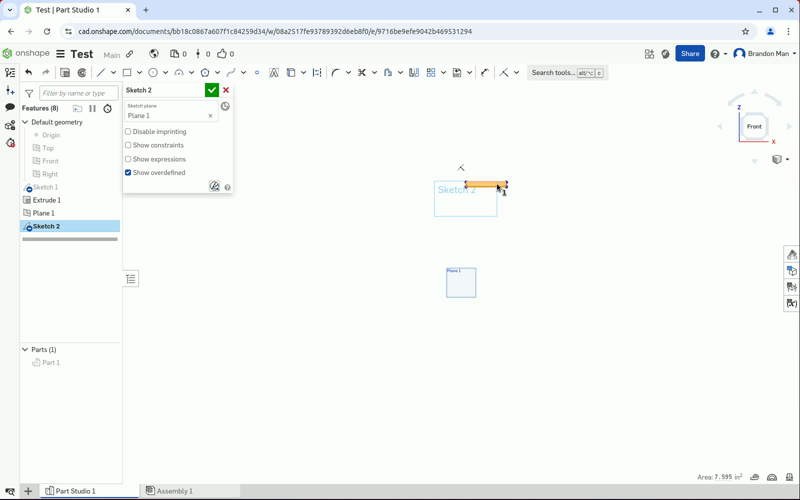
mouse_move(73, 352)
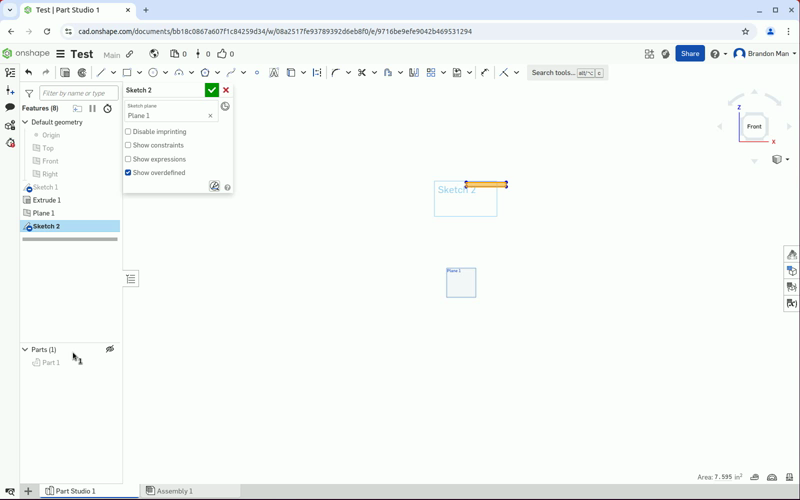
key(shift+y)
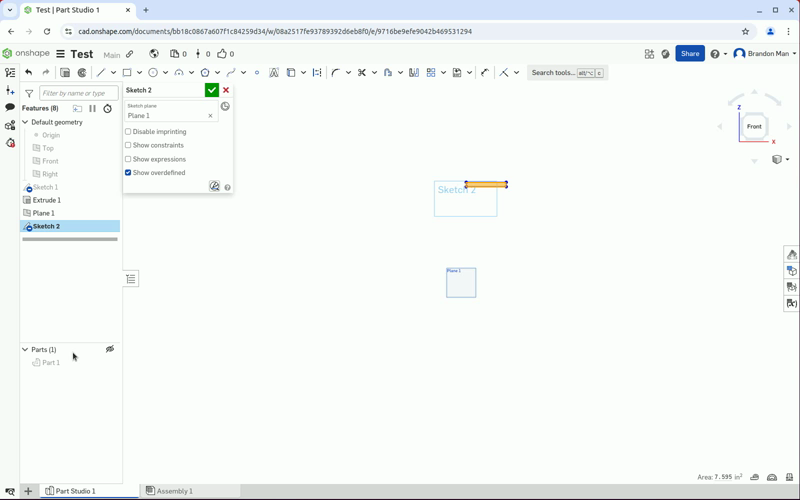
key(shift+e)
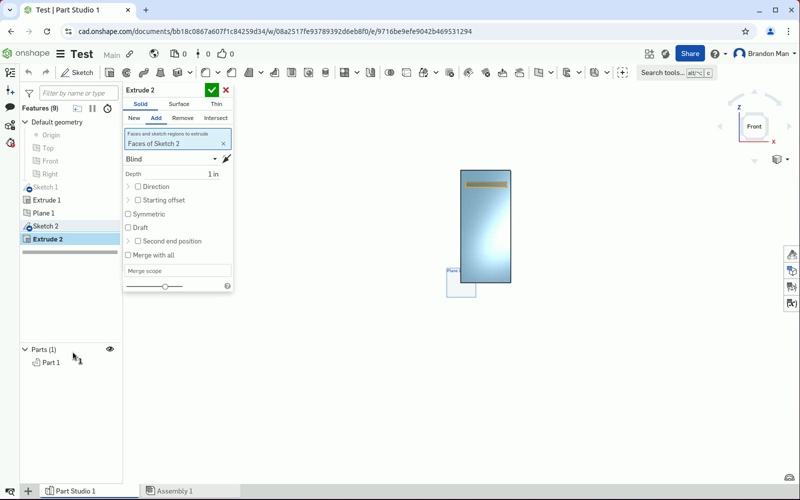
mouse_move(143, 106)
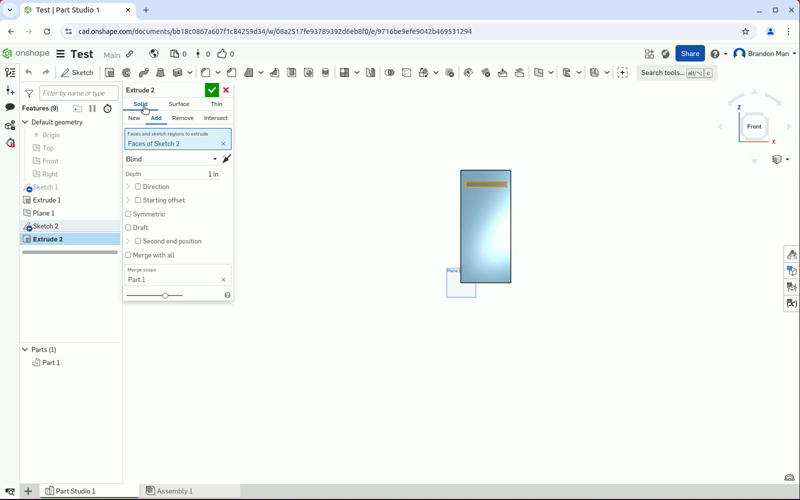
click(143, 106)
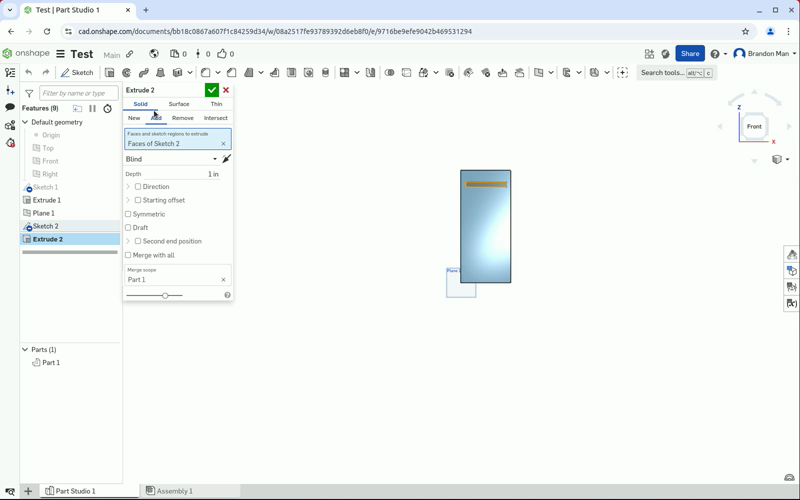
mouse_move(186, 120)
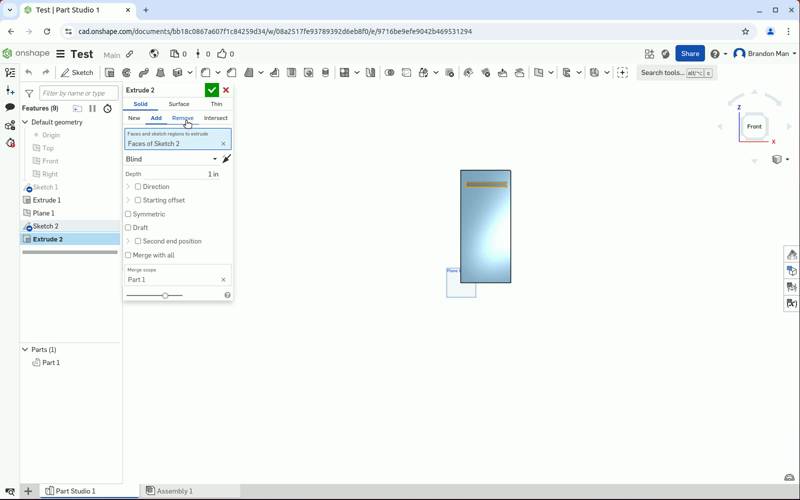
click(186, 120)
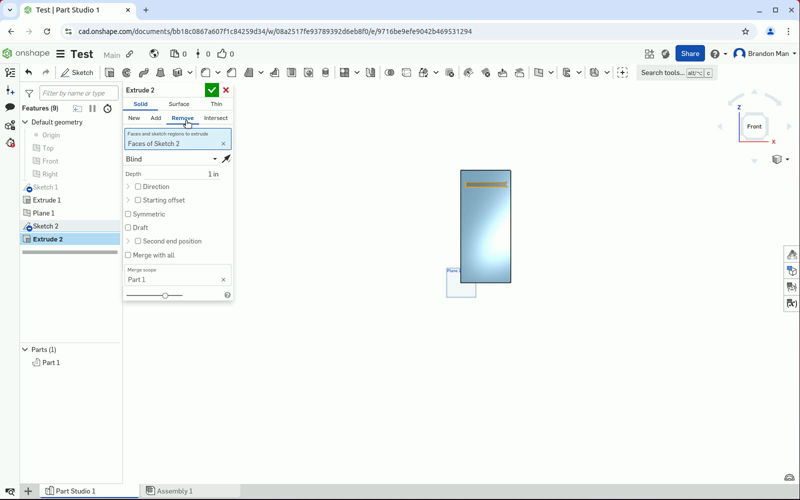
key(tab, 4)
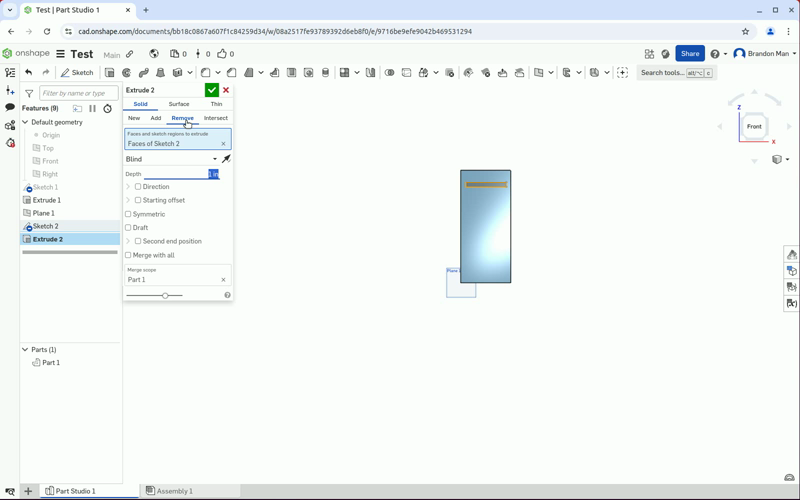
text(0.241)
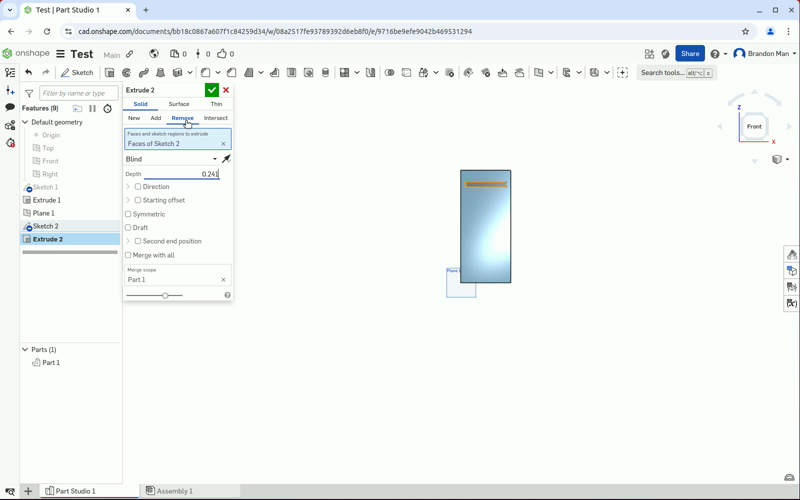
key(tab, 6)
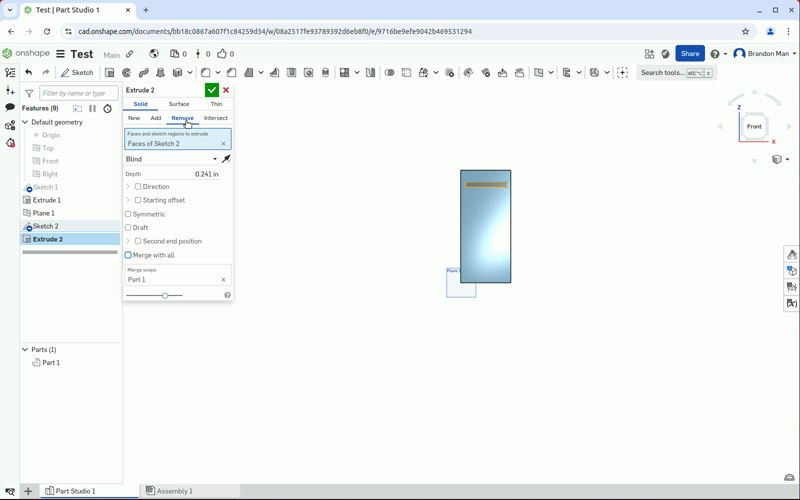
key(space)
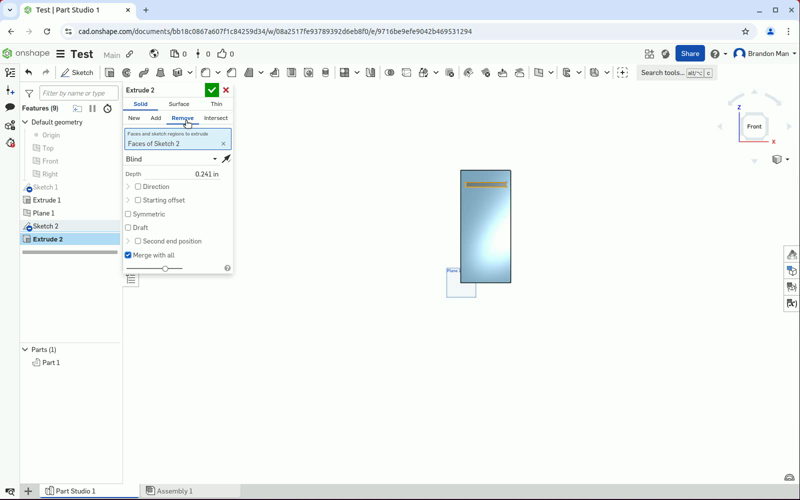
key(enter)
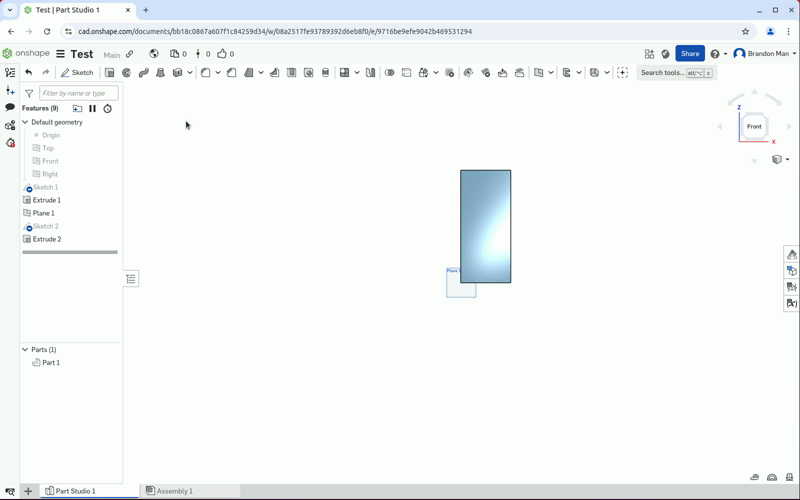
key(shift+h)
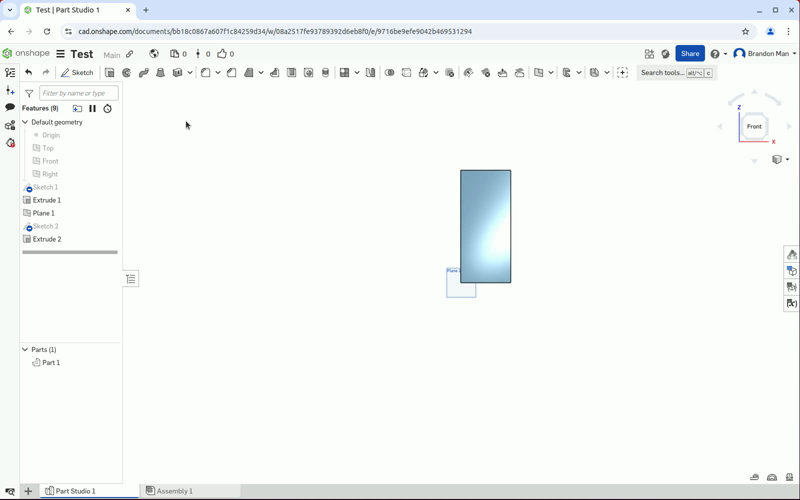
key(shift+h)
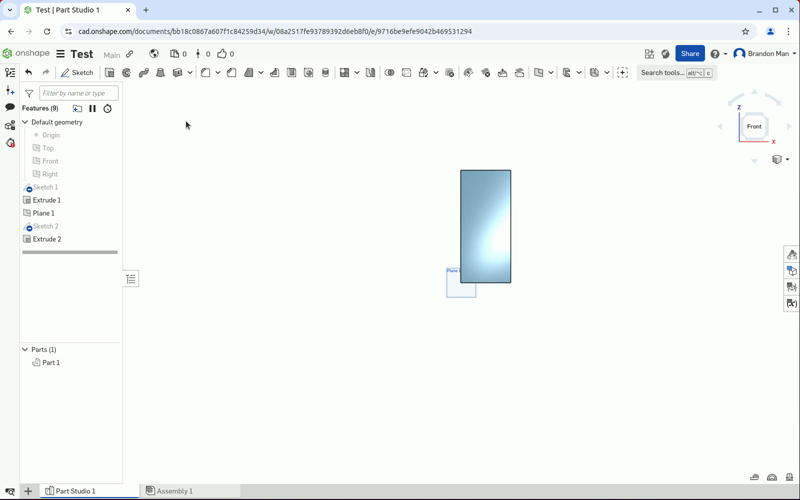
mouse_move(73, 189)
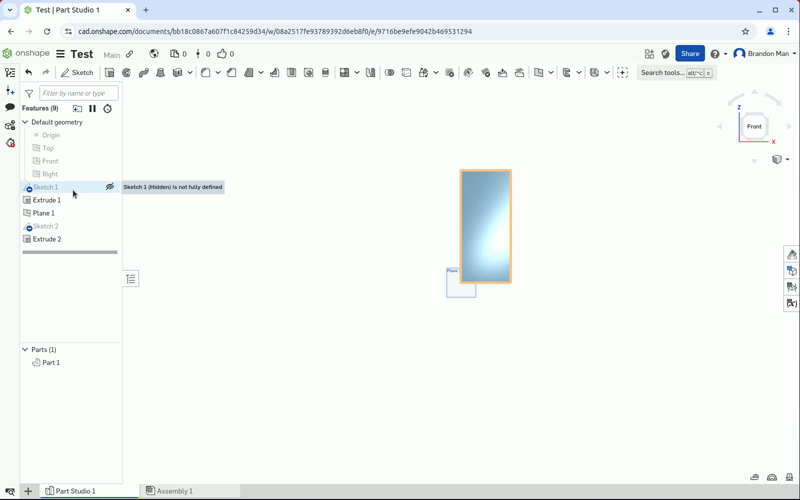
click(73, 189)
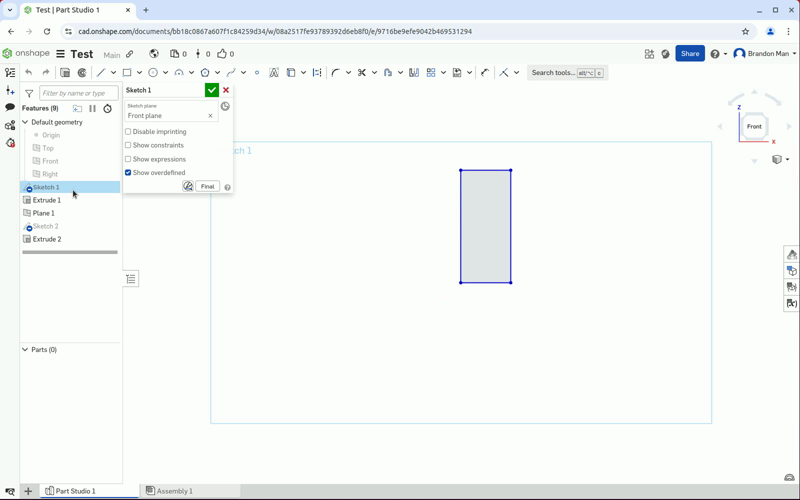
mouse_move(229, 92)
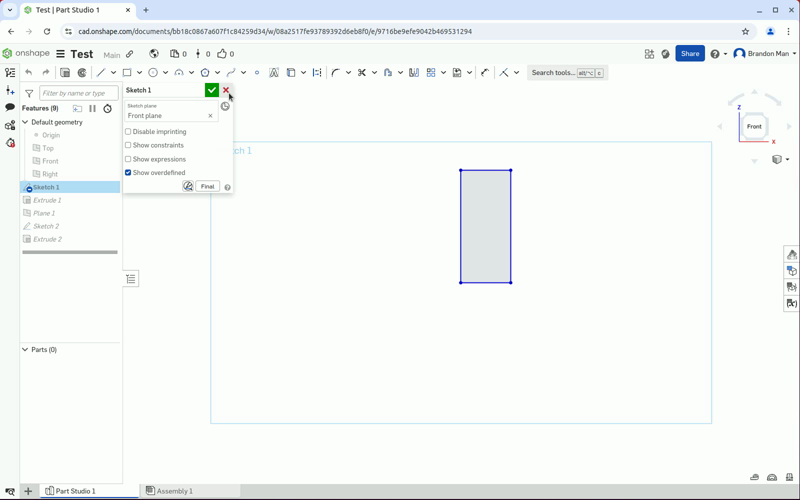
click(229, 92)
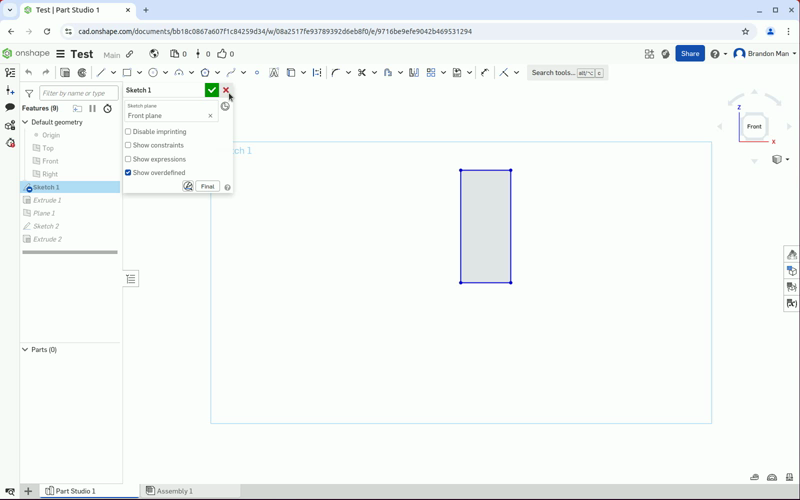
key(shift+s)
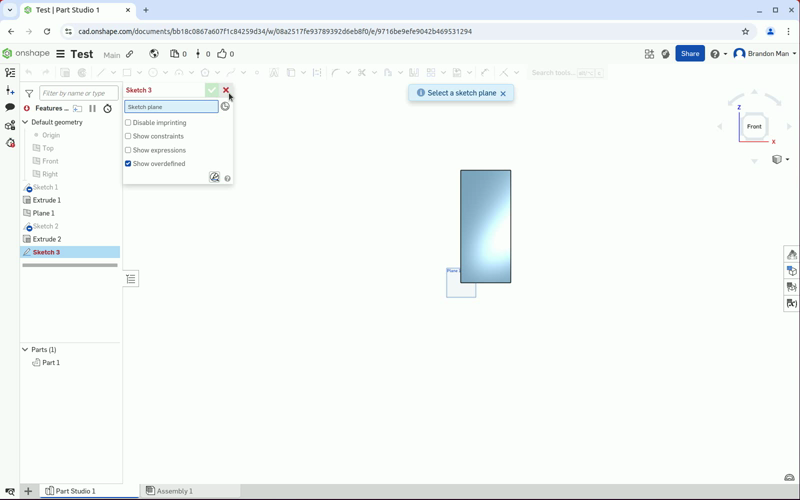
mouse_move(73, 215)
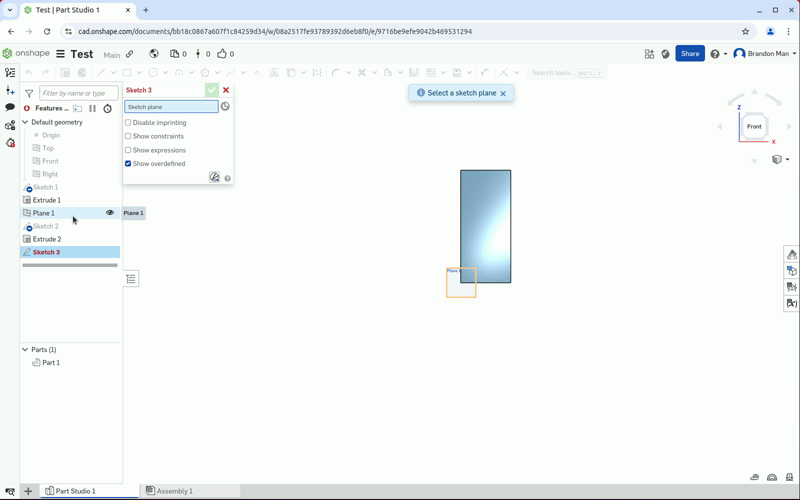
click(73, 215)
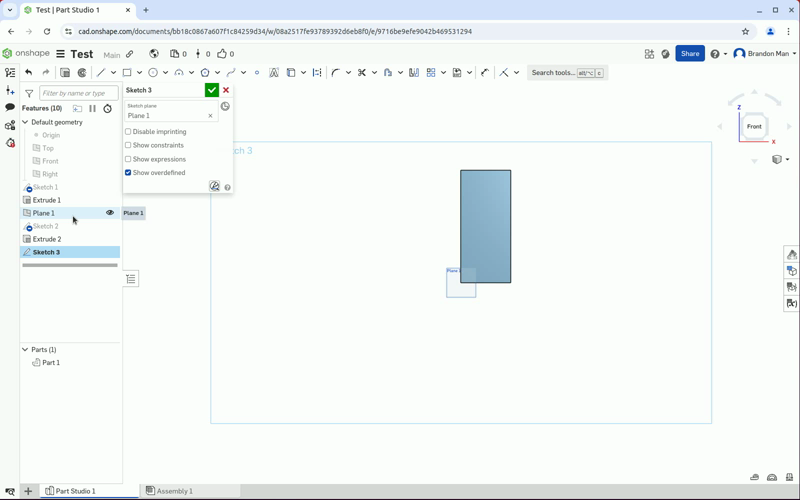
mouse_move(73, 352)
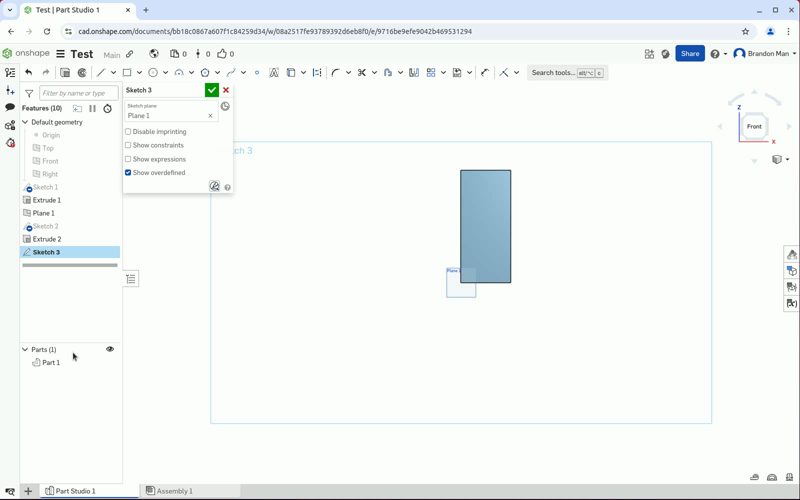
key(y)
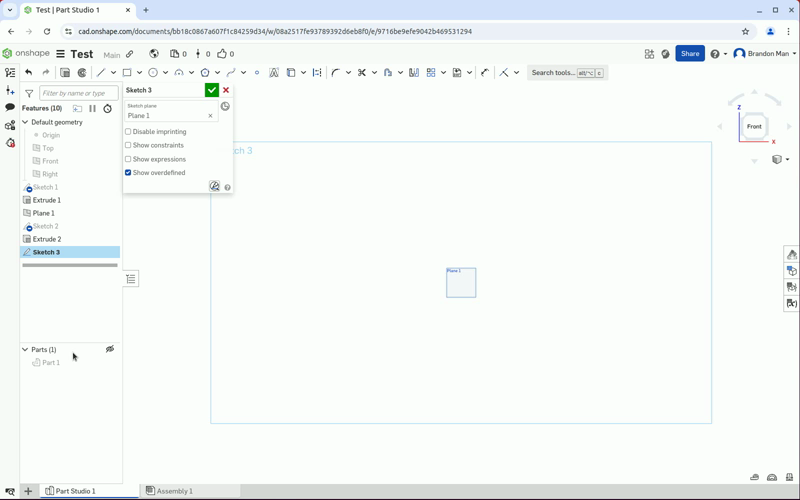
key(c)
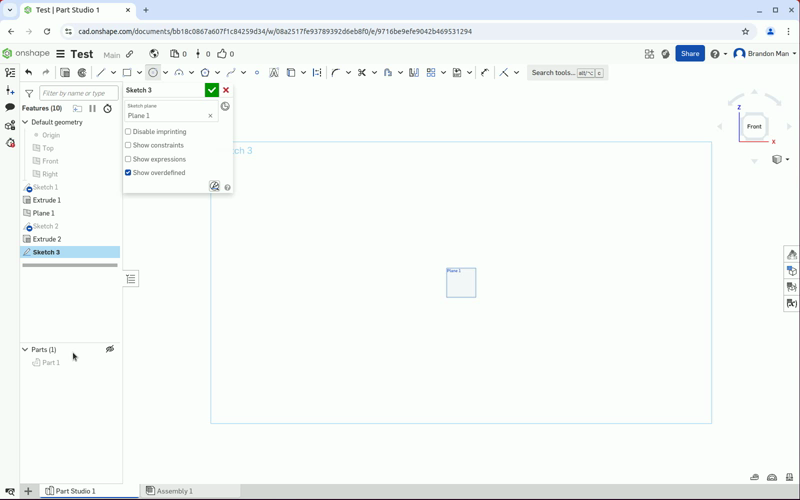
key_down(shift)
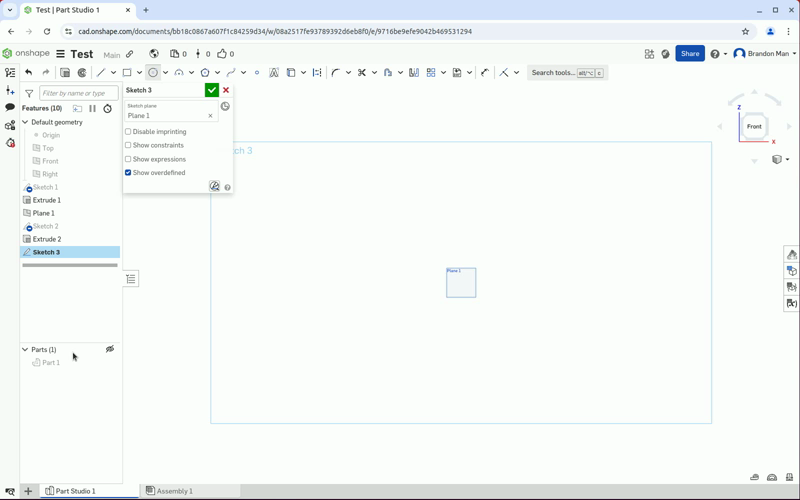
mouse_move(498, 239)
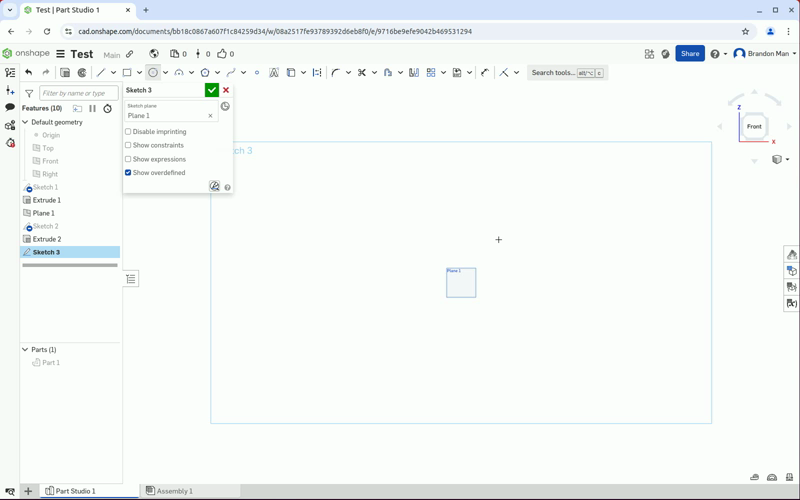
click(498, 239)
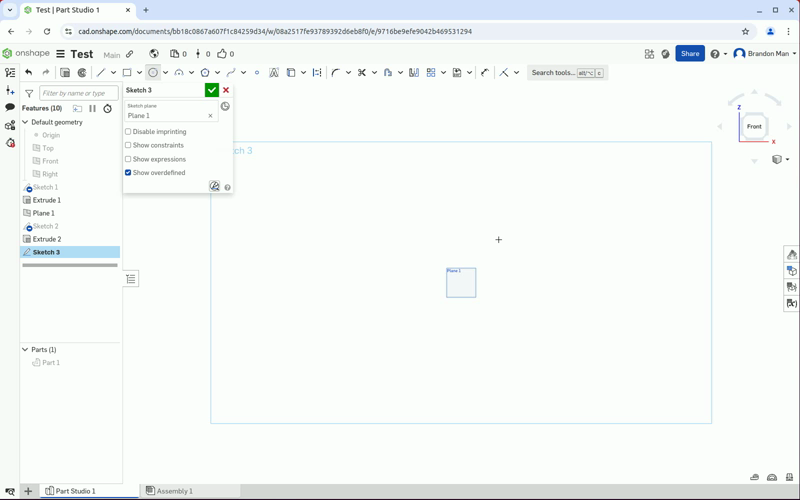
key_up(shift)
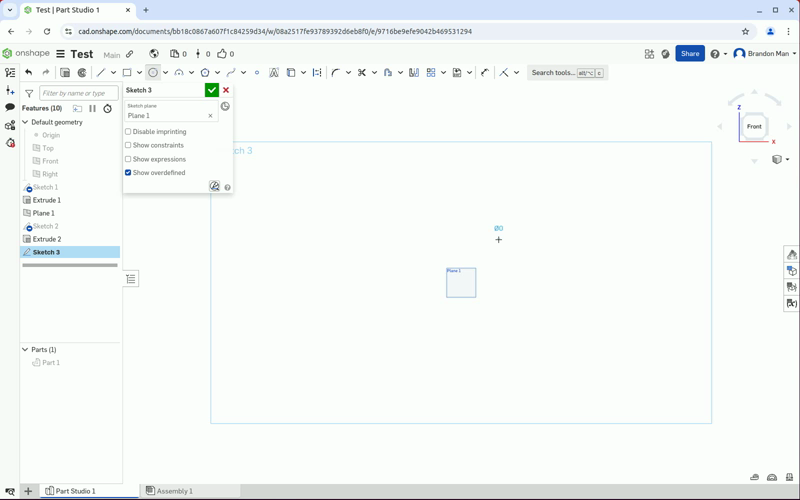
mouse_move(501, 239)
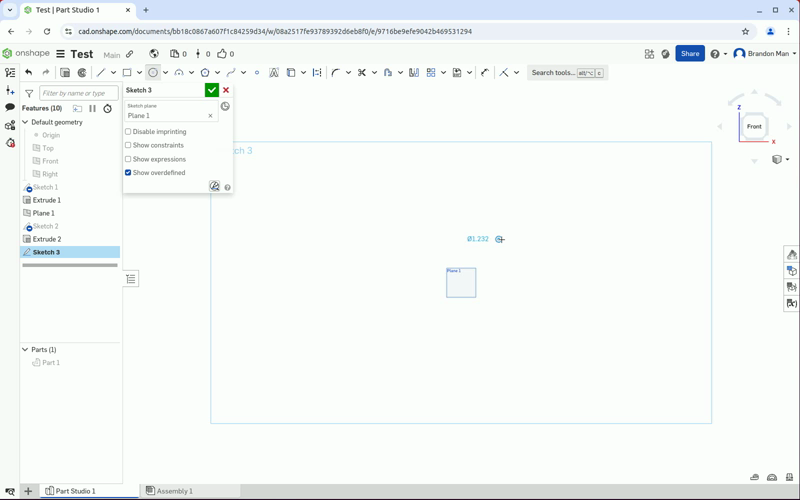
click(501, 239)
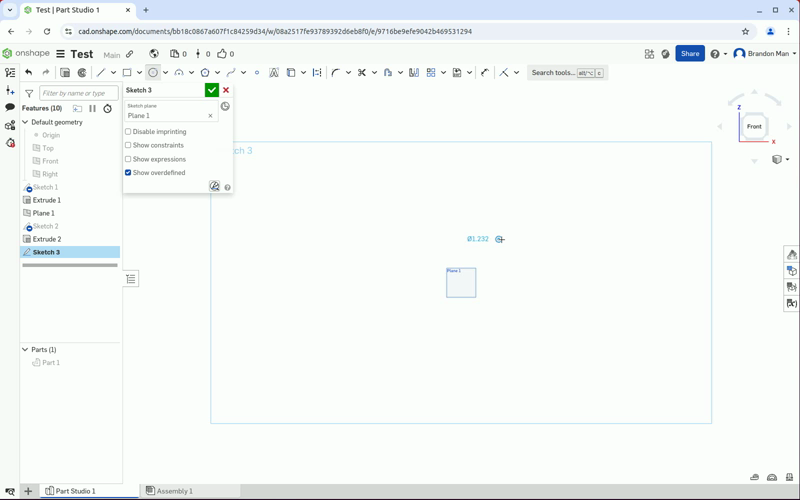
key(esc)
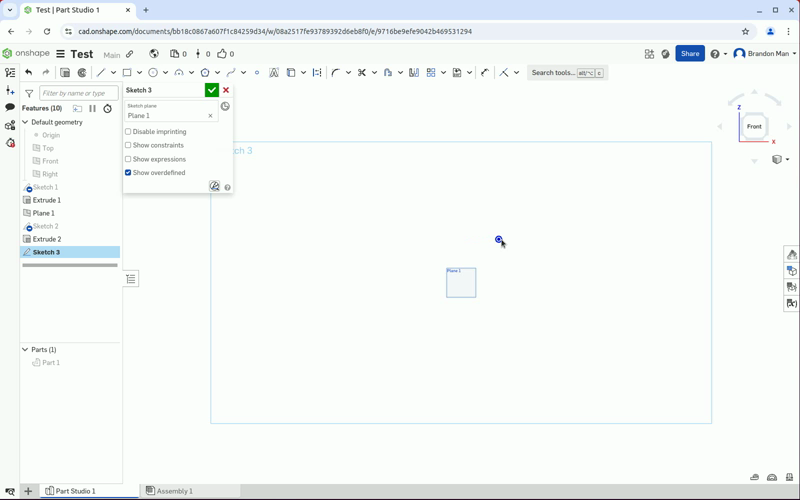
mouse_move(500, 241)
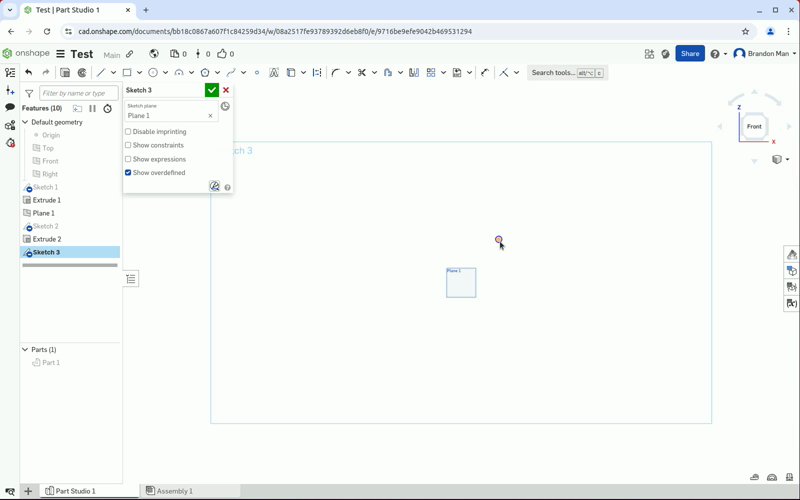
scroll(6)
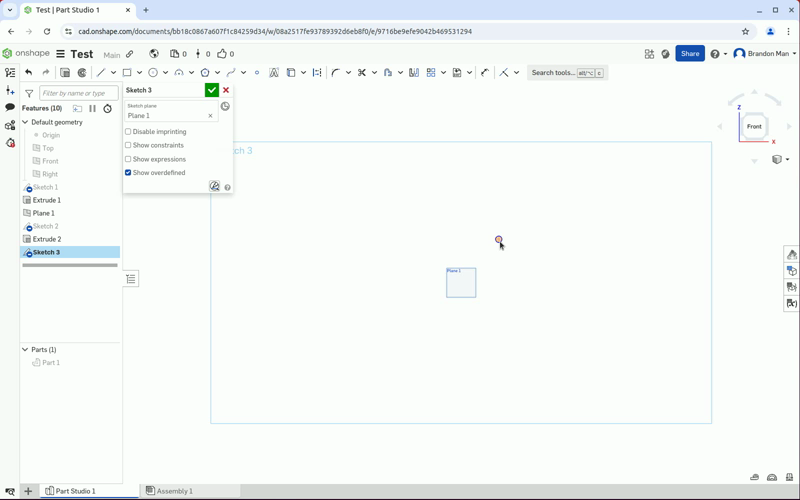
scroll(6)
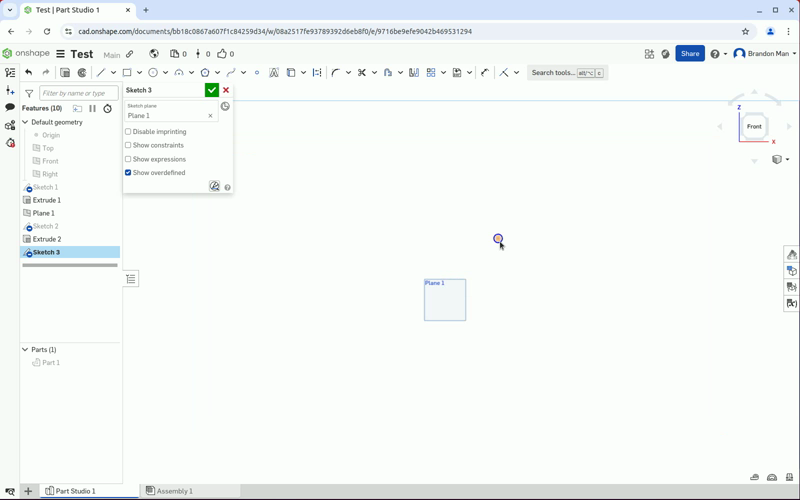
scroll(6)
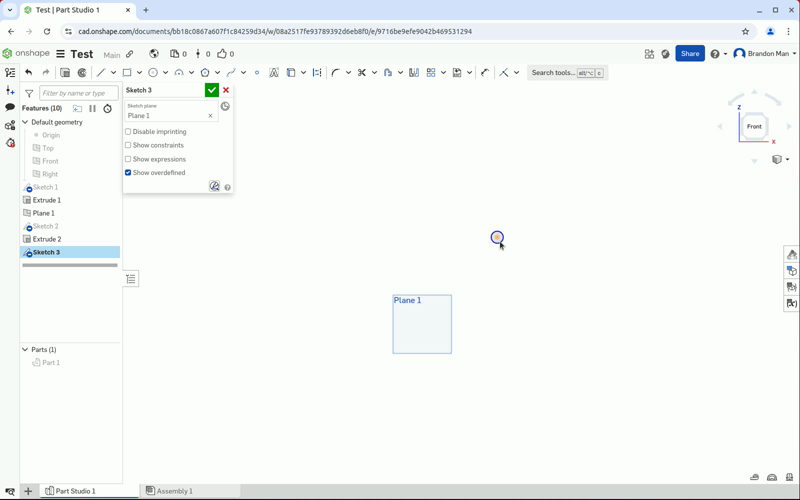
scroll(6)
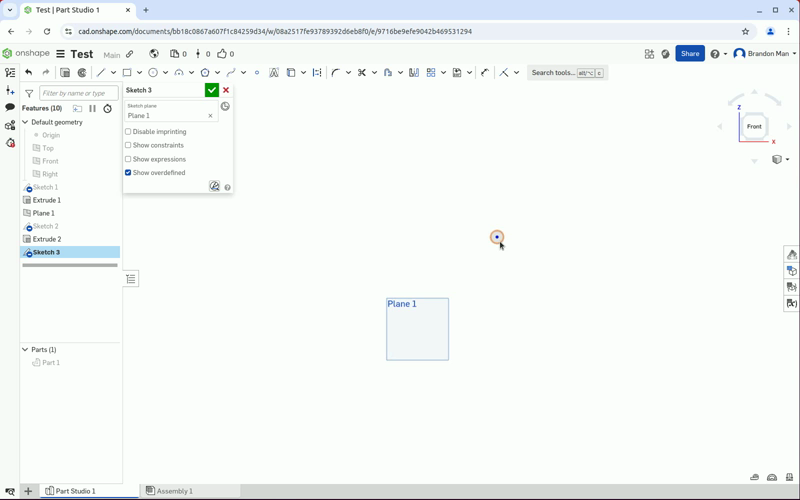
scroll(6)
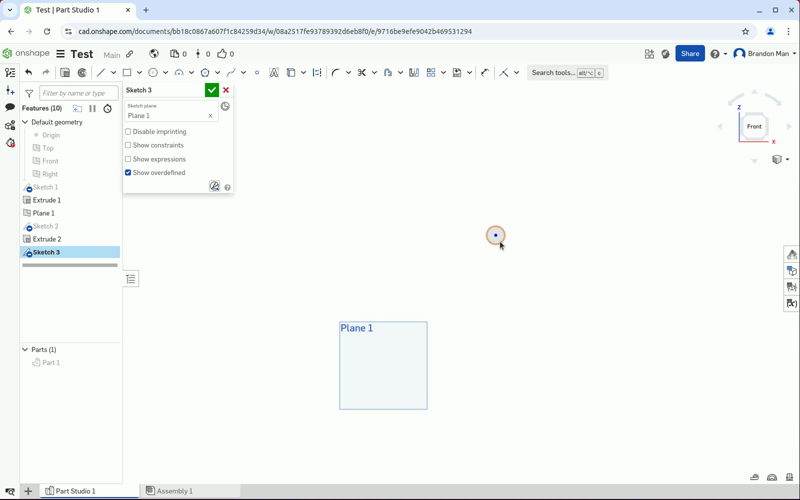
scroll(6)
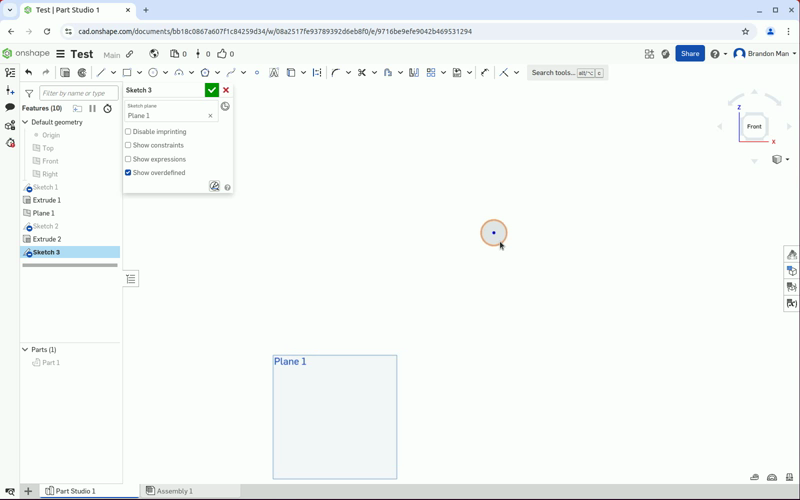
scroll(6)
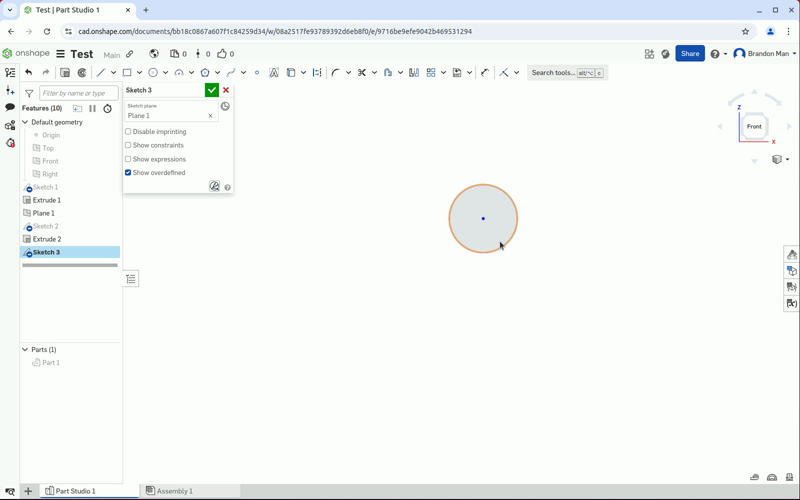
click(500, 241)
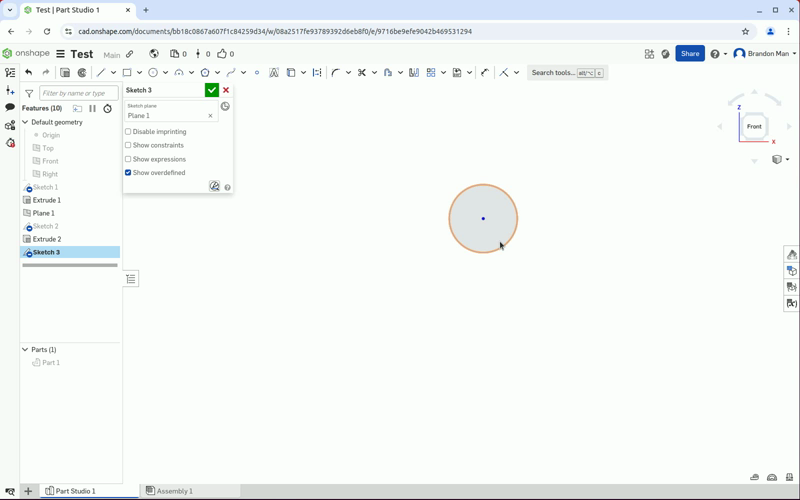
scroll(-6)
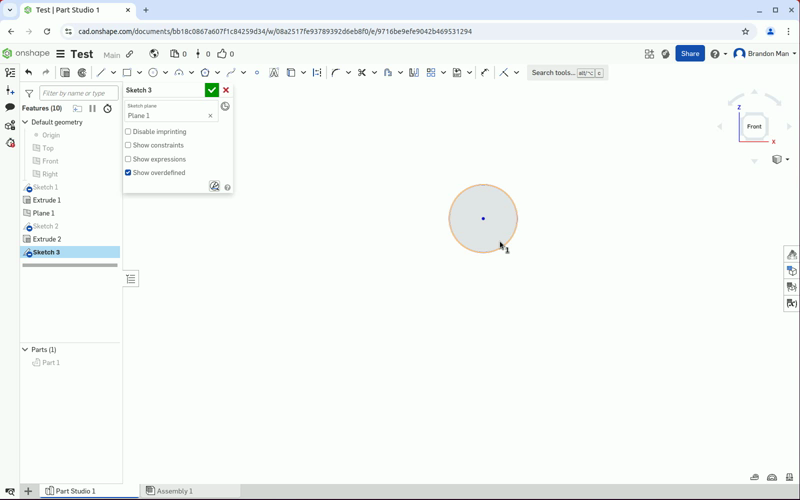
scroll(-6)
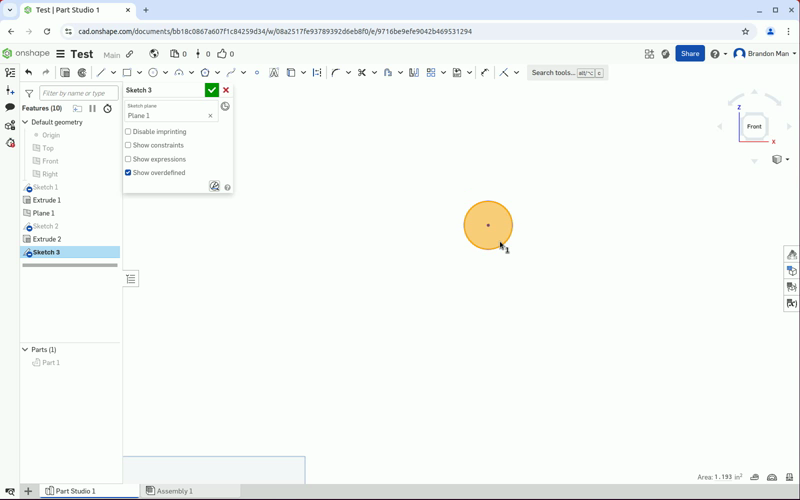
scroll(-6)
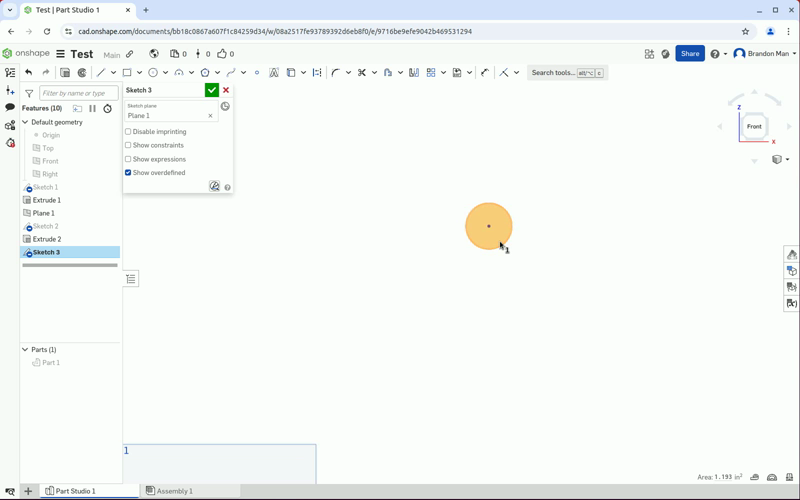
scroll(-6)
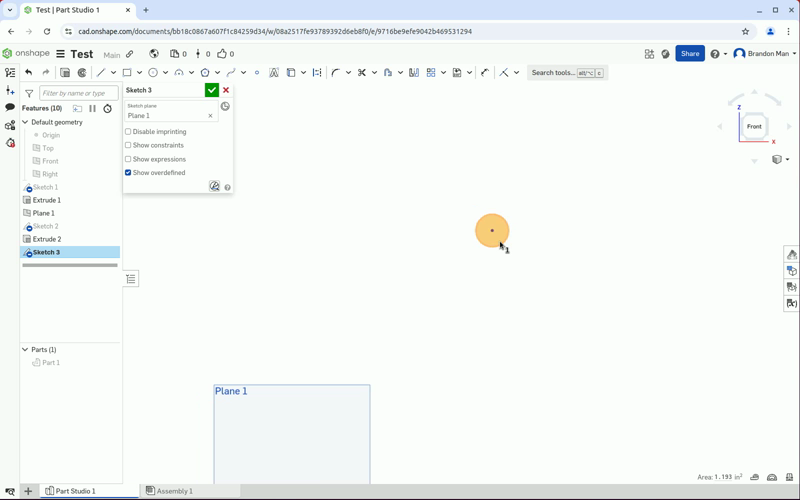
scroll(-6)
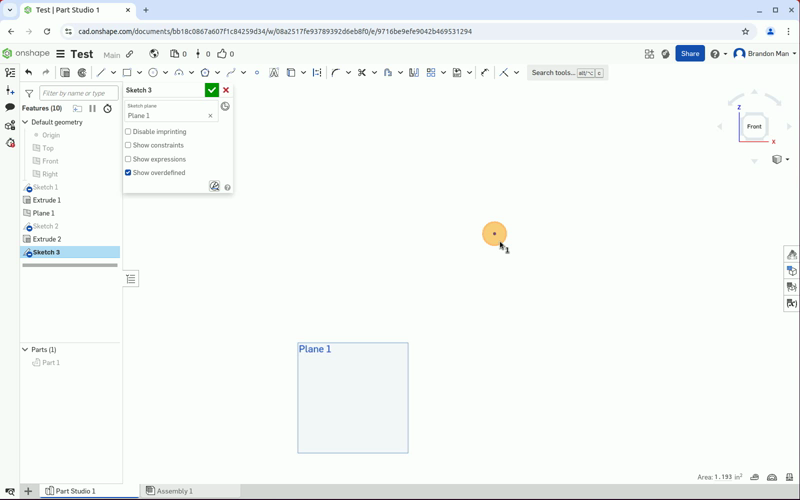
scroll(-6)
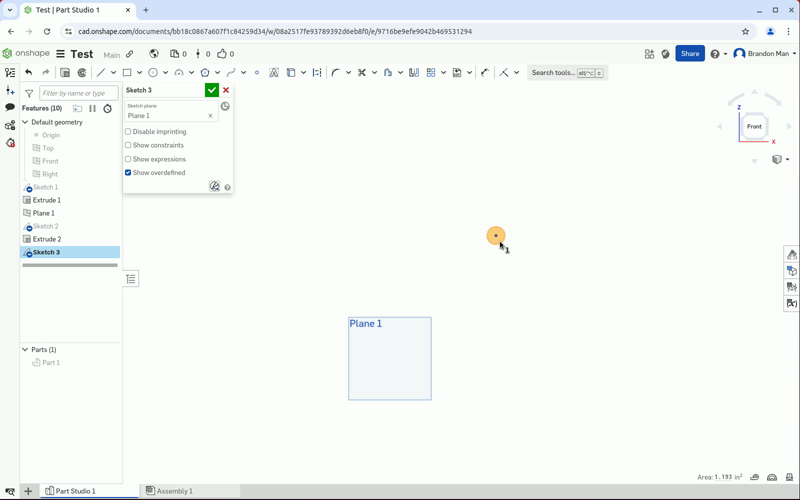
scroll(-6)
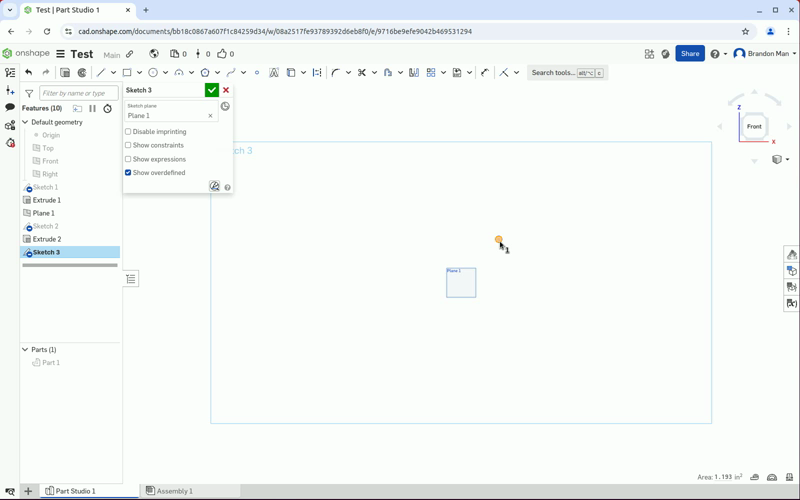
mouse_move(73, 352)
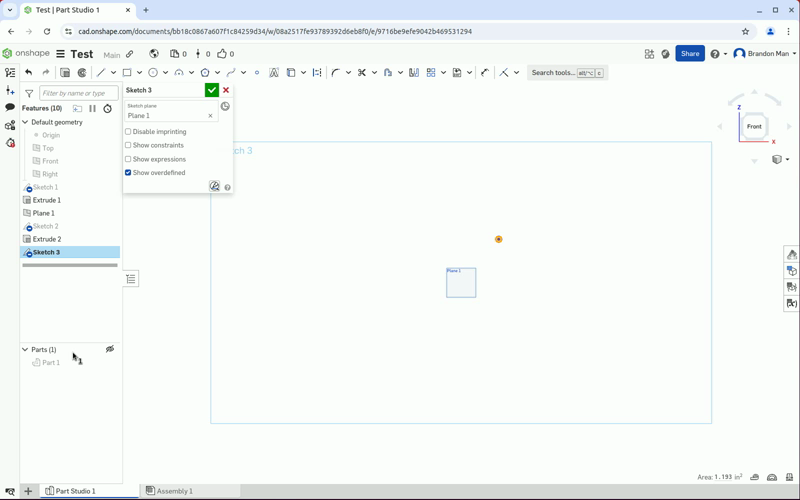
key(shift+y)
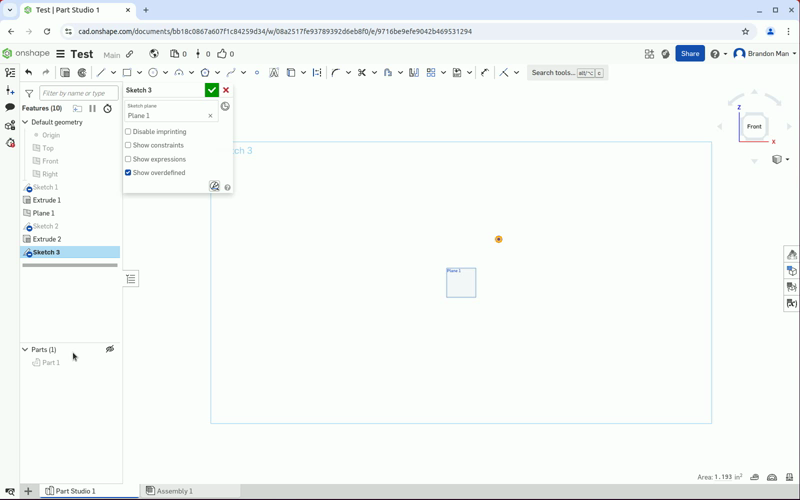
key(shift+e)
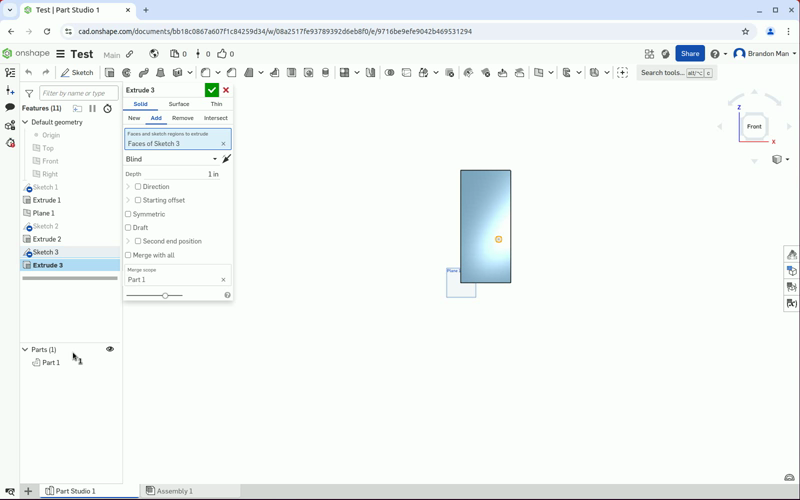
mouse_move(143, 106)
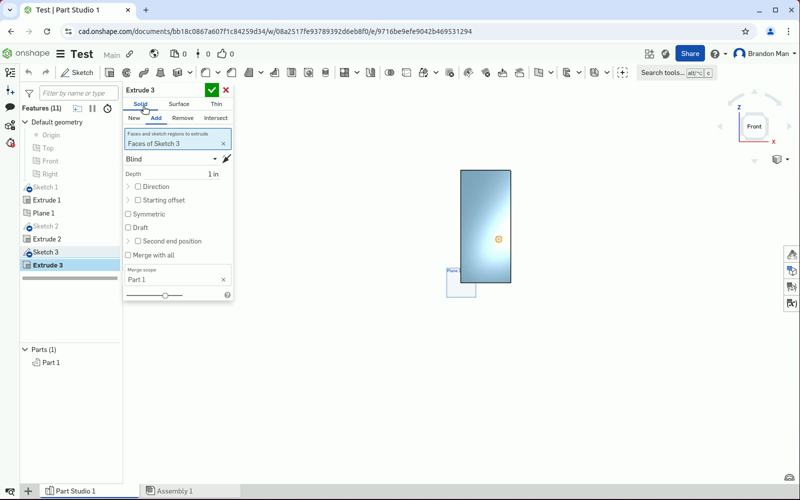
click(143, 106)
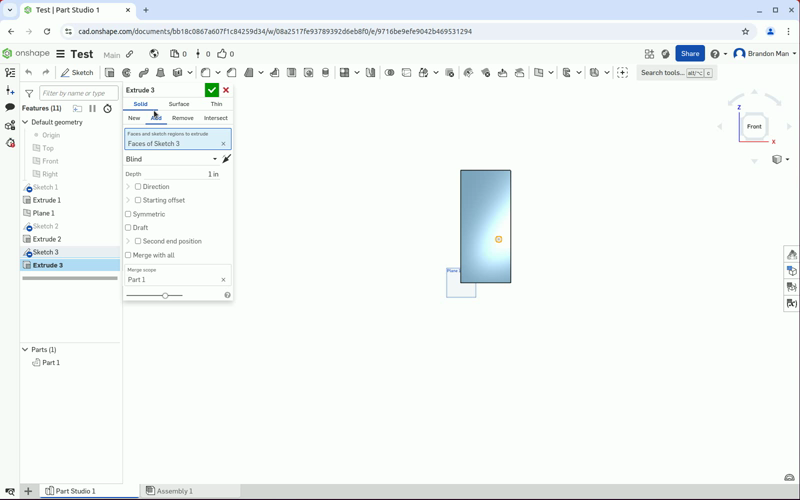
mouse_move(186, 120)
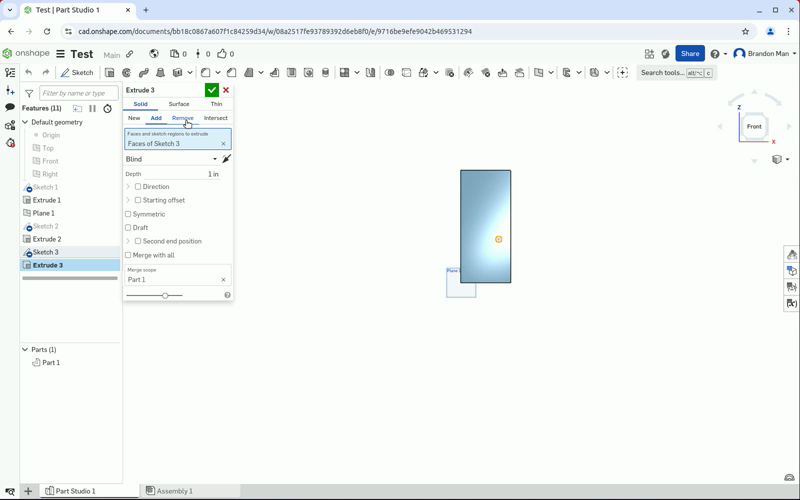
click(186, 120)
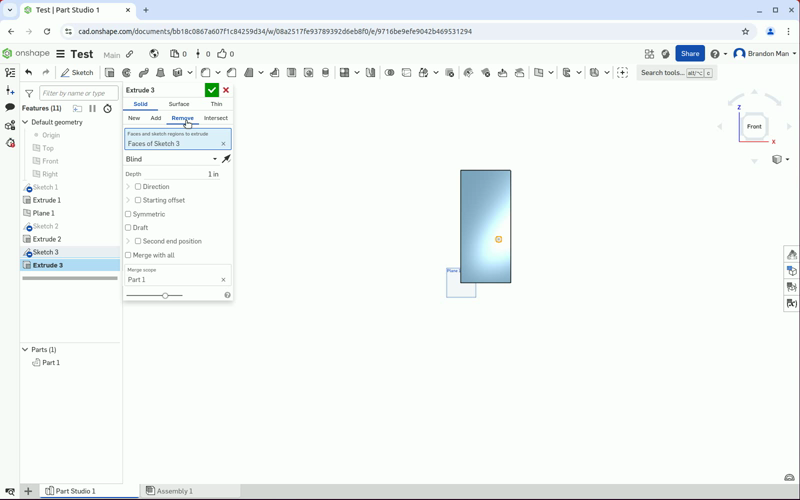
key(tab, 4)
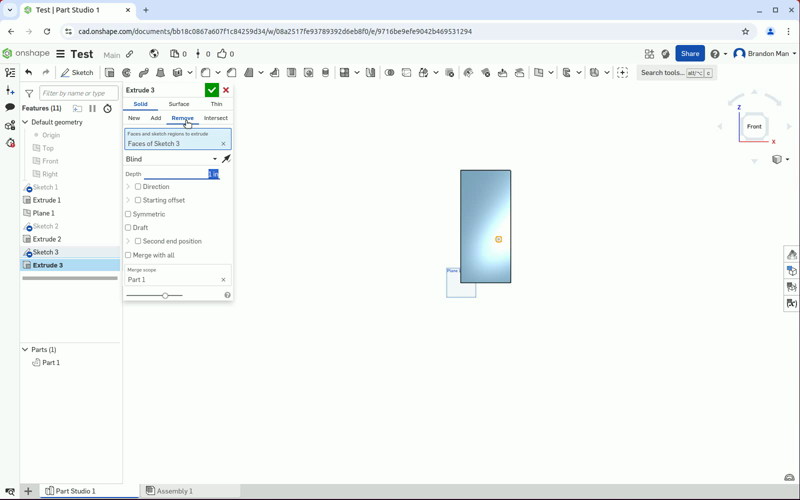
text(0.241)
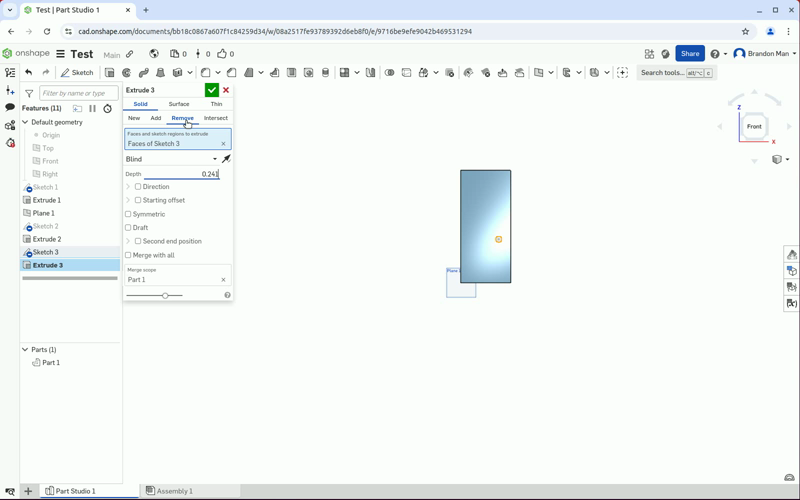
key(tab, 6)
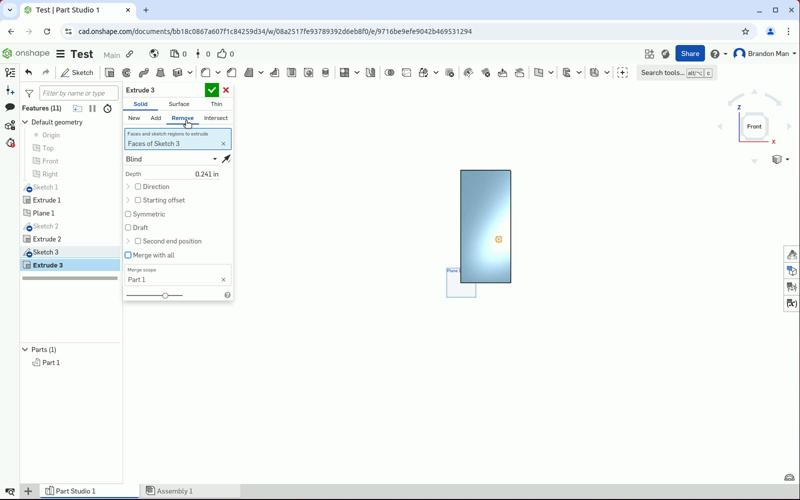
key(space)
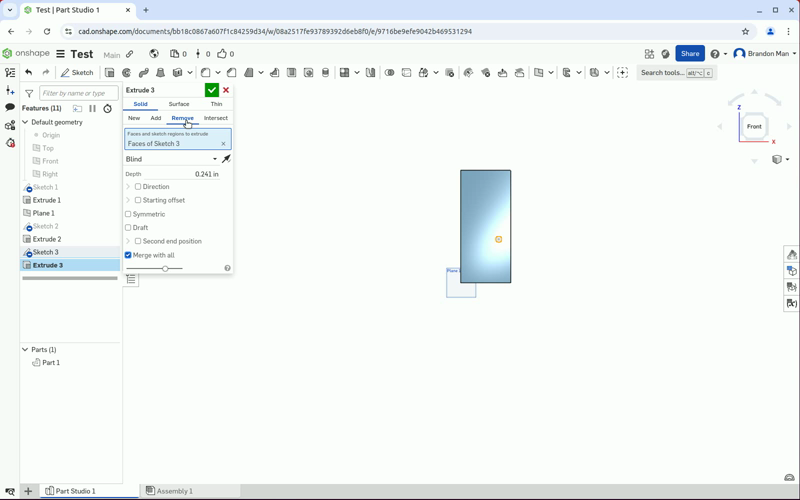
key(enter)
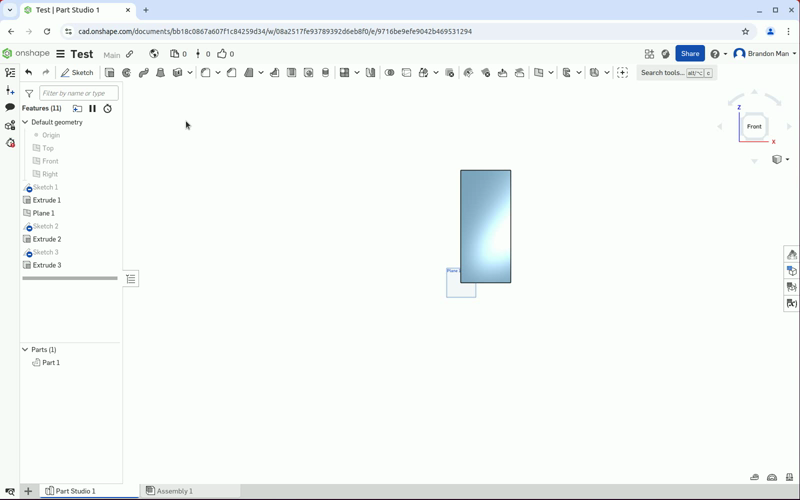
key(shift+h)
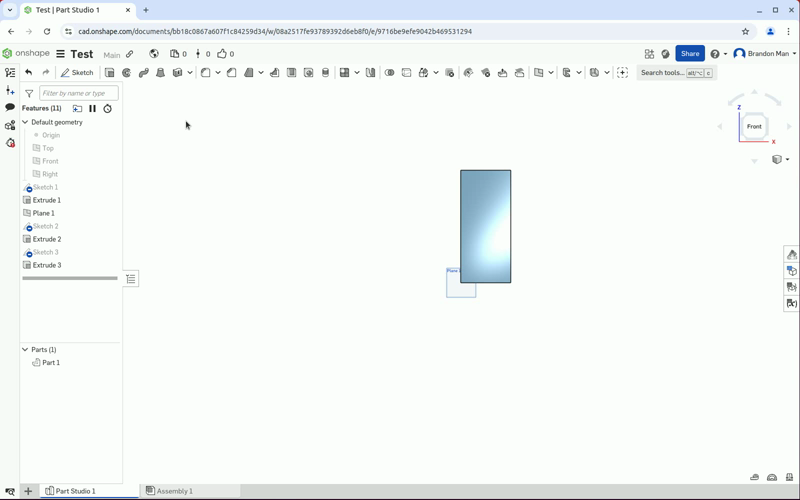
key(shift+h)
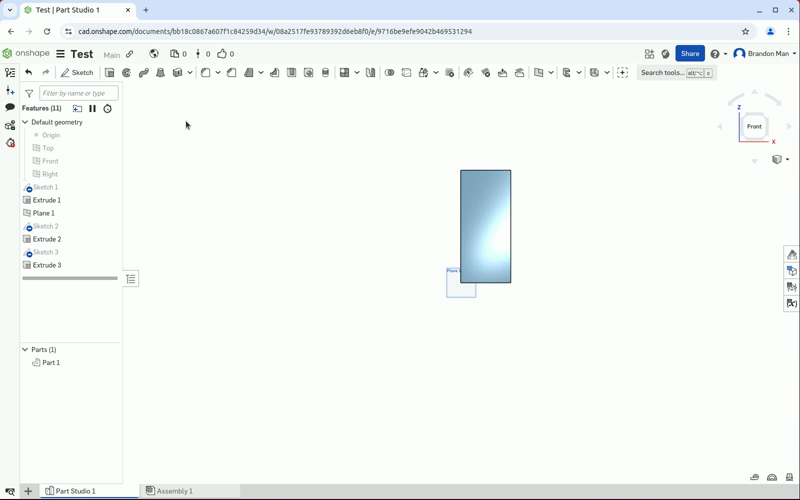
mouse_move(73, 189)
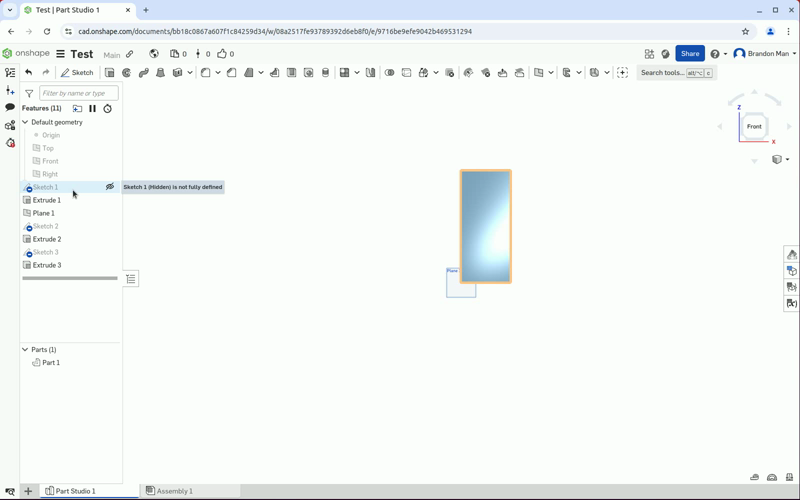
click(73, 189)
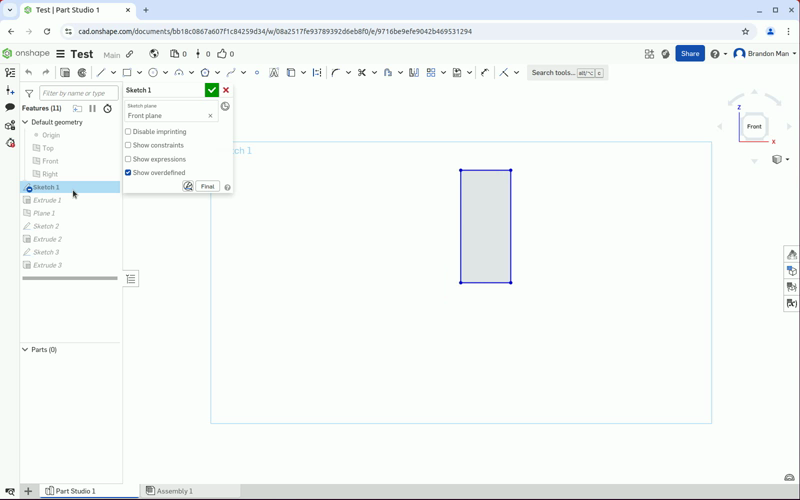
mouse_move(229, 92)
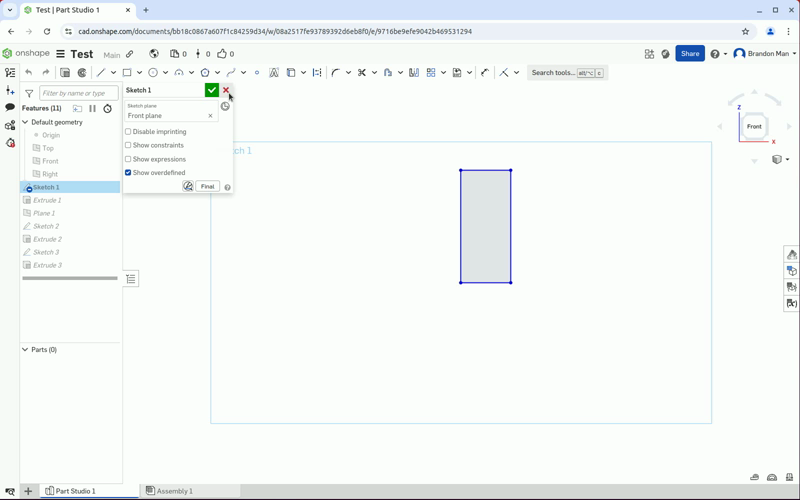
click(229, 92)
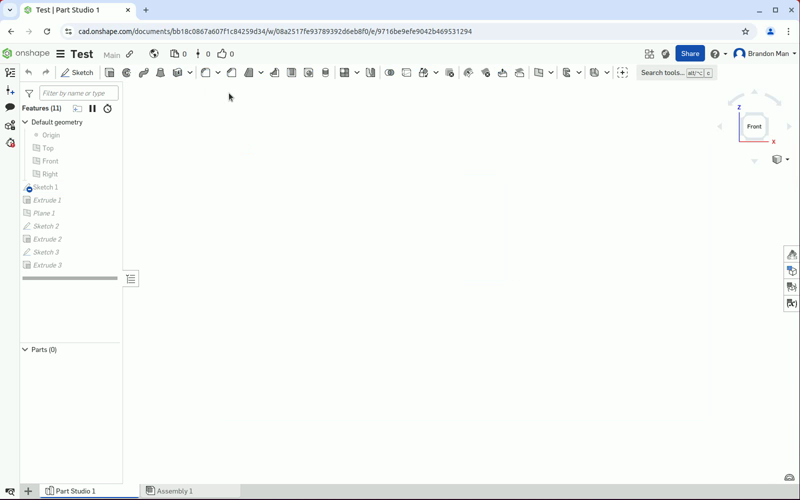
key(shift+s)
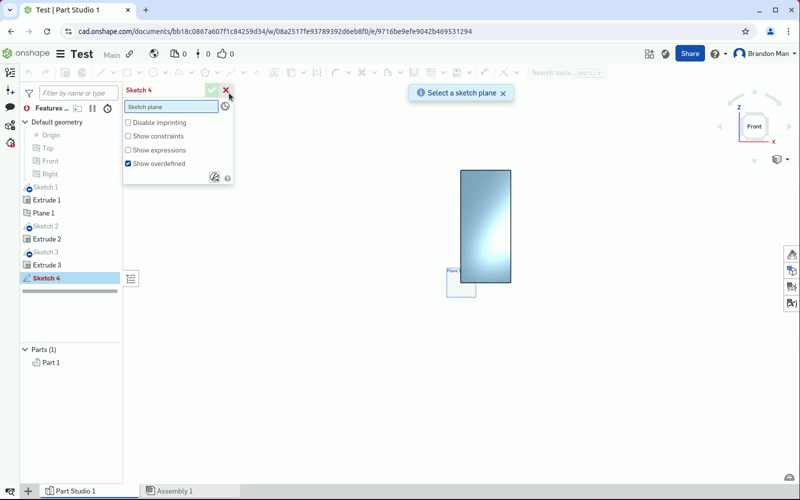
mouse_move(73, 215)
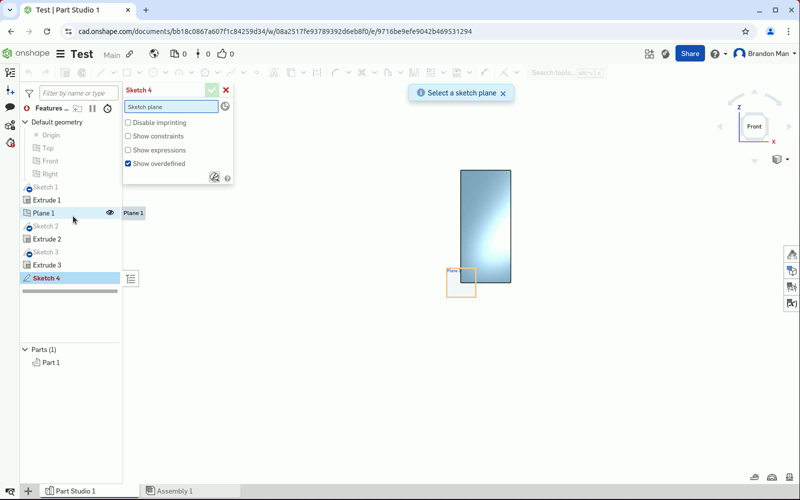
click(73, 215)
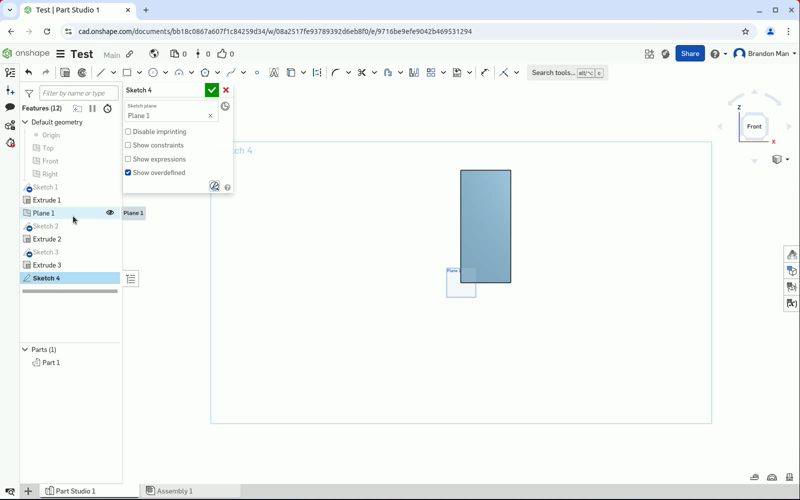
mouse_move(73, 352)
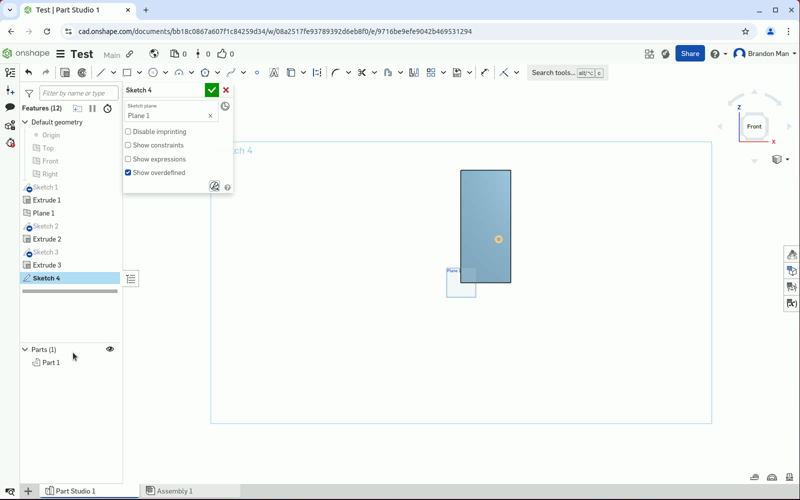
key(y)
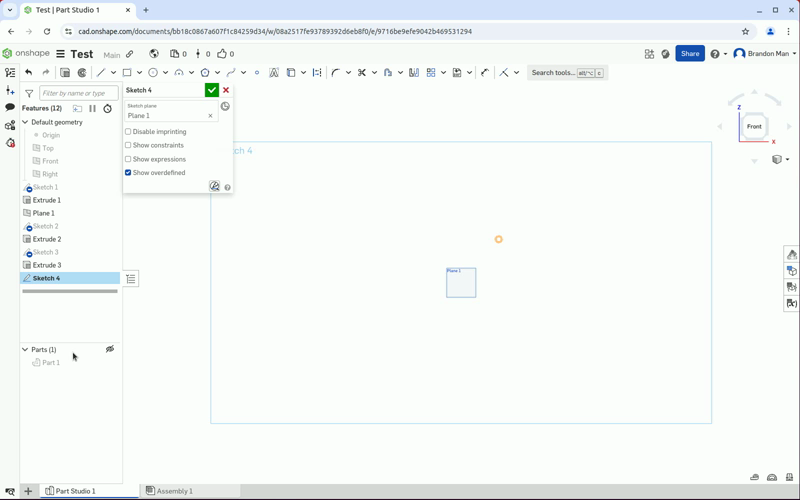
key(c)
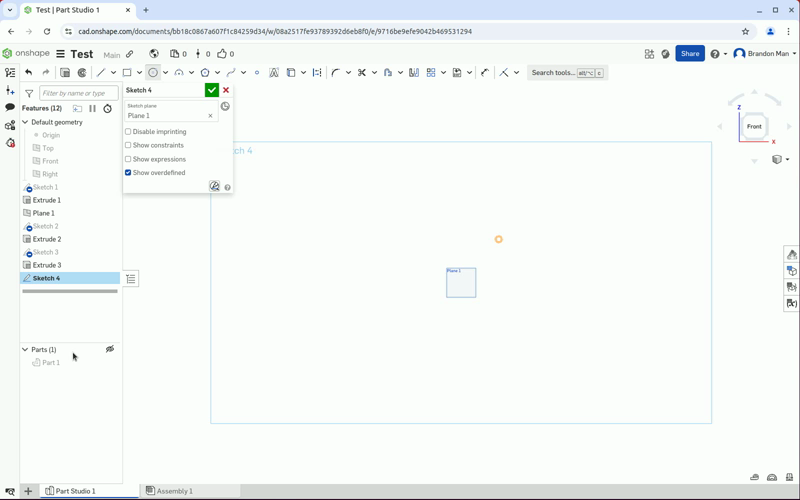
key_down(shift)
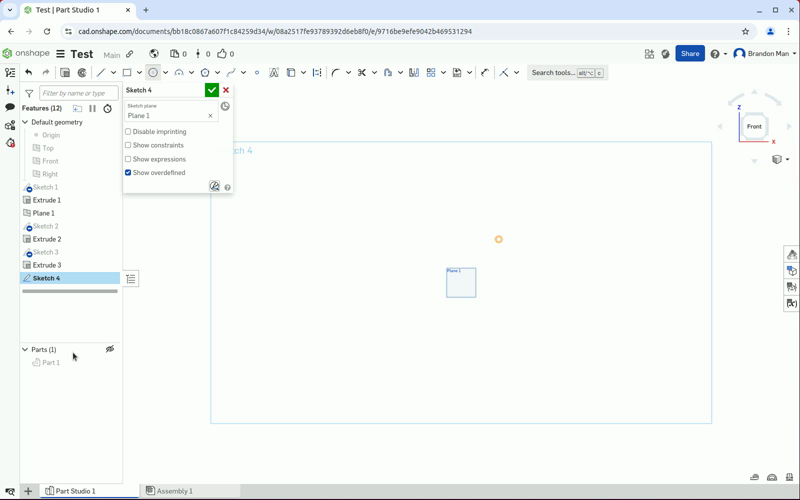
mouse_move(498, 245)
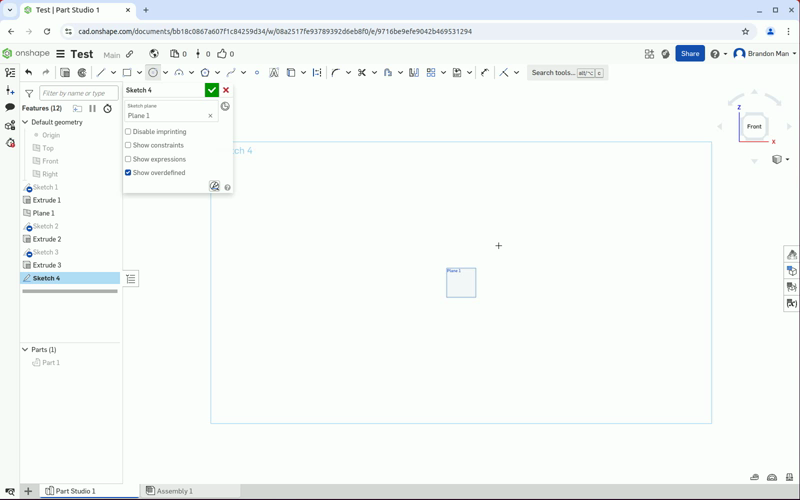
click(498, 245)
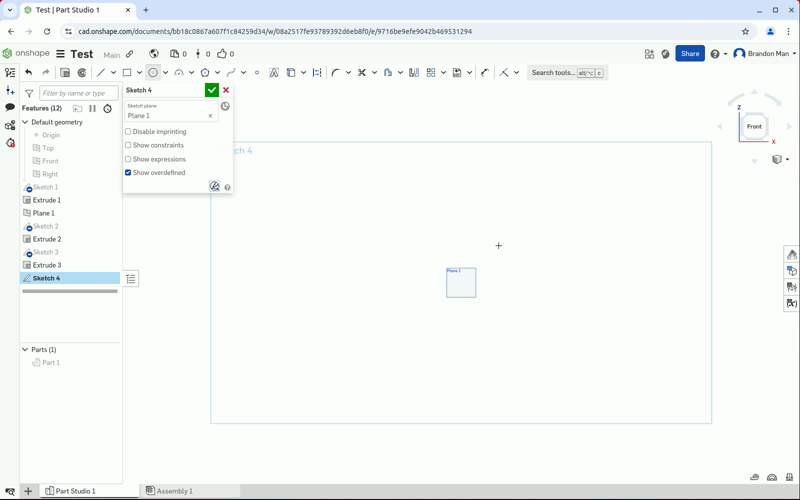
key_up(shift)
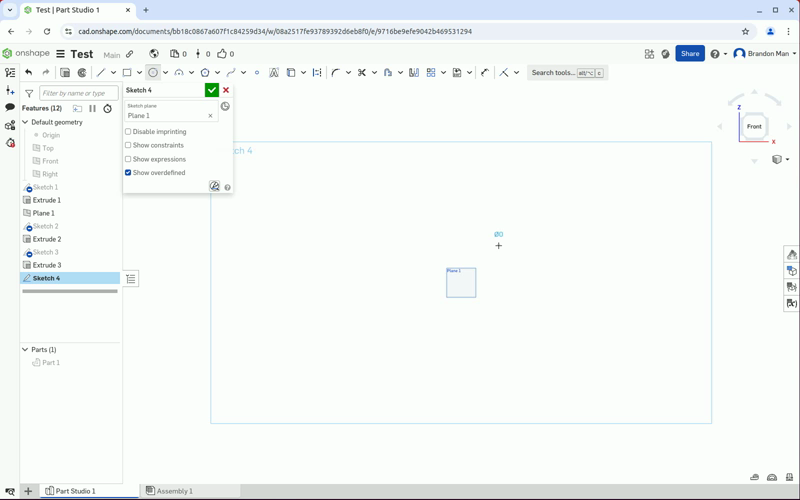
mouse_move(501, 245)
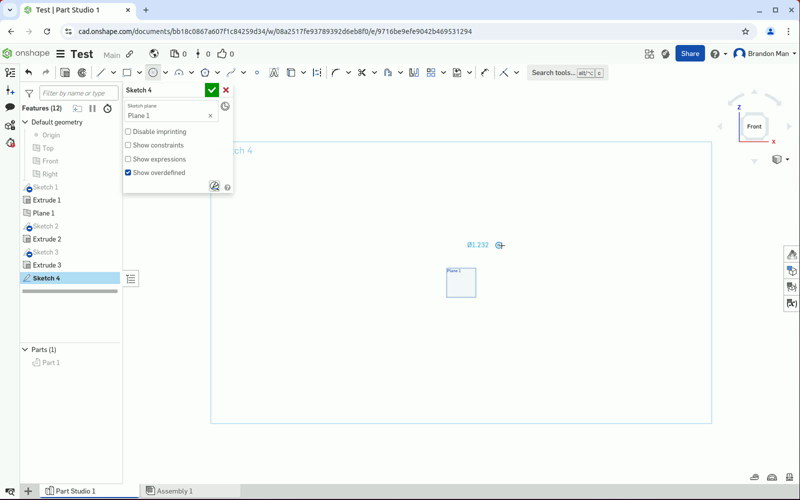
click(501, 245)
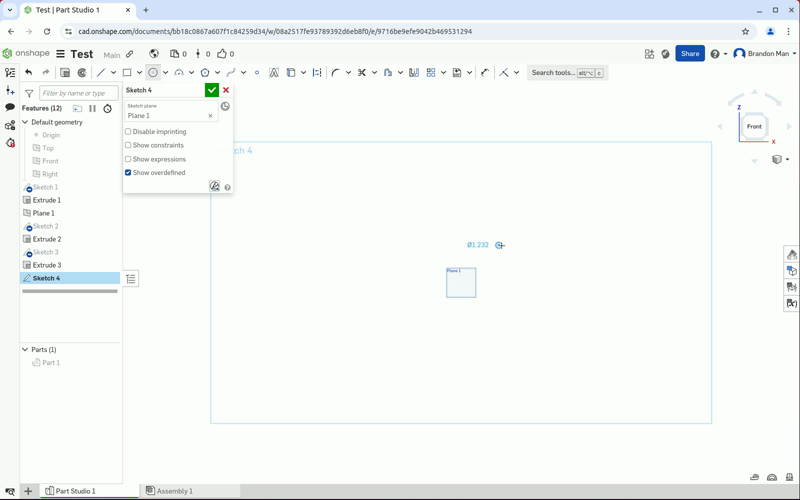
key(esc)
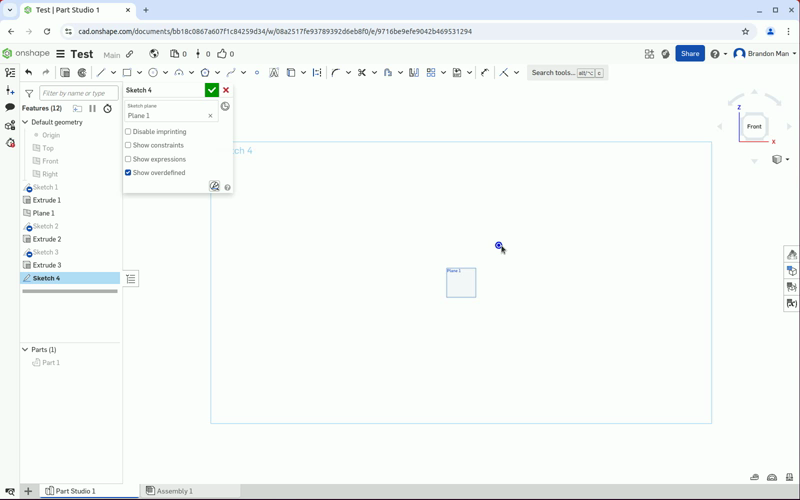
mouse_move(497, 248)
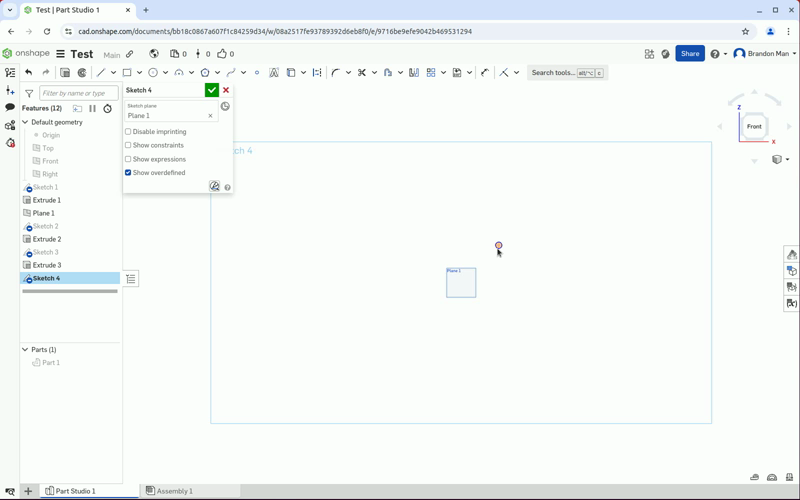
scroll(6)
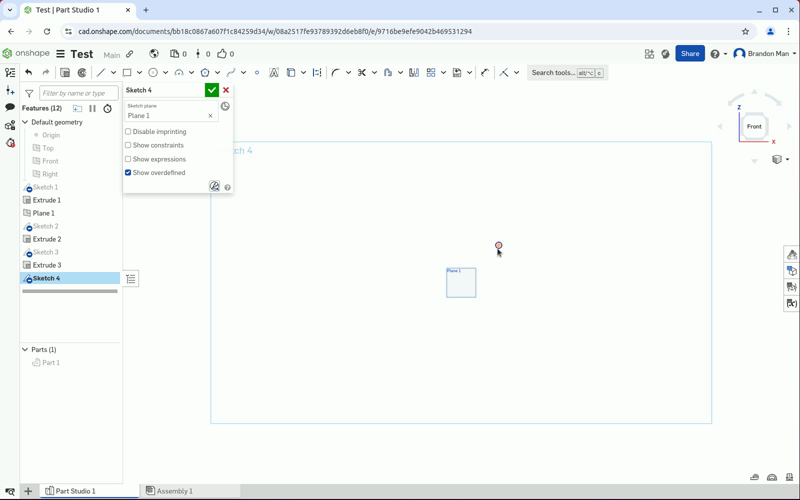
scroll(6)
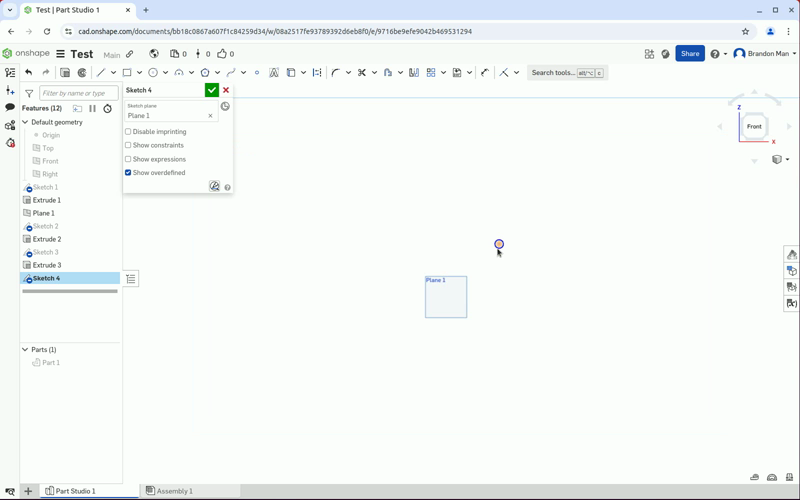
scroll(6)
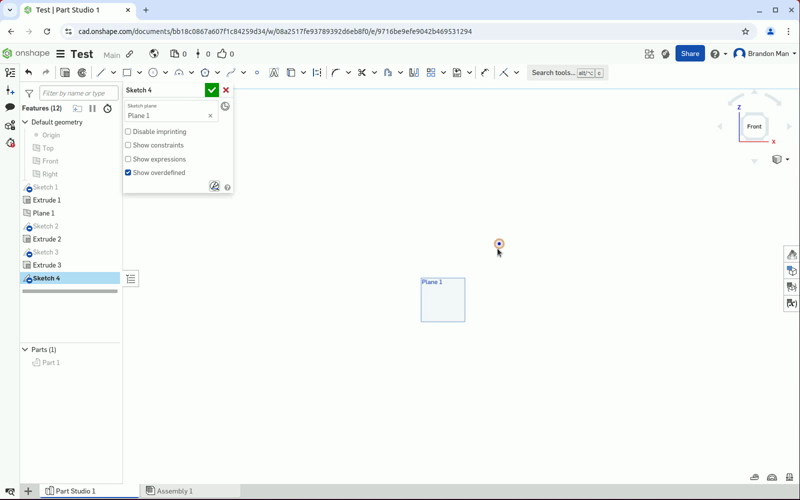
scroll(6)
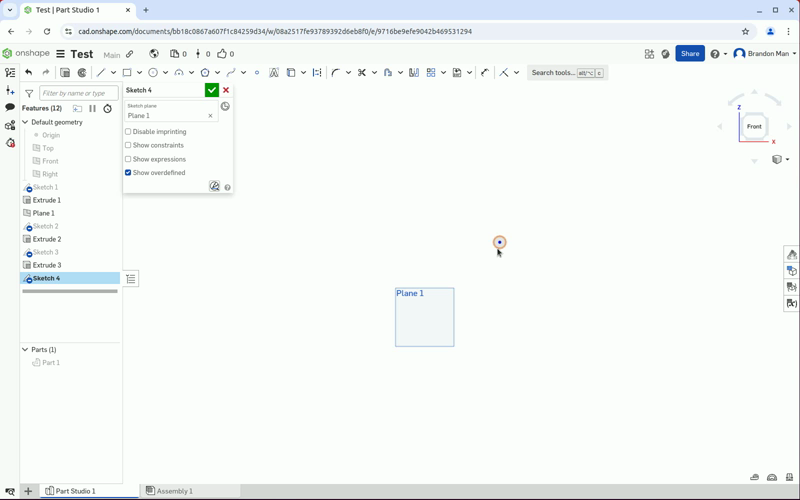
scroll(6)
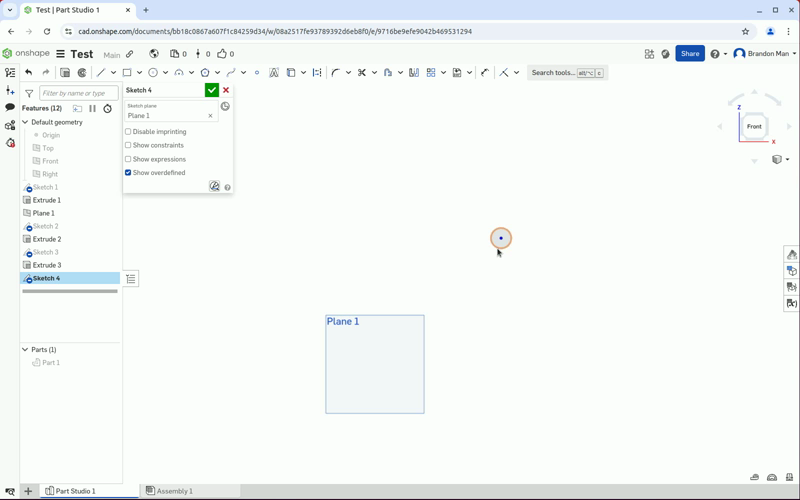
scroll(6)
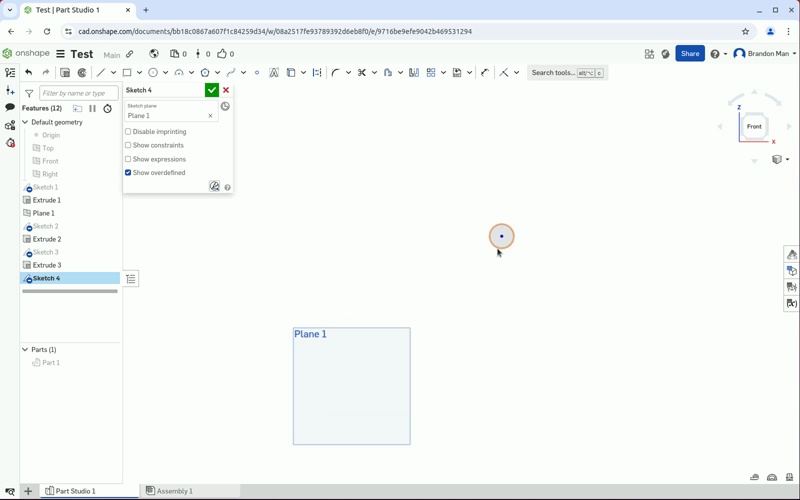
scroll(6)
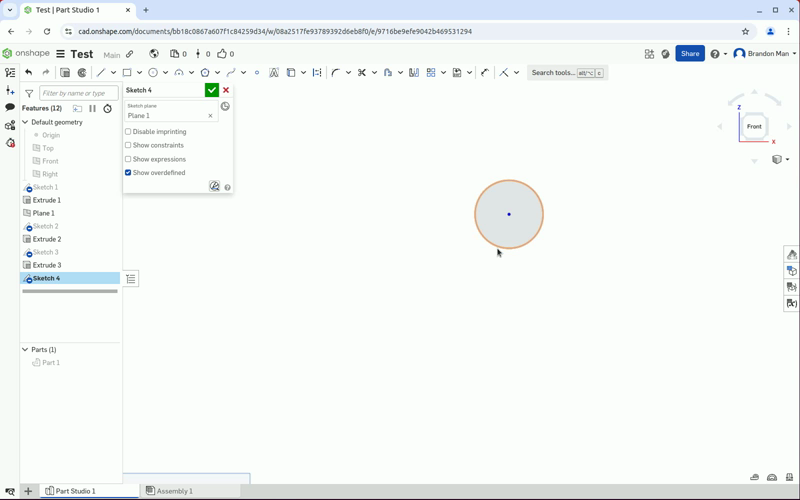
click(497, 248)
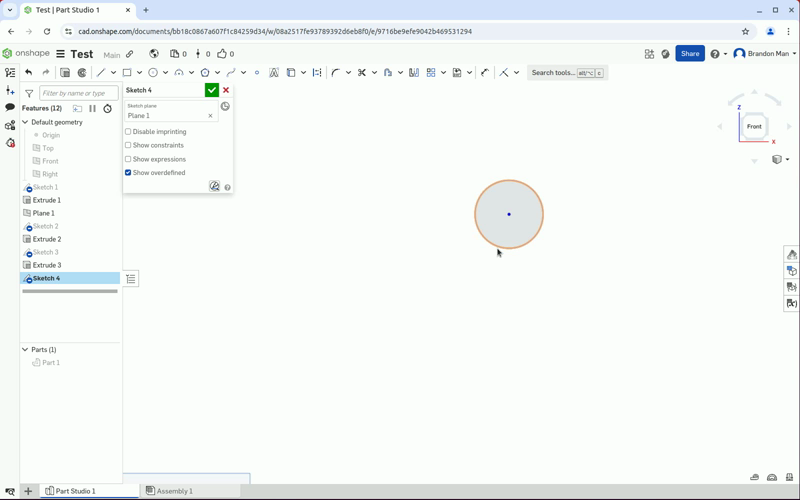
scroll(-6)
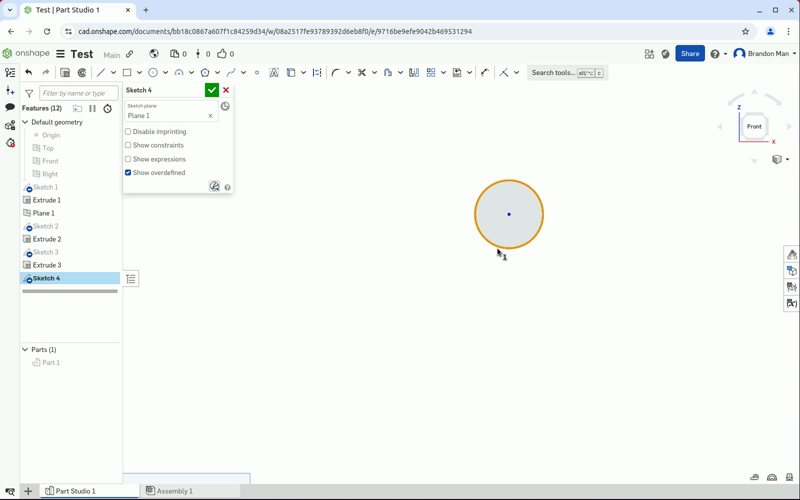
scroll(-6)
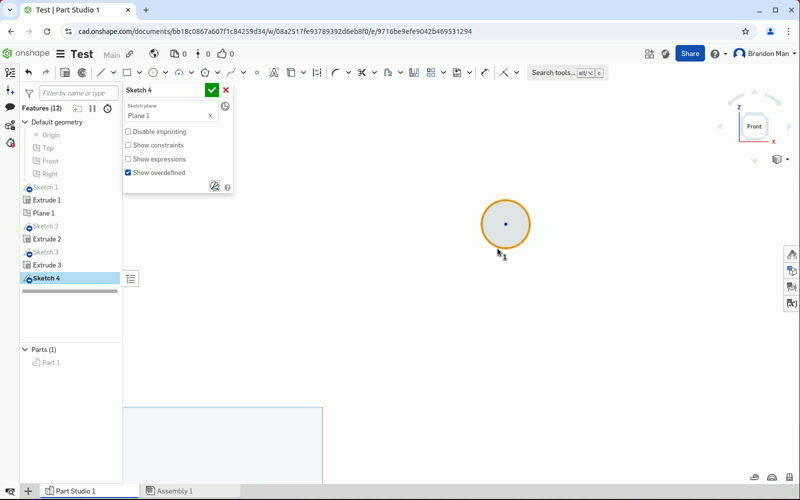
scroll(-6)
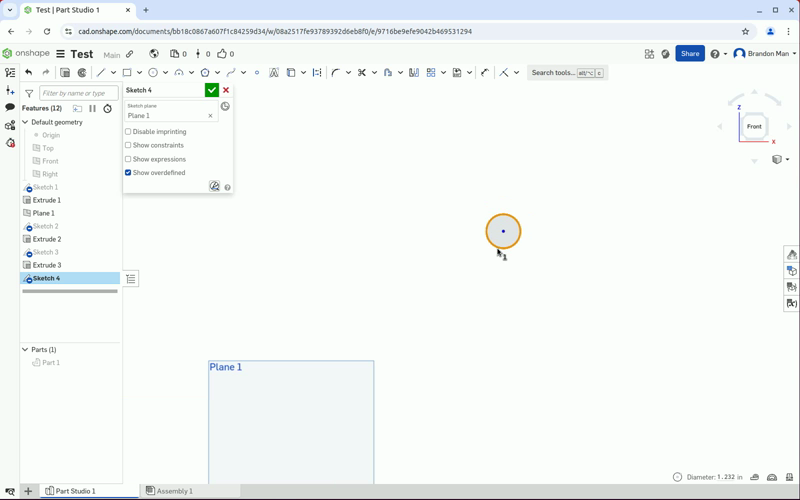
scroll(-6)
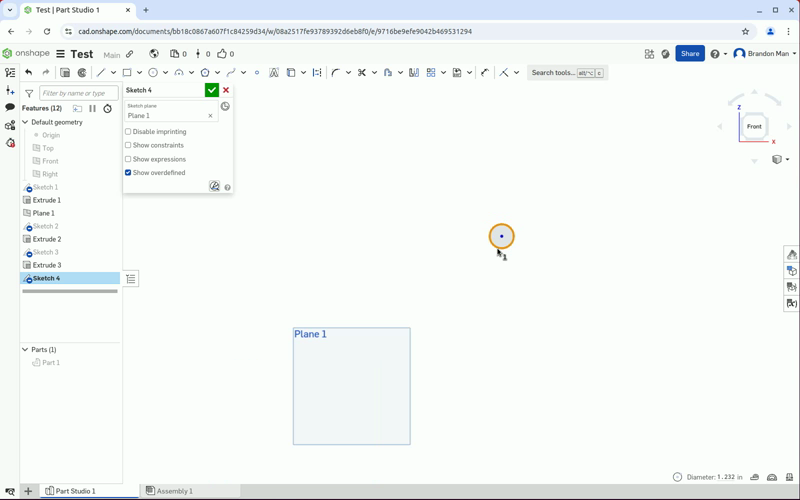
scroll(-6)
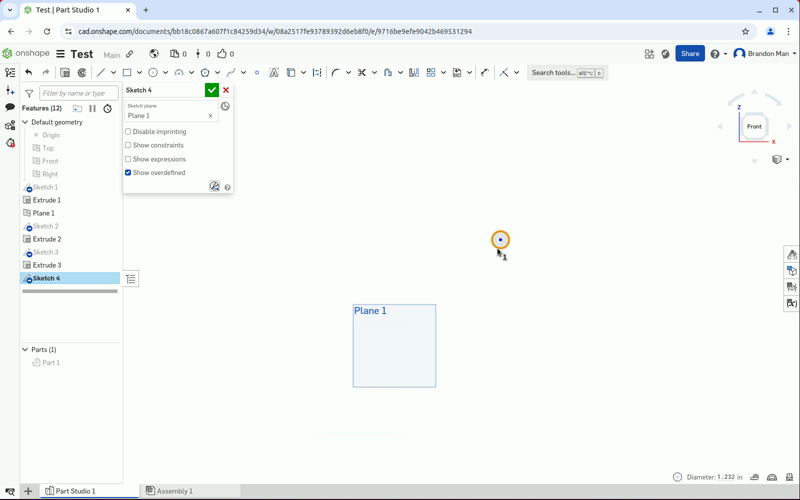
scroll(-6)
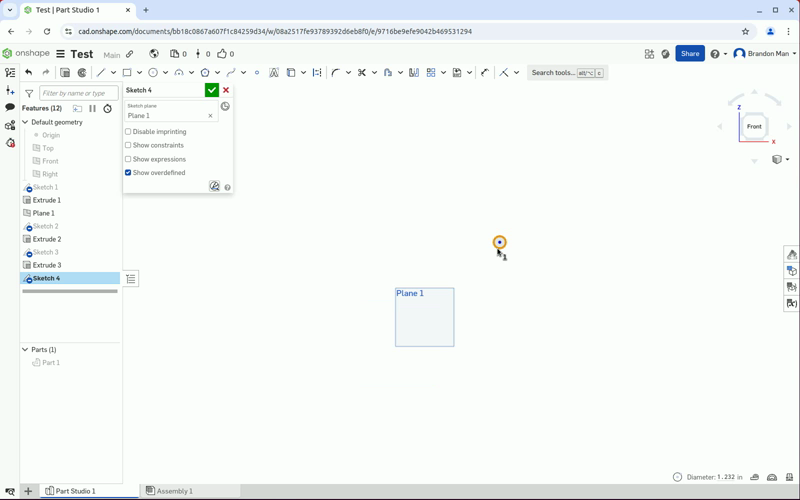
scroll(-6)
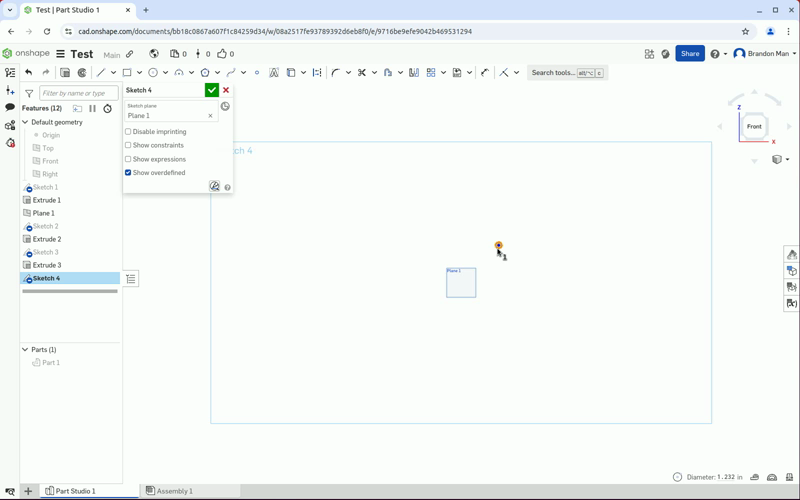
mouse_move(73, 352)
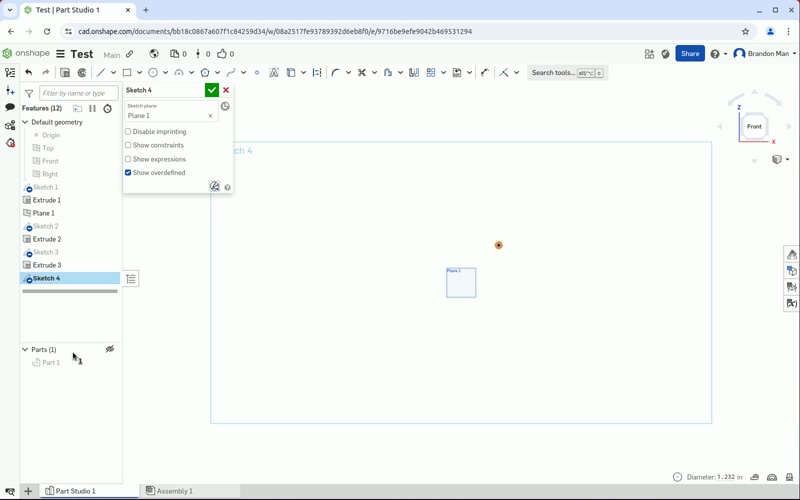
key(shift+y)
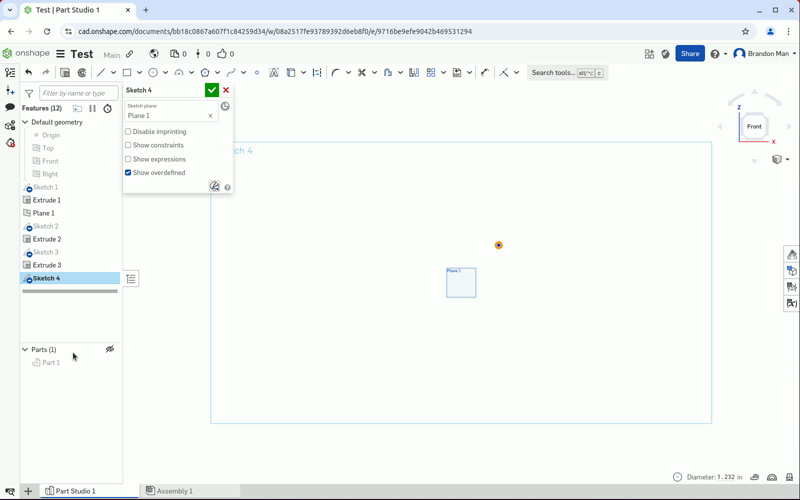
key(shift+e)
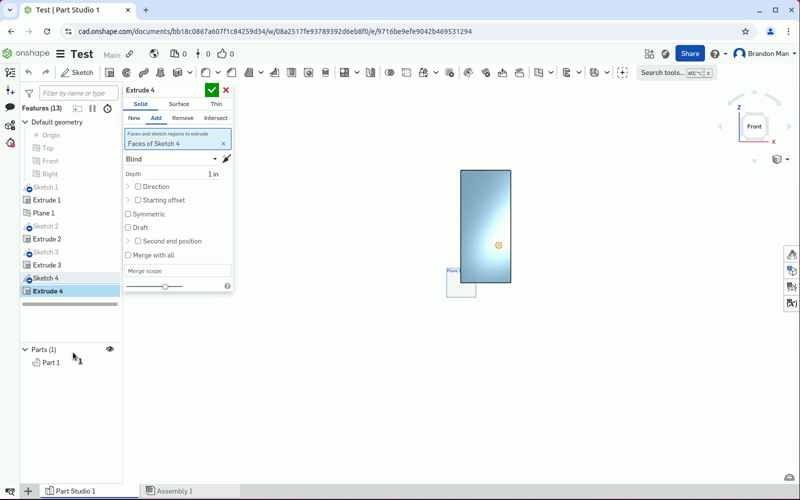
mouse_move(143, 106)
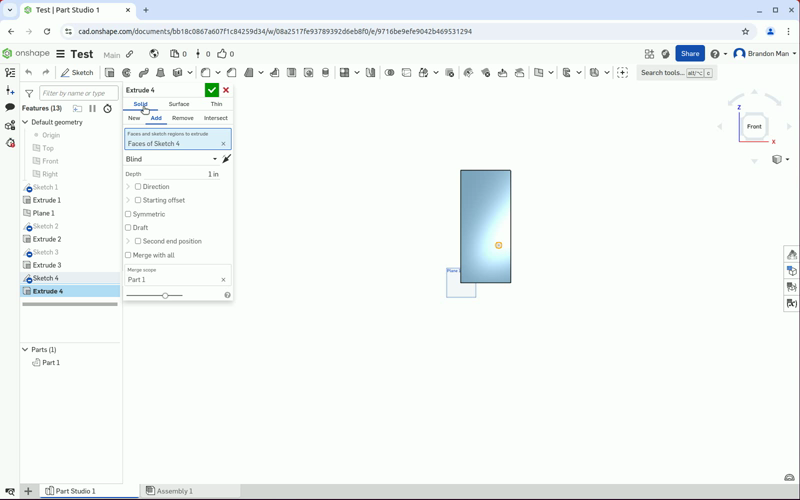
click(143, 106)
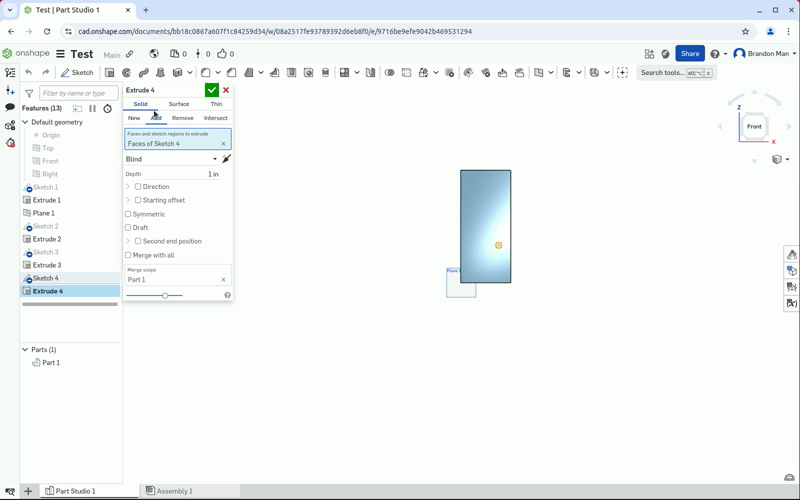
mouse_move(186, 120)
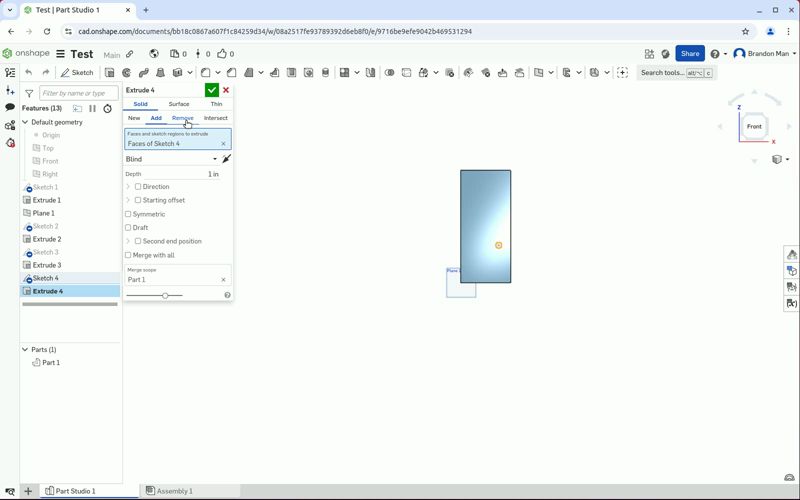
click(186, 120)
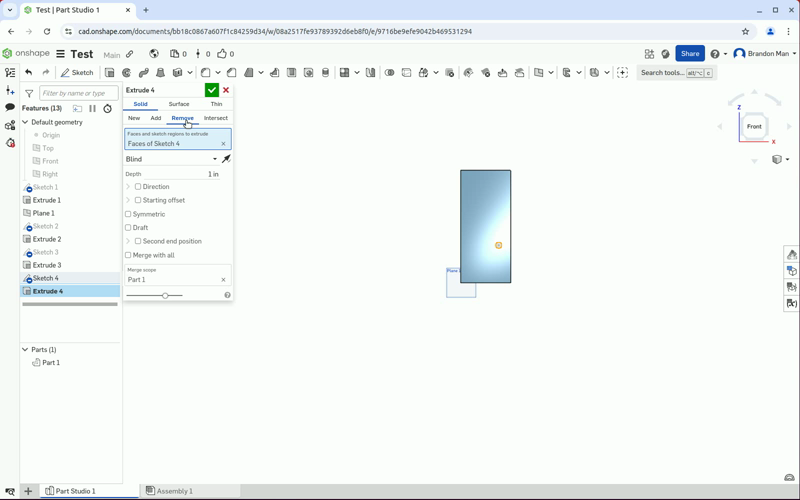
key(tab, 4)
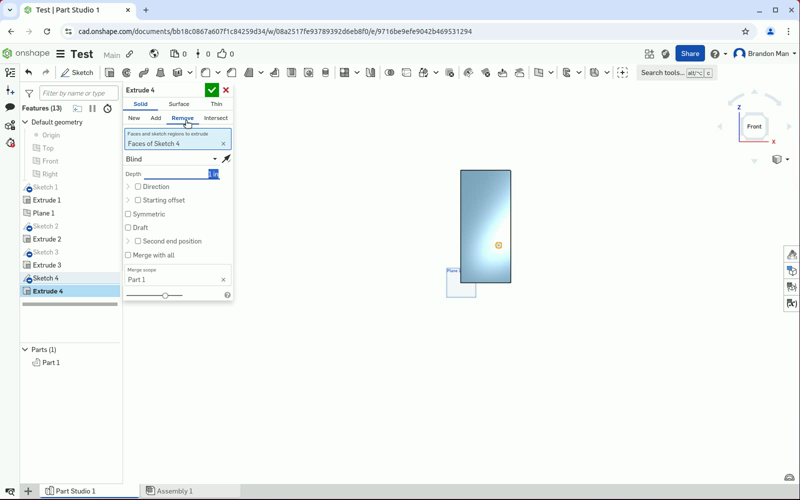
text(0.241)
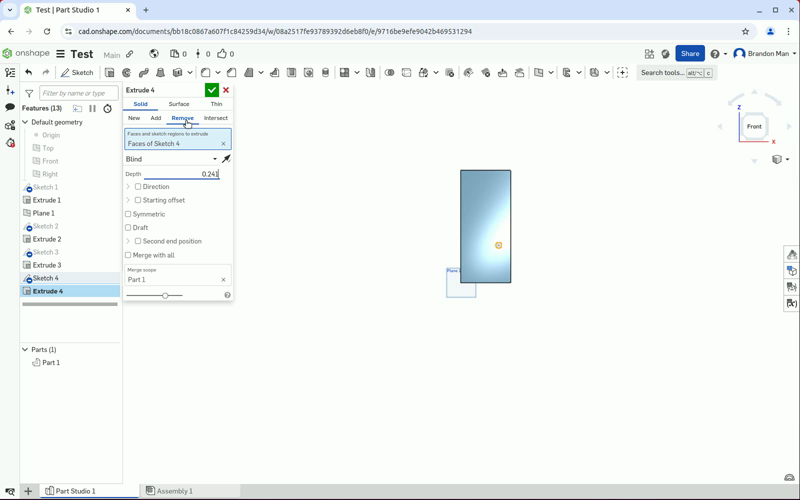
key(tab, 6)
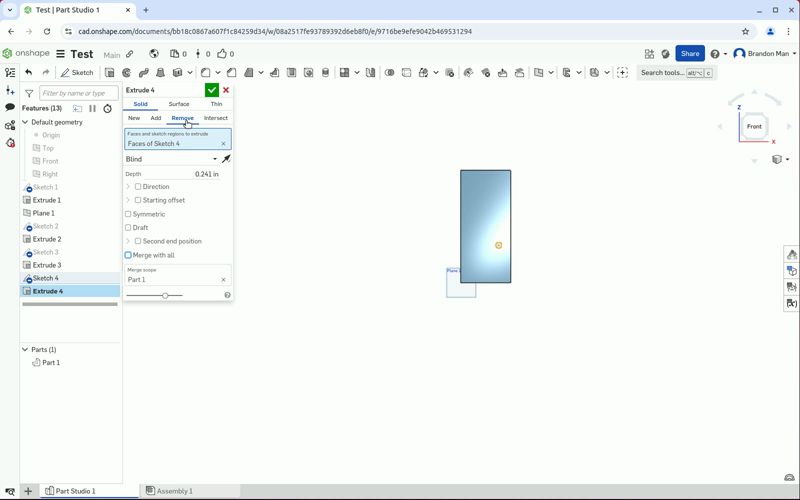
key(space)
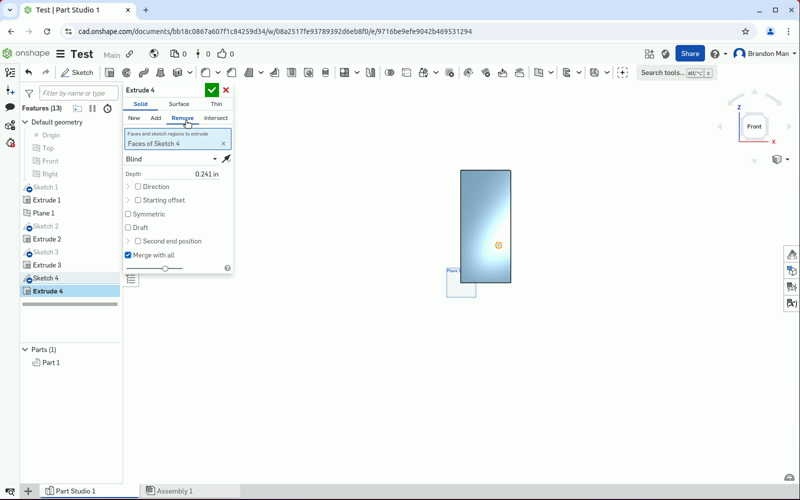
key(enter)
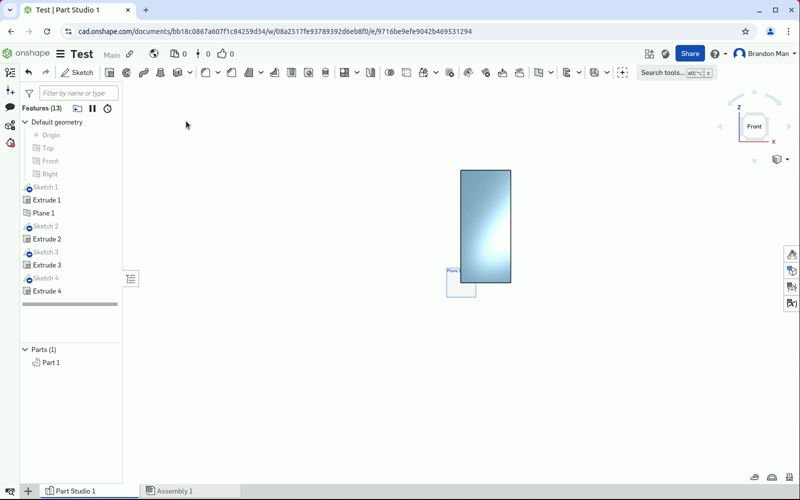
key(shift+h)
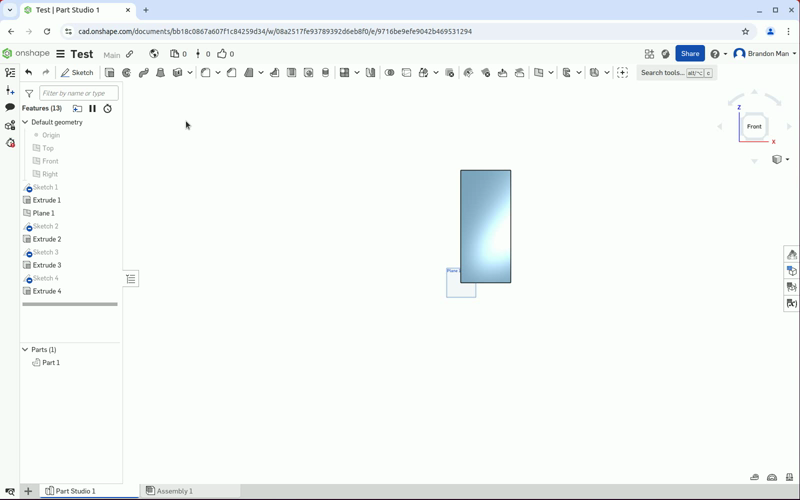
key(shift+h)
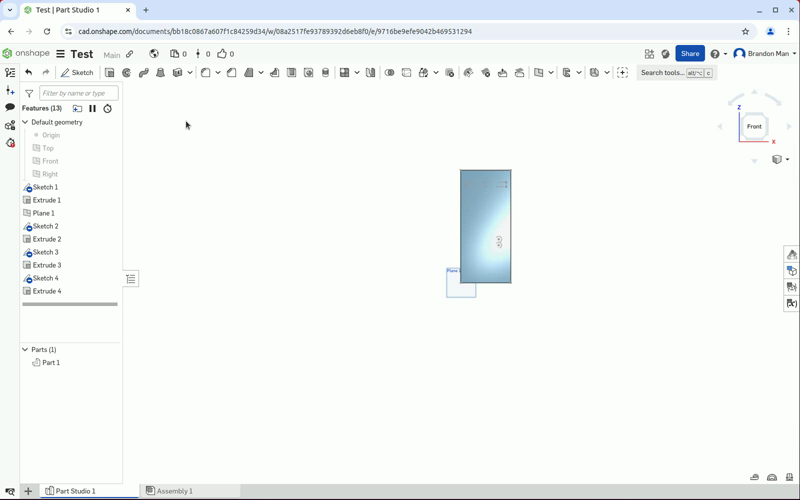
key(shift+7)
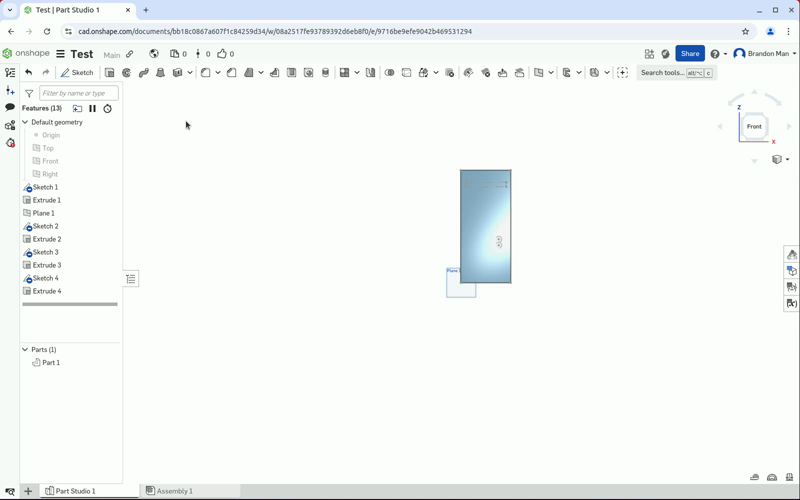
key(left, 2)
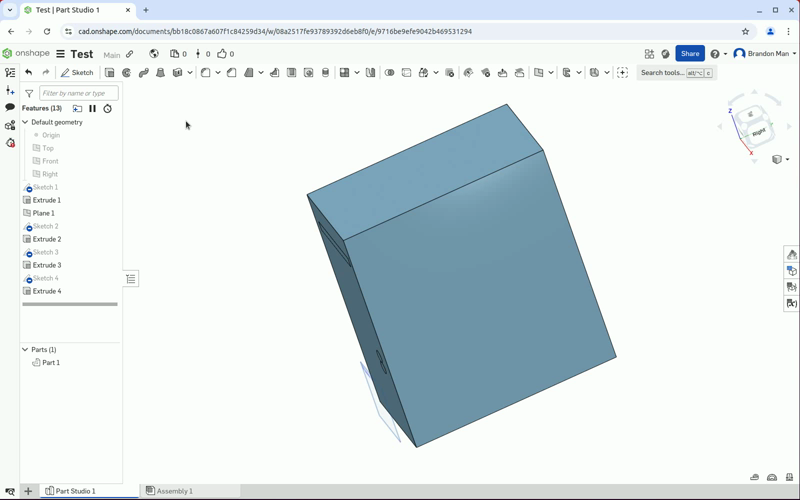
key(down, 2)
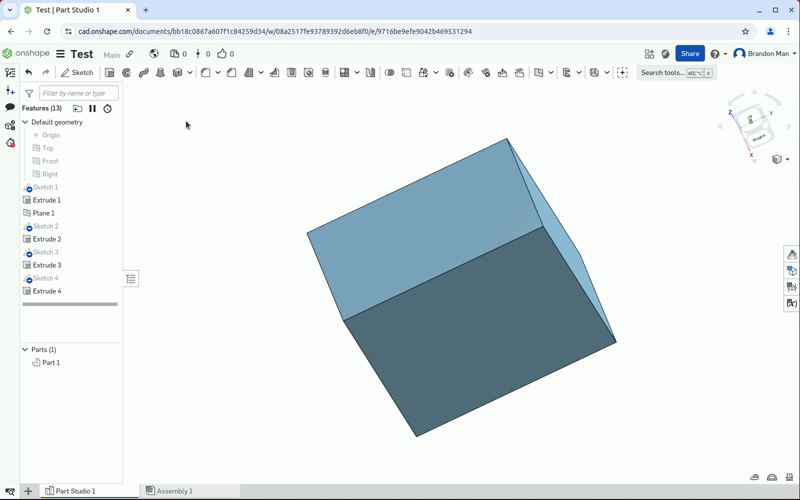
key(up, 2)
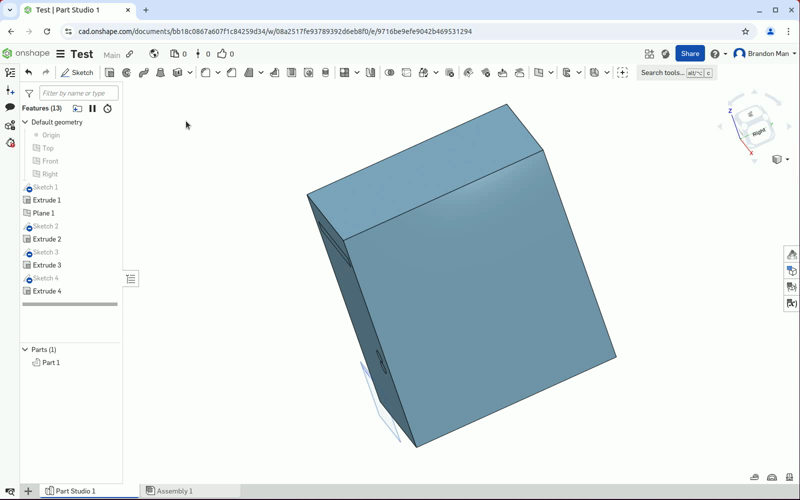
key(right, 2)
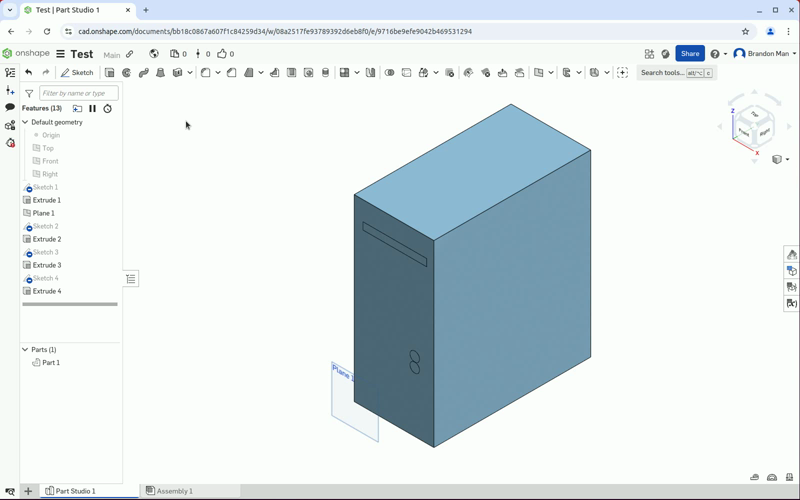
mouse_move(73, 189)
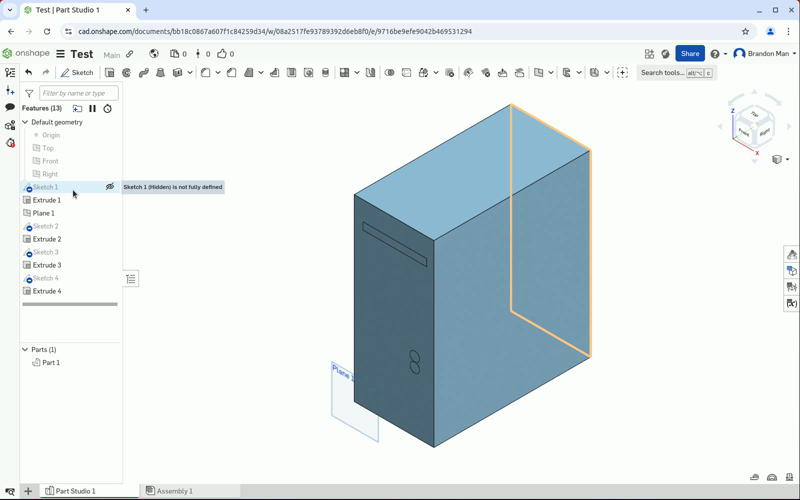
click(73, 189)